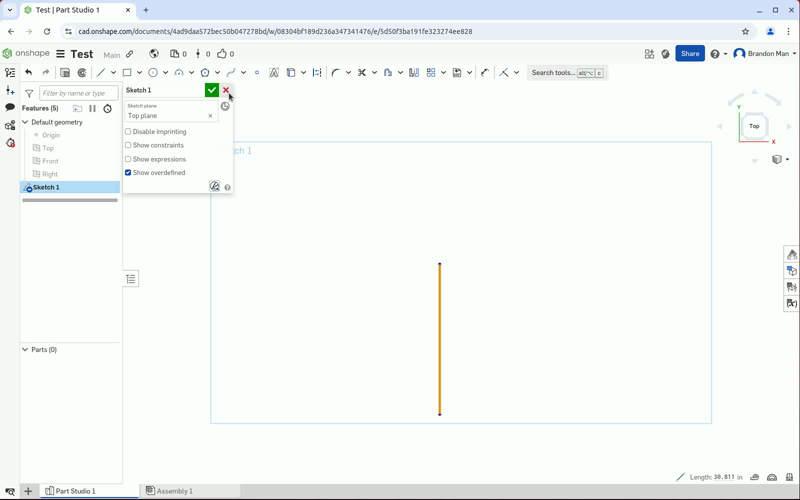
key(shift+h)
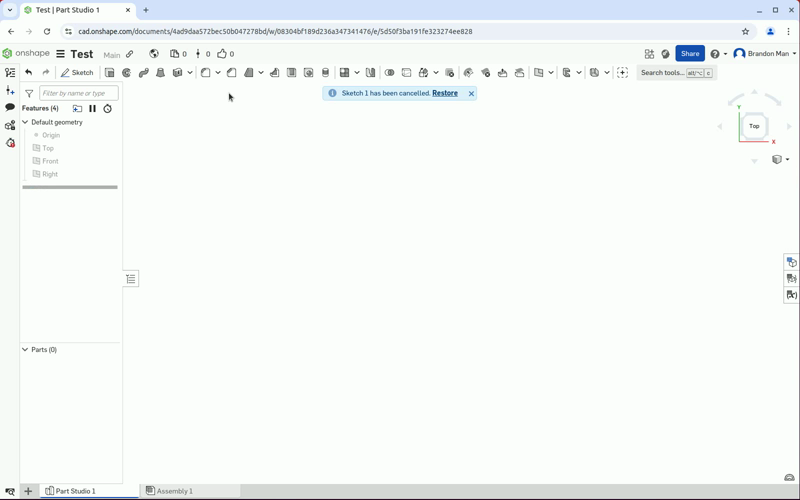
mouse_move(73, 352)
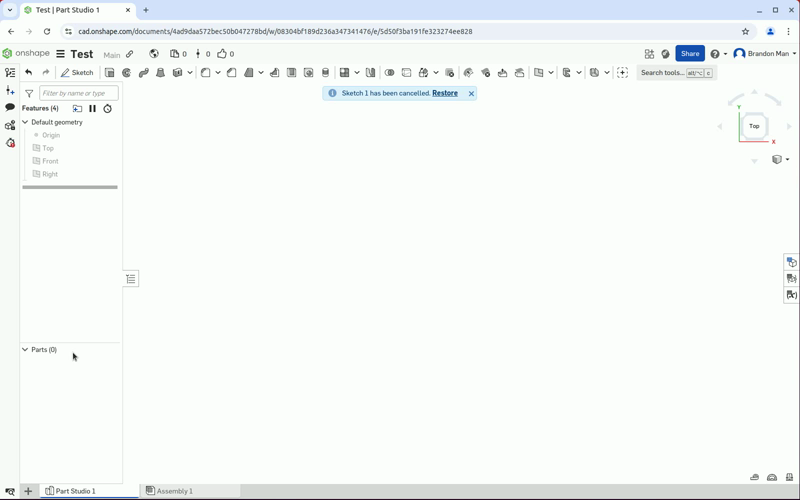
key(y)
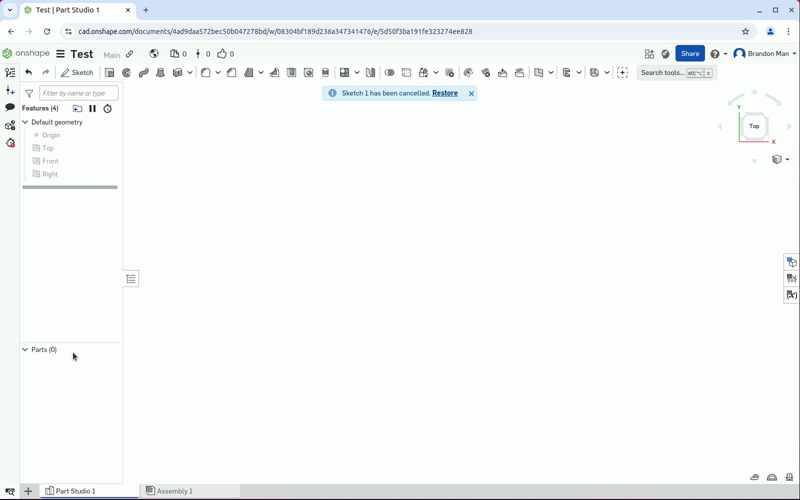
key(shift+p)
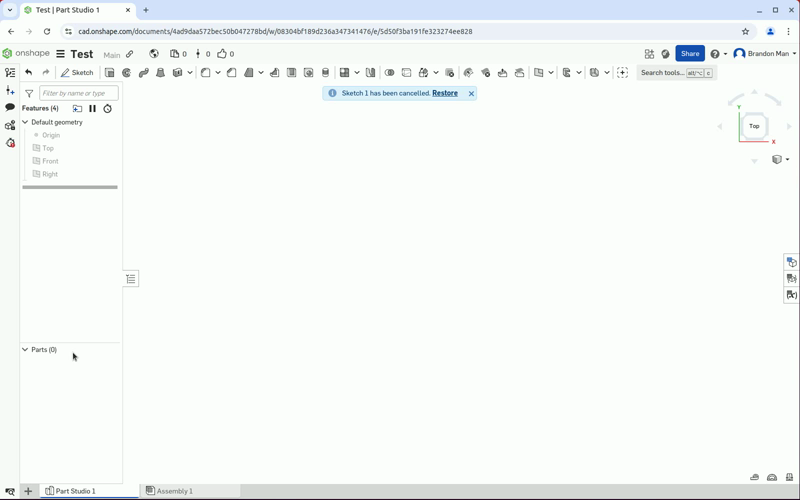
key(space)
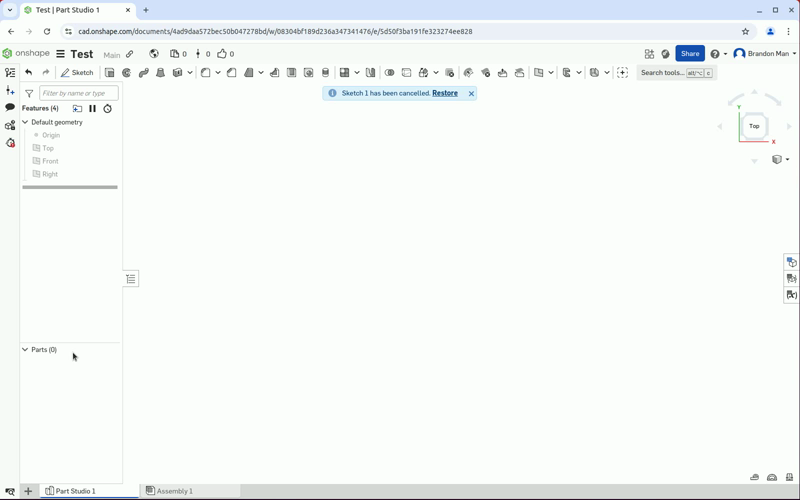
key_down(shift)
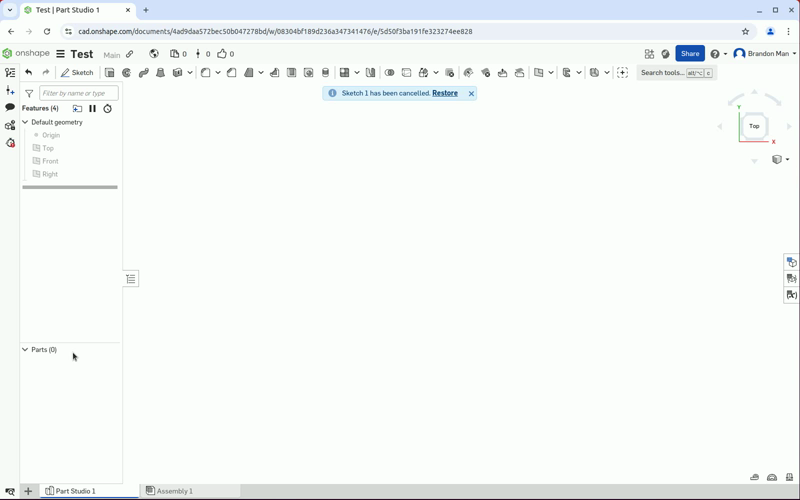
key(up)
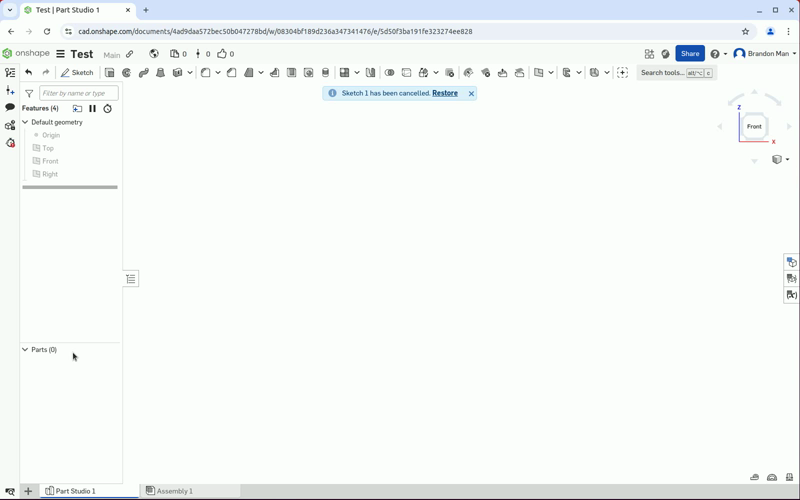
key_up(shift)
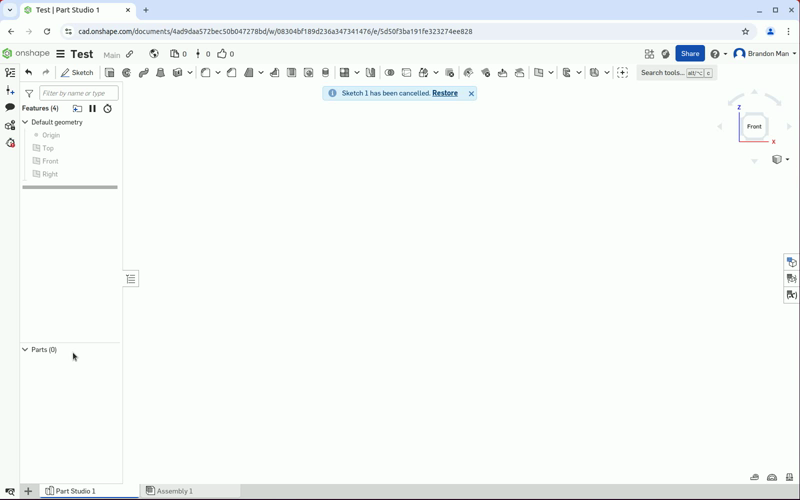
mouse_move(73, 352)
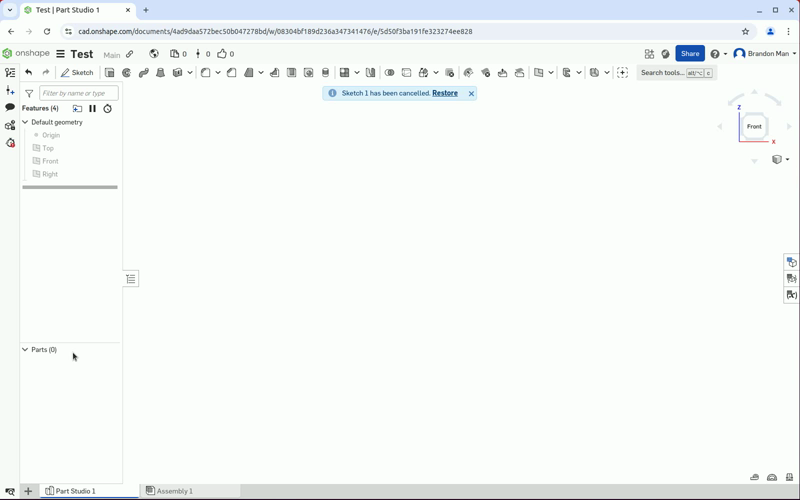
key(shift+y)
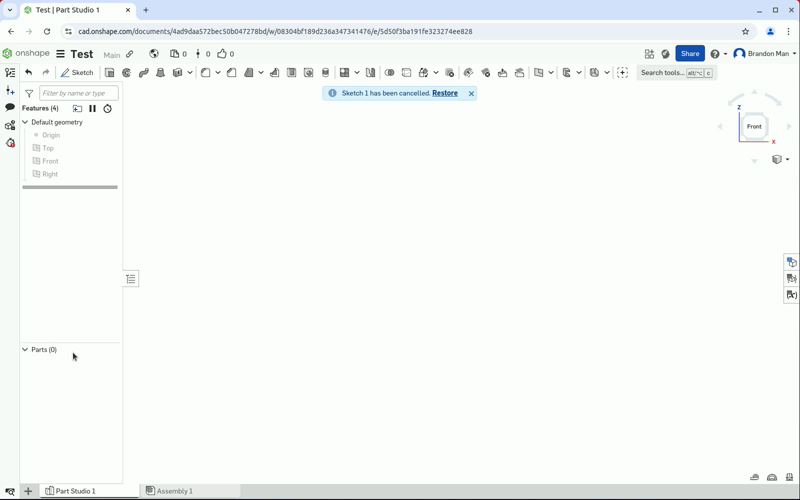
key(shift+s)
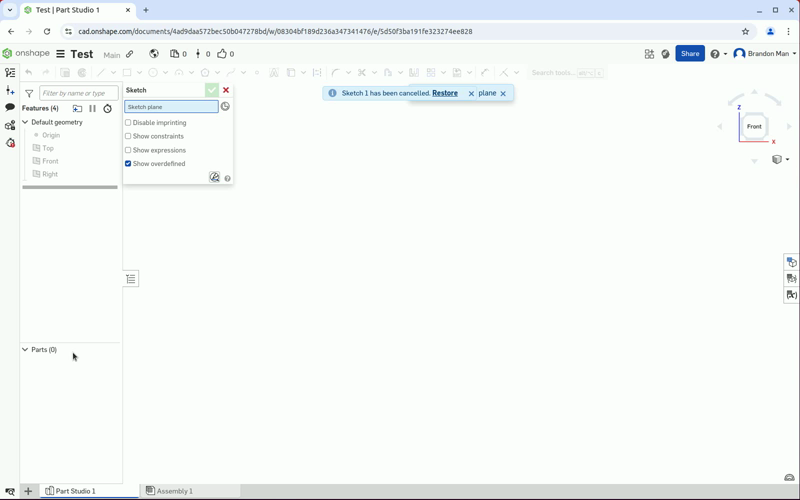
mouse_move(73, 163)
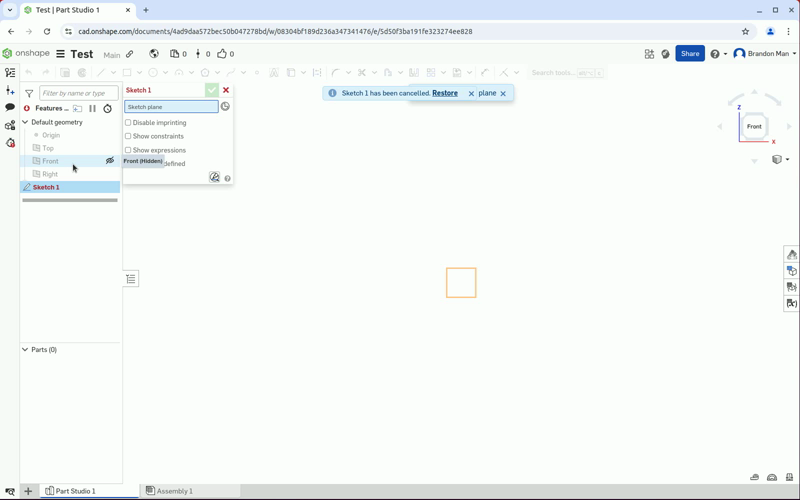
click(73, 163)
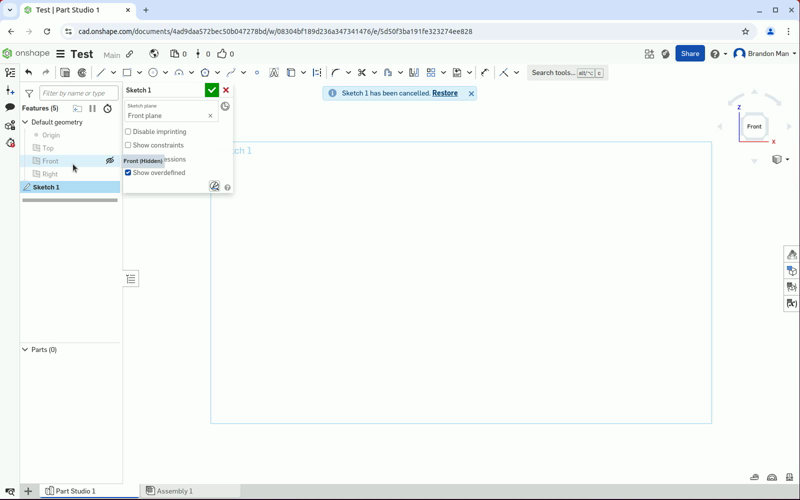
mouse_move(73, 352)
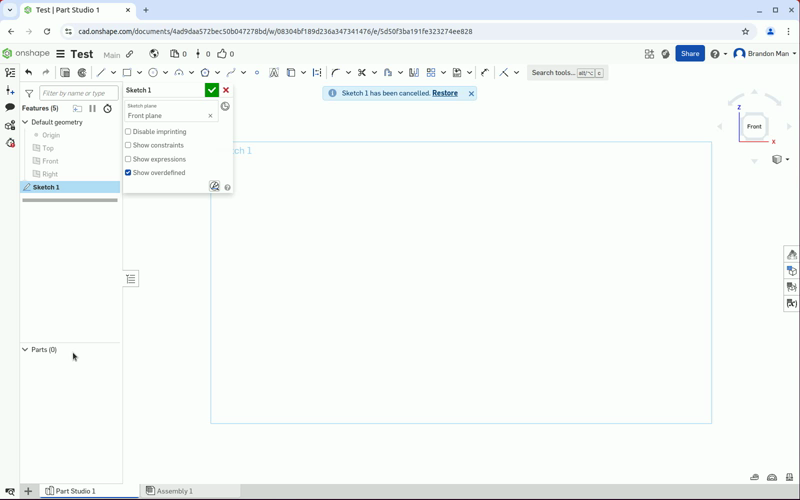
key(y)
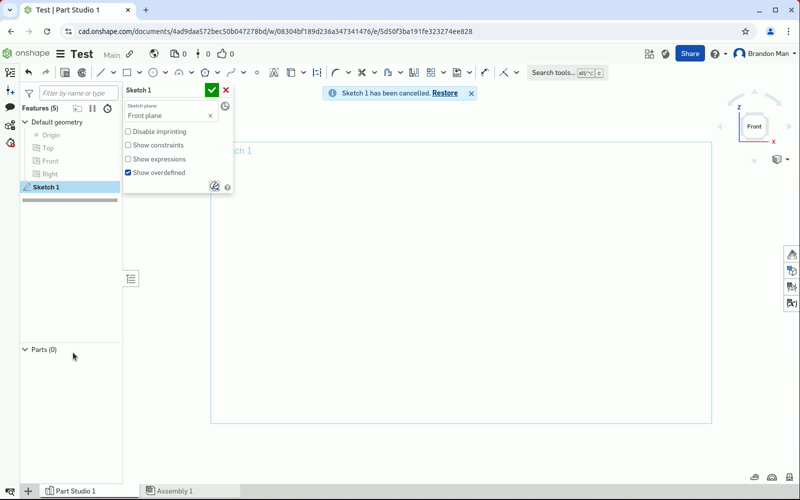
key(l)
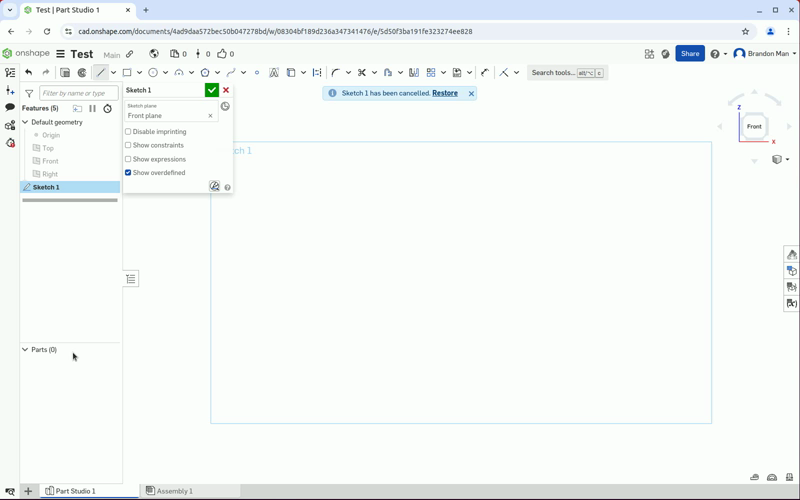
key_down(shift)
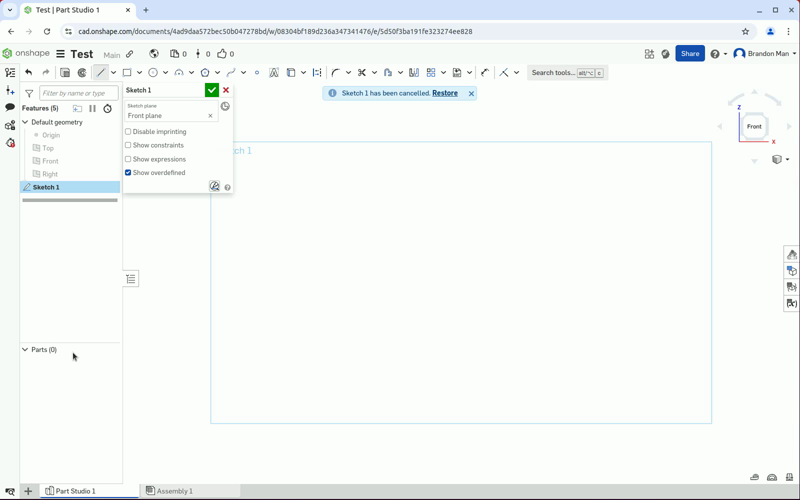
mouse_move(348, 282)
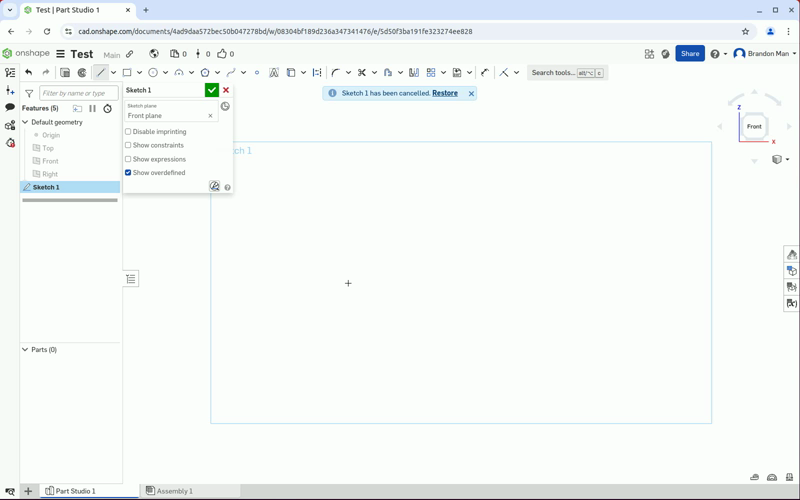
click(348, 282)
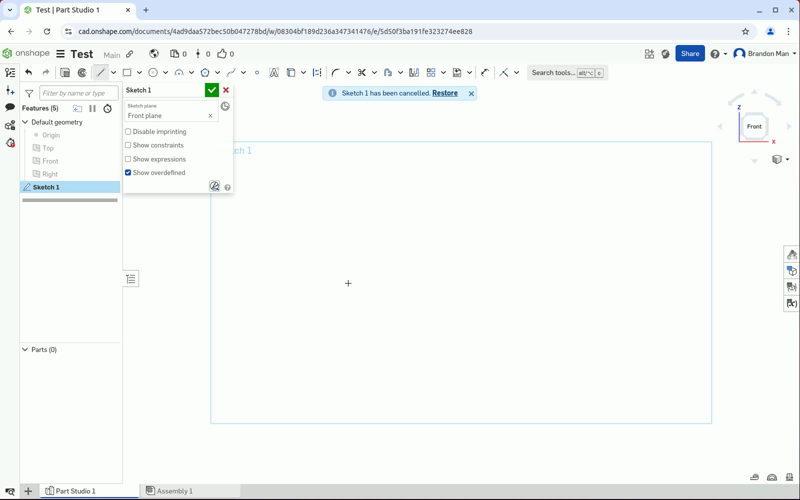
key_up(shift)
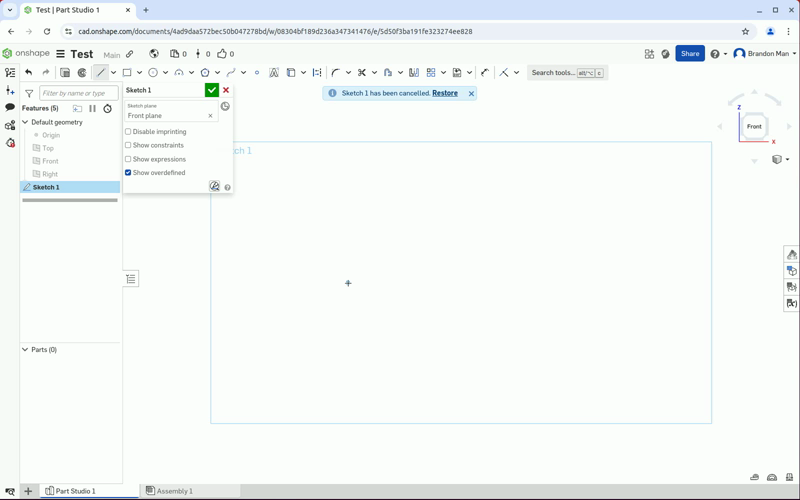
key_down(shift)
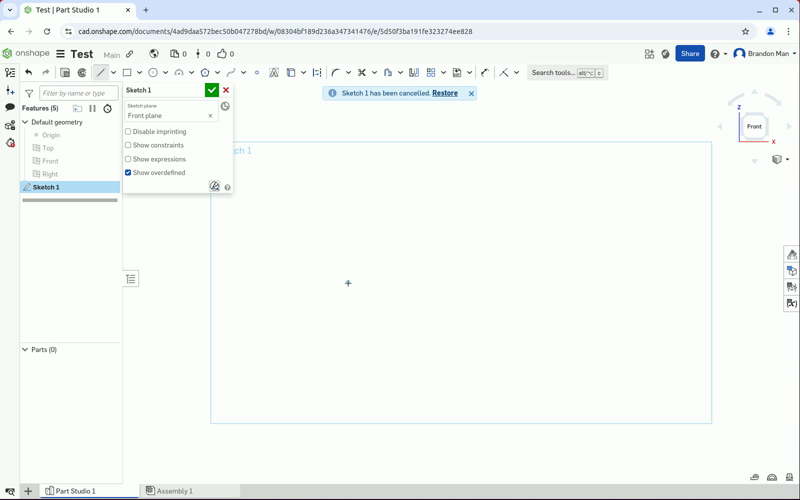
mouse_move(460, 282)
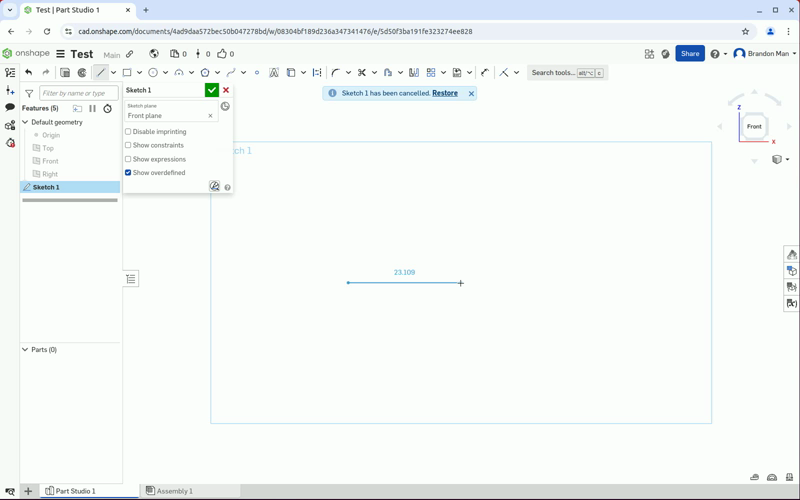
click(460, 282)
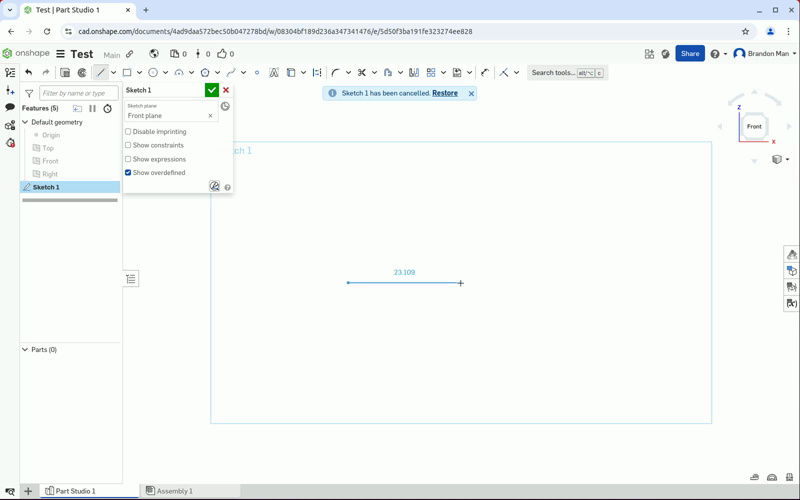
key_up(shift)
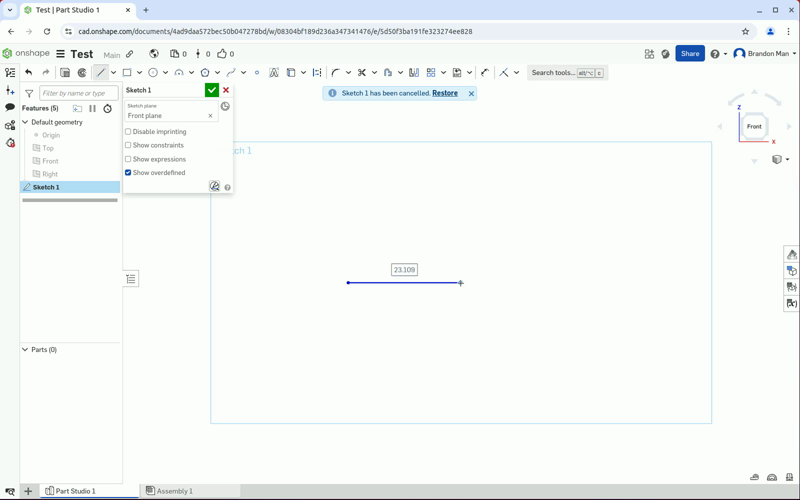
key_down(shift)
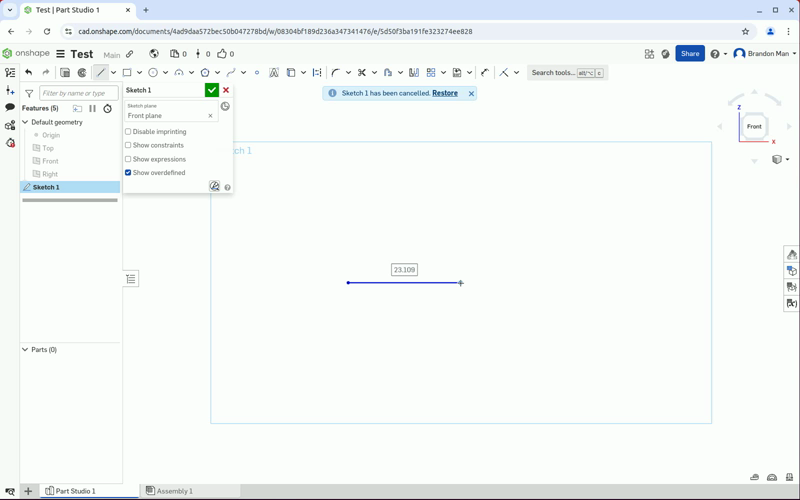
mouse_move(404, 245)
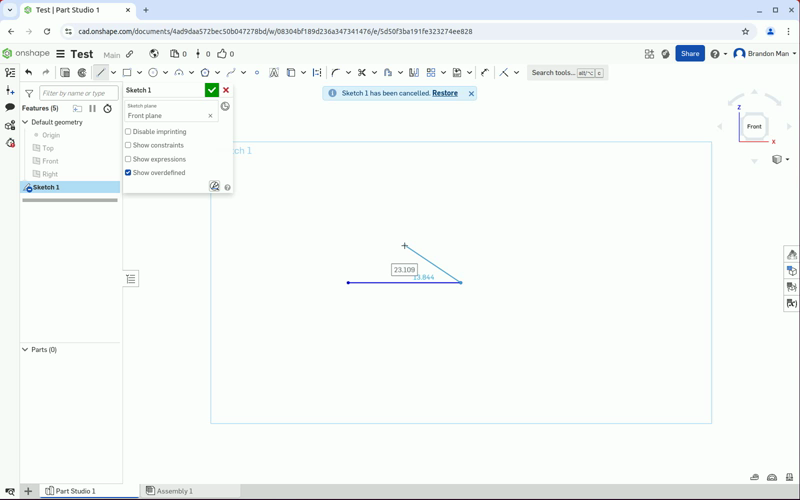
click(404, 245)
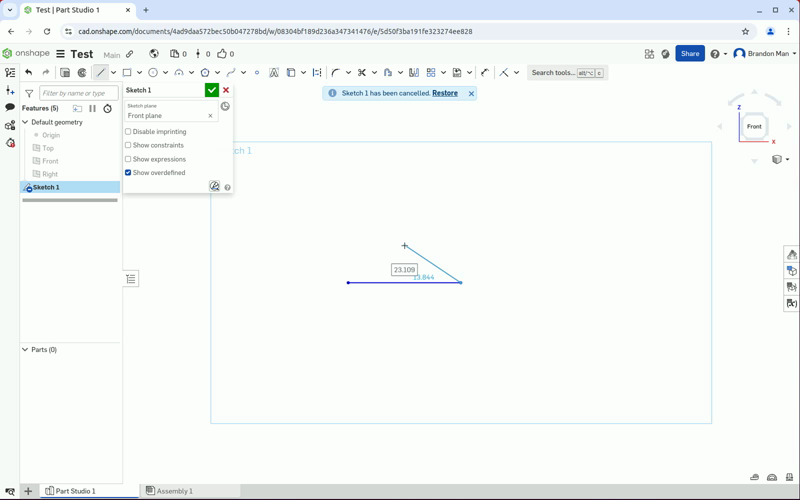
key_up(shift)
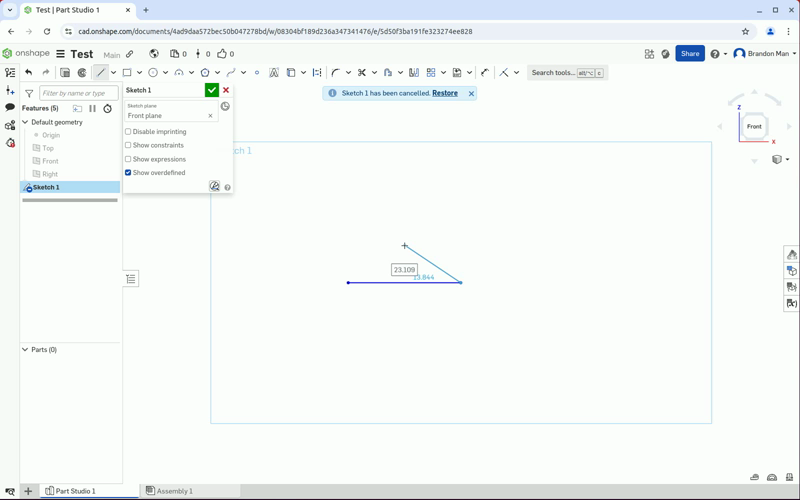
key_down(shift)
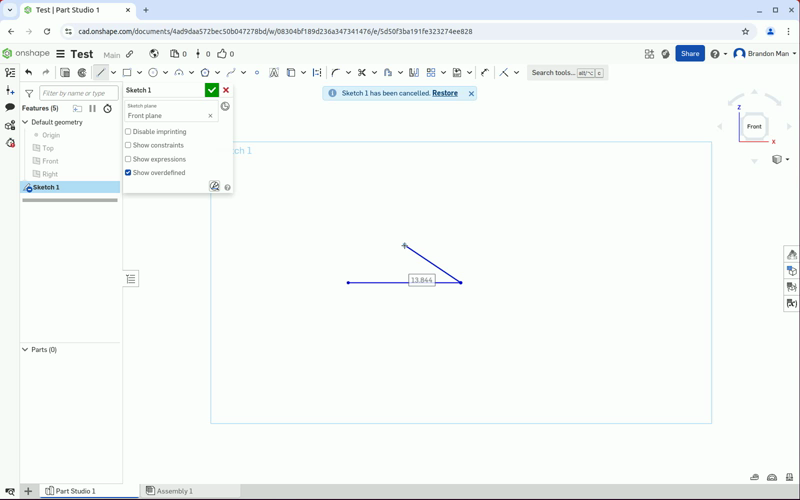
mouse_move(348, 282)
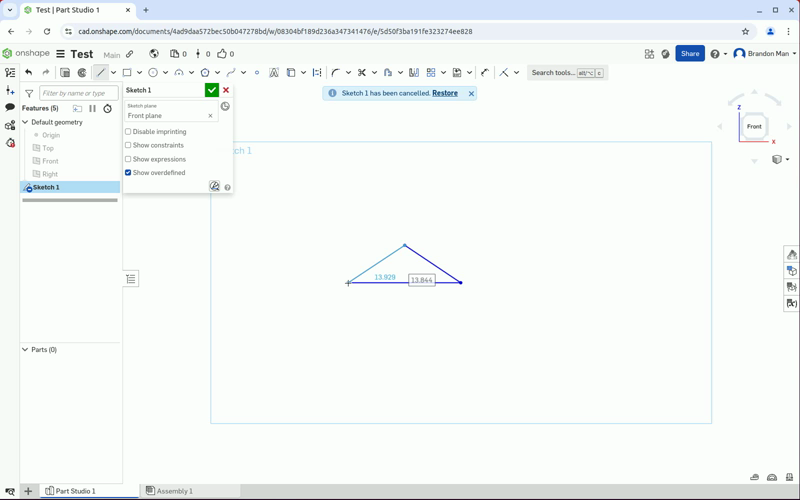
key_up(shift)
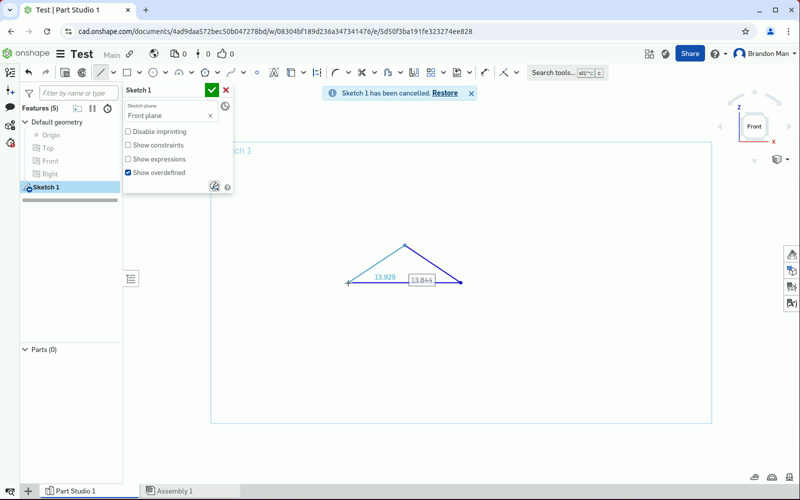
click(348, 282)
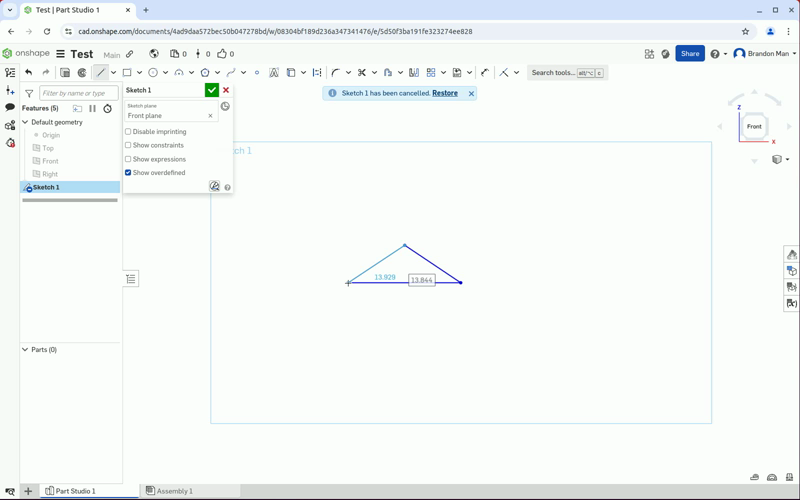
key(esc)
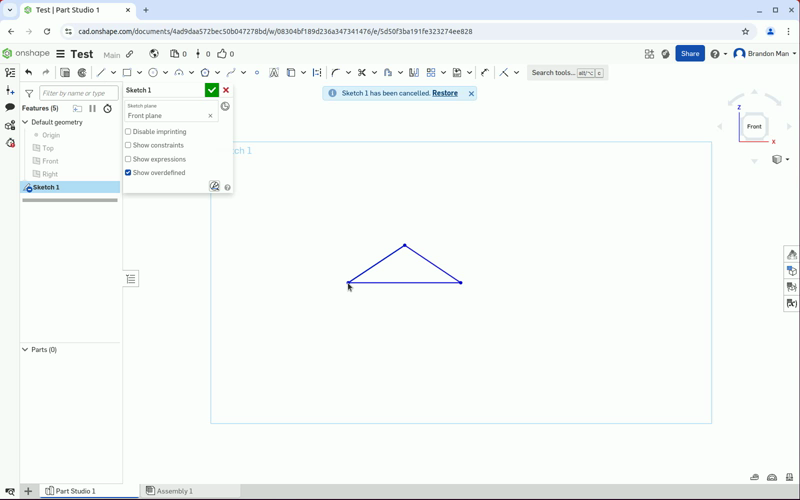
mouse_move(411, 276)
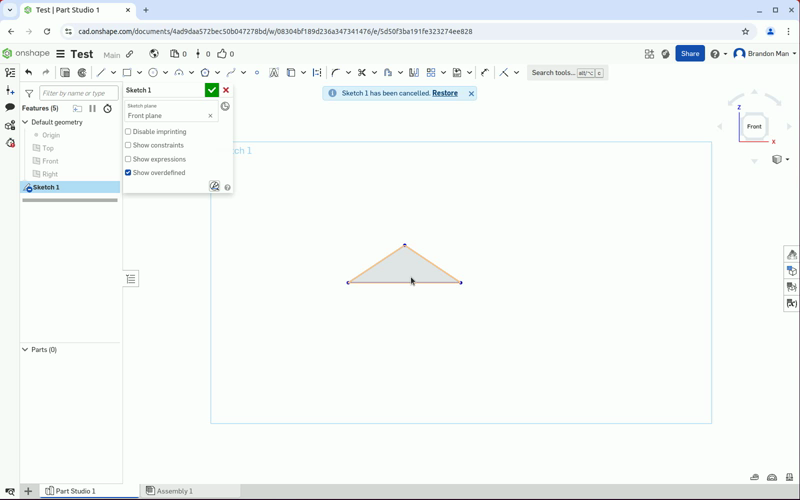
click(411, 276)
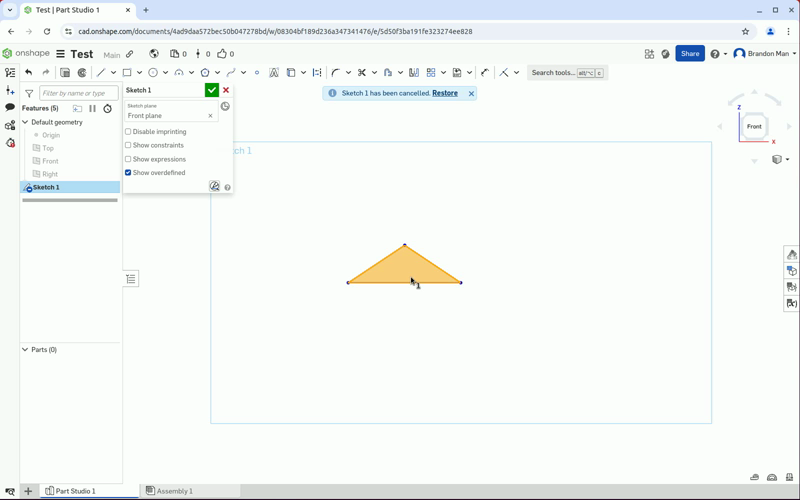
mouse_move(73, 352)
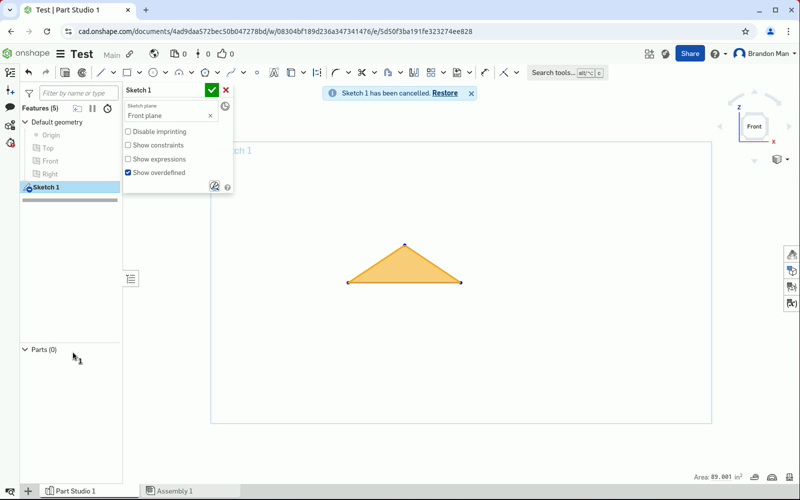
key(shift+y)
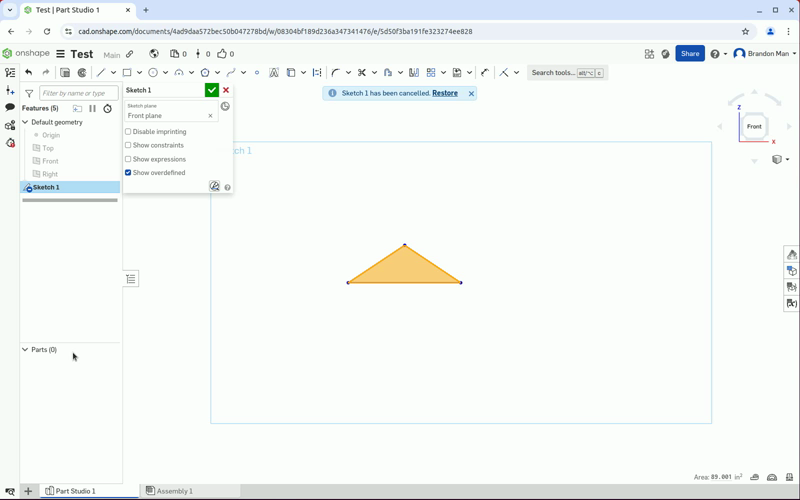
key(shift+e)
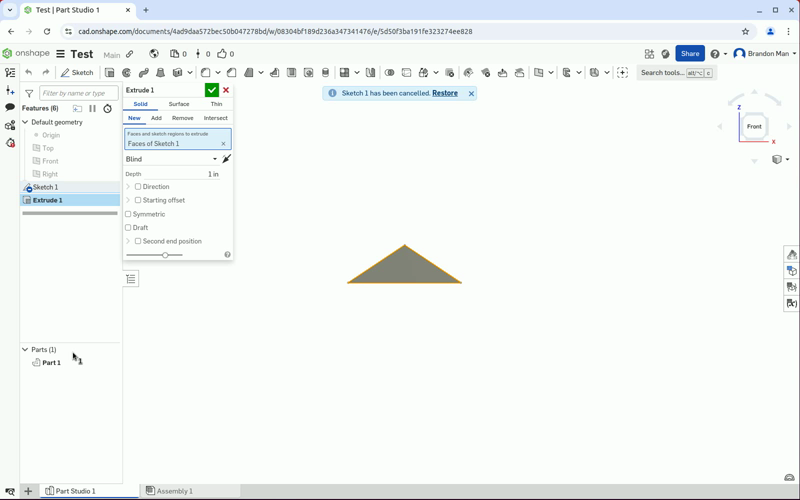
mouse_move(143, 106)
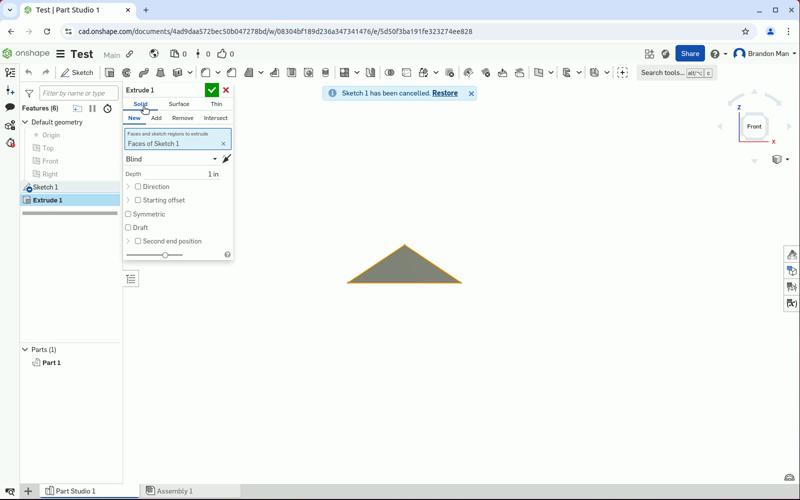
click(143, 106)
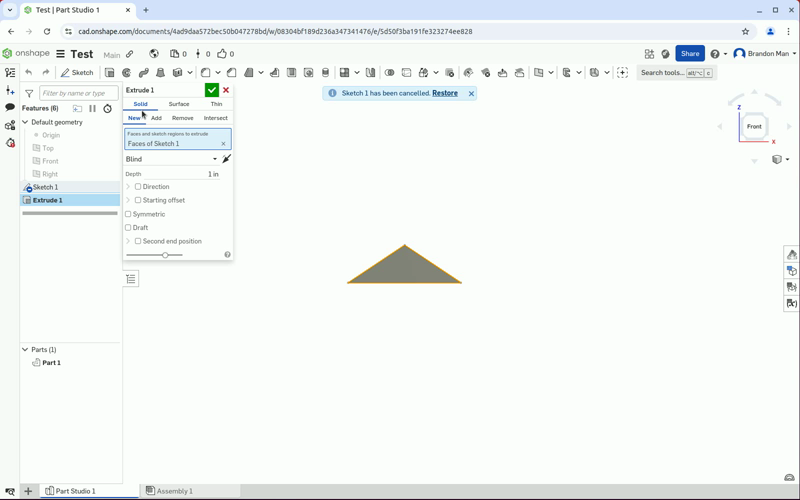
mouse_move(137, 120)
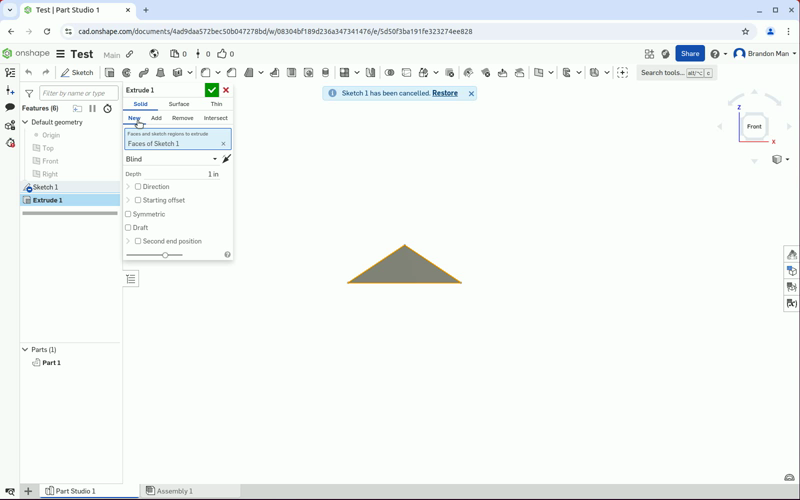
click(137, 120)
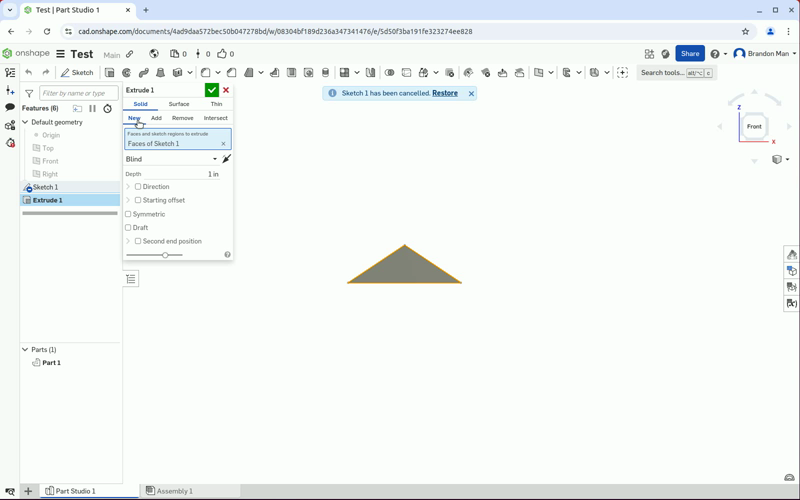
key(tab, 4)
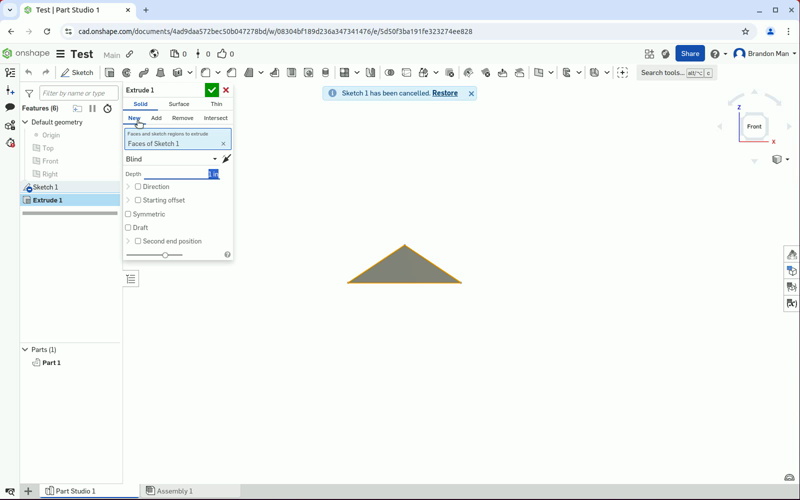
text(15.405)
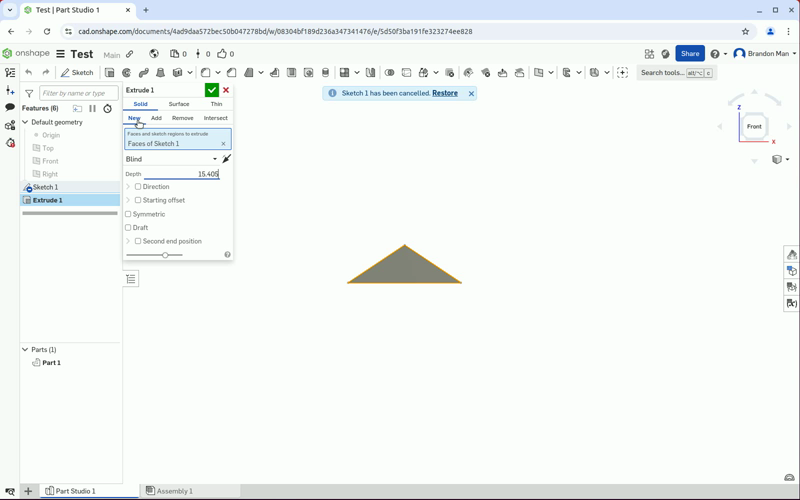
key(enter)
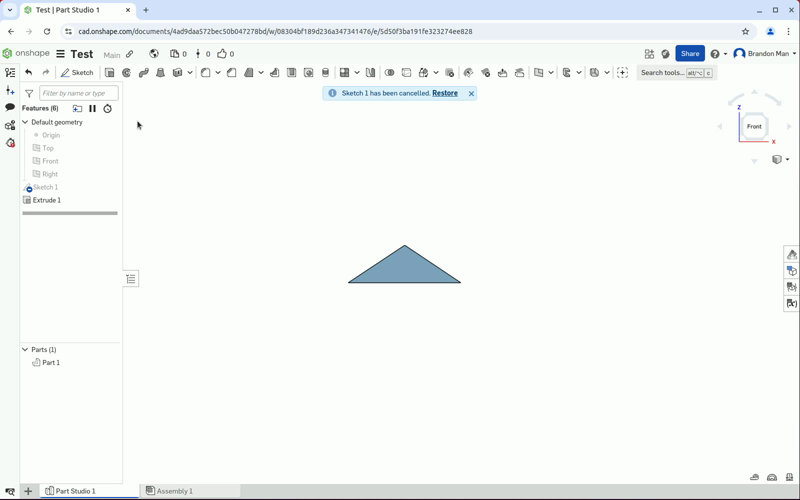
key(shift+h)
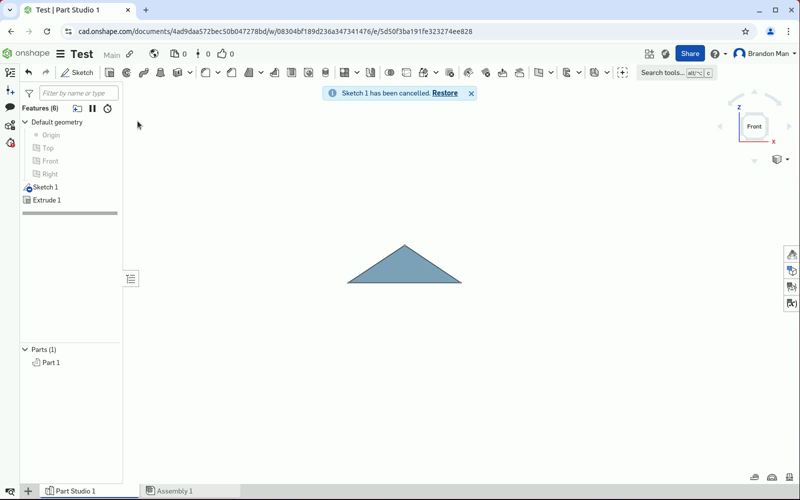
key(shift+h)
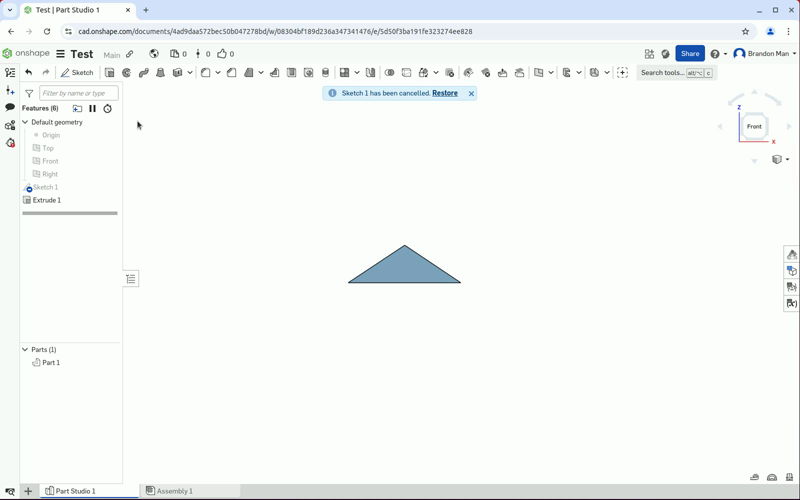
mouse_move(73, 189)
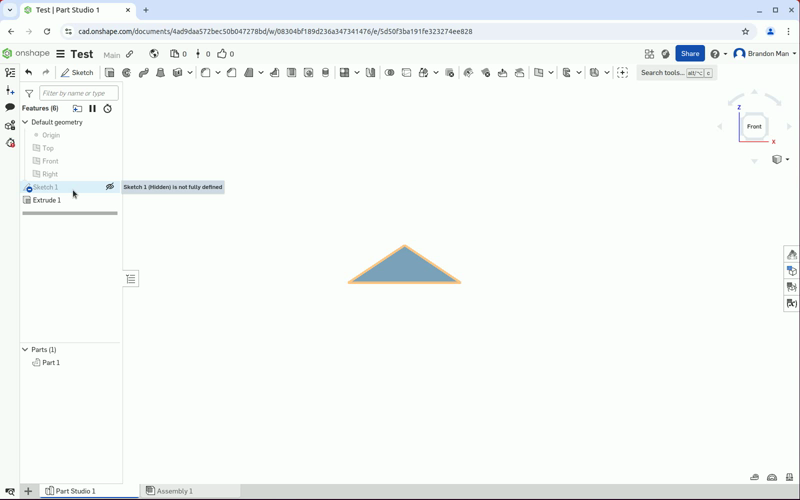
click(73, 189)
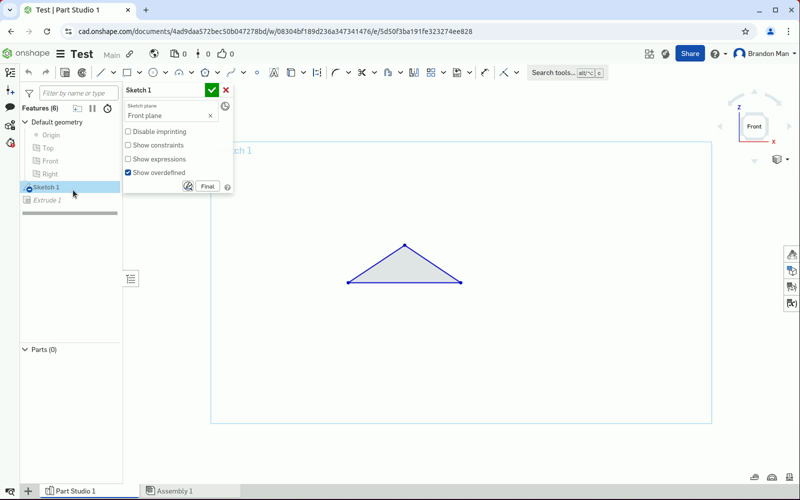
mouse_move(229, 92)
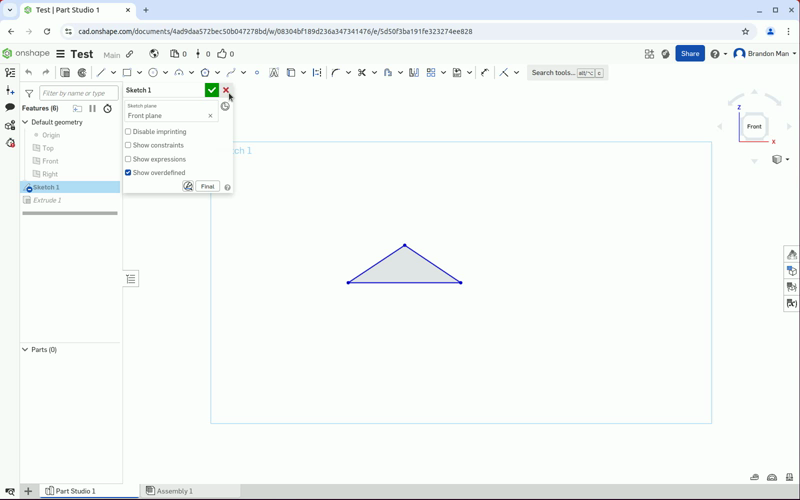
click(229, 92)
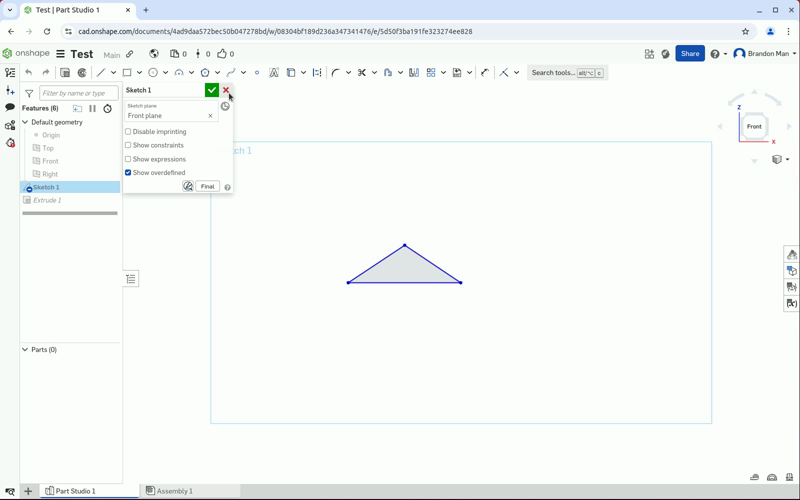
key(shift+s)
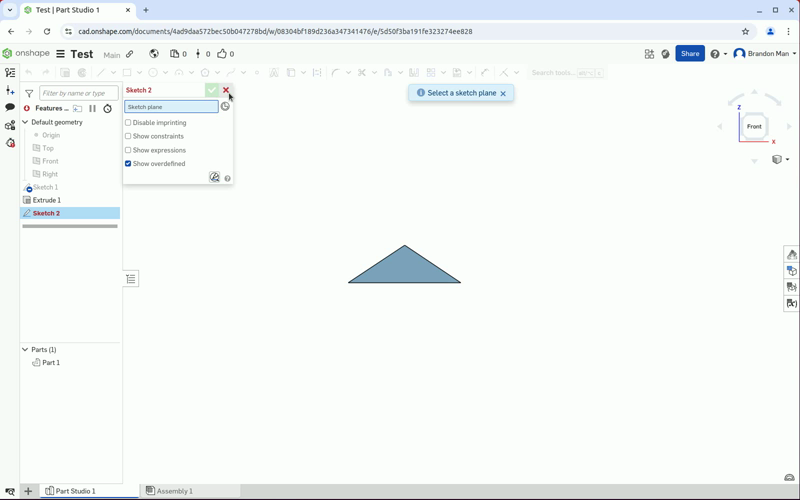
mouse_move(73, 163)
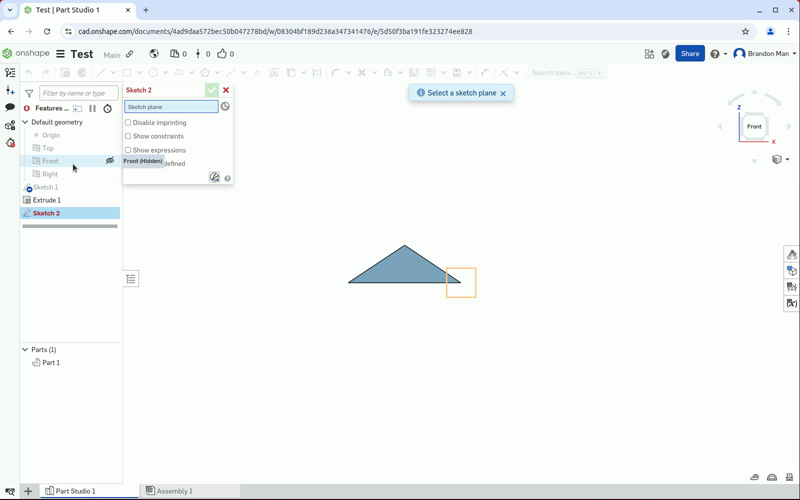
click(73, 163)
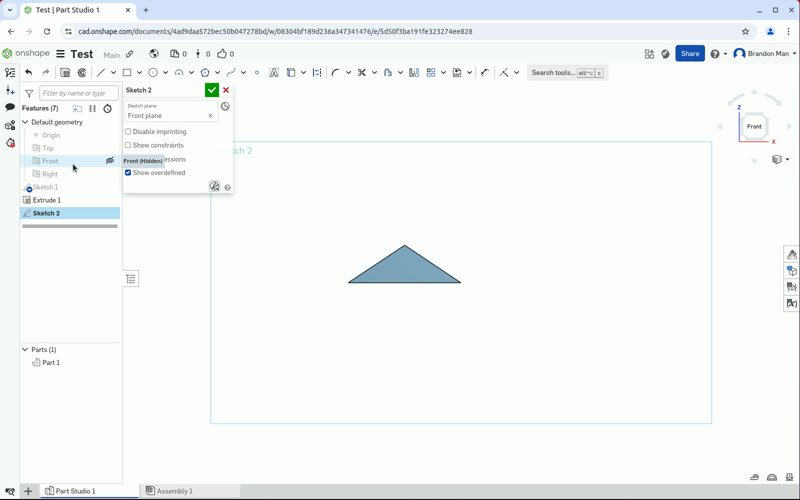
mouse_move(73, 352)
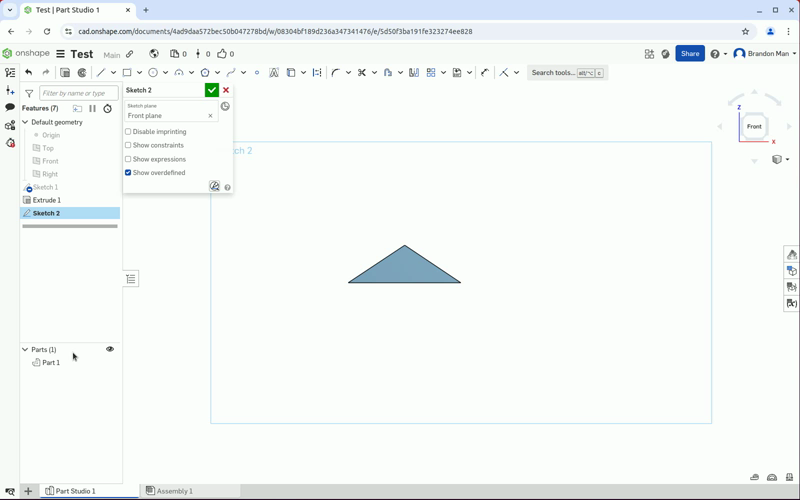
key(y)
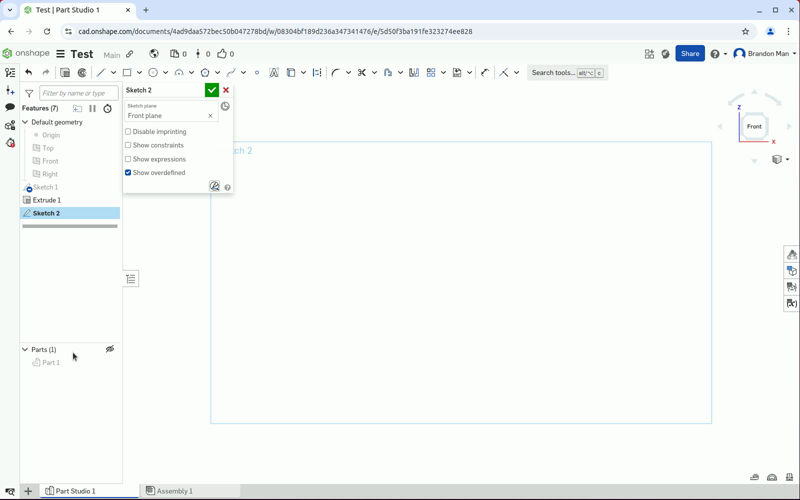
key(l)
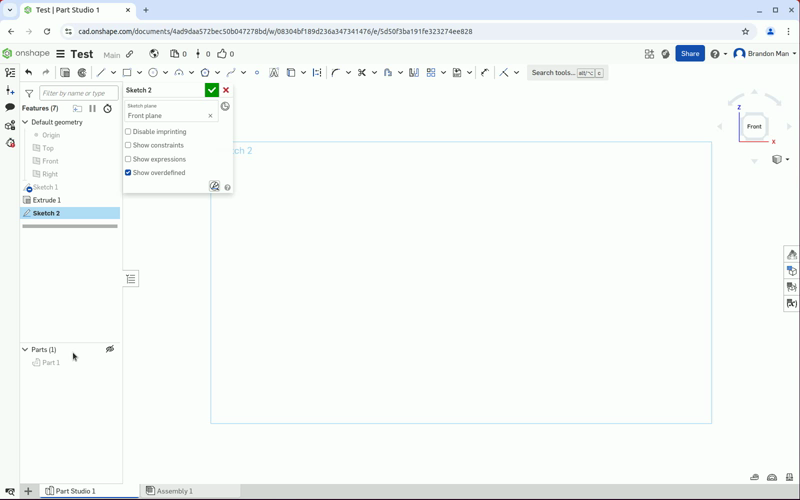
key_down(shift)
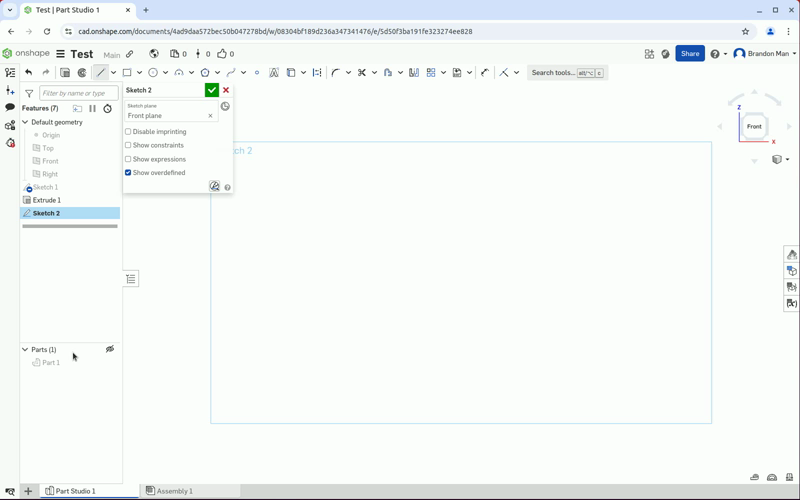
mouse_move(404, 245)
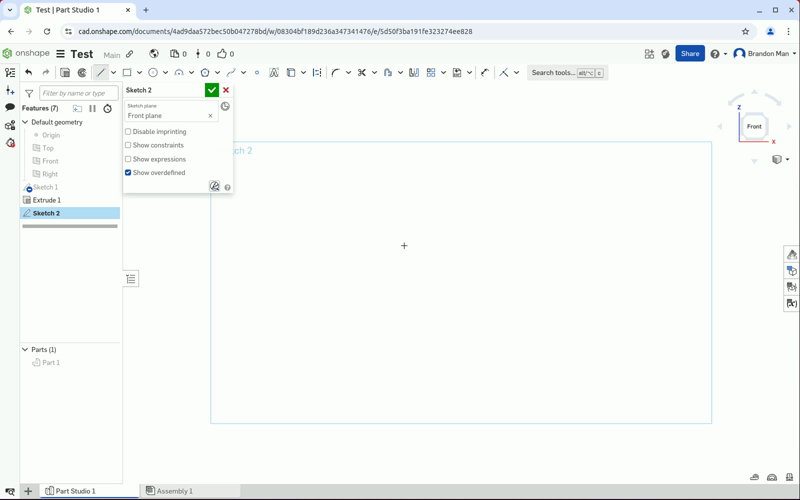
click(404, 245)
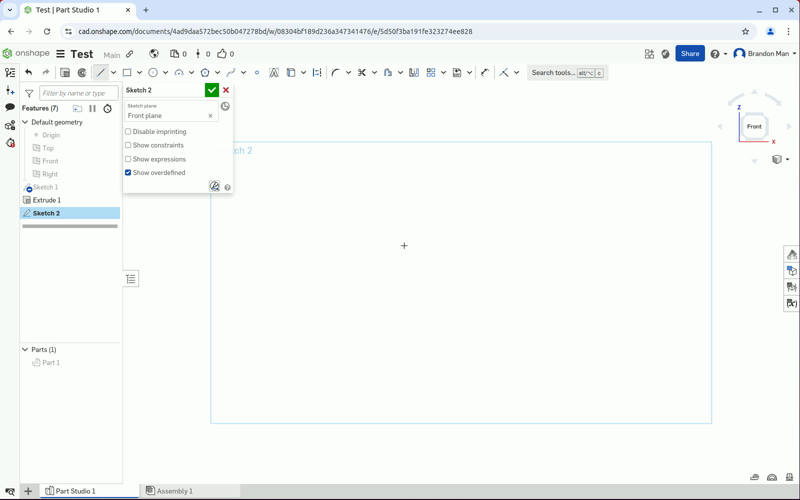
key_up(shift)
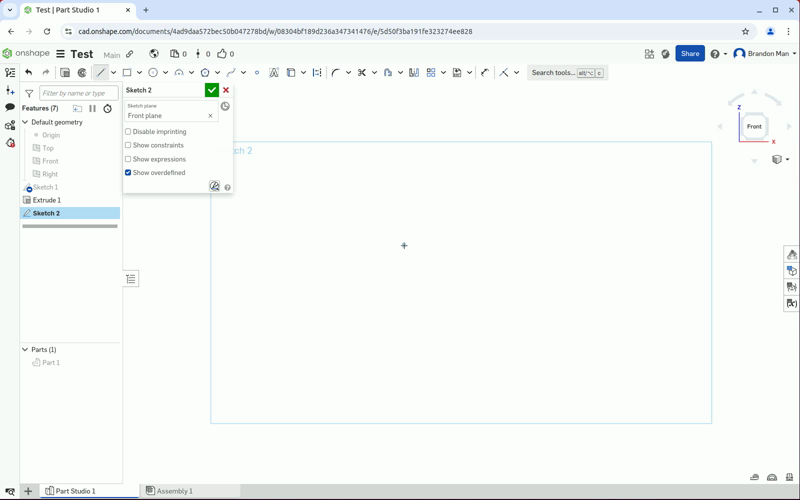
key_down(shift)
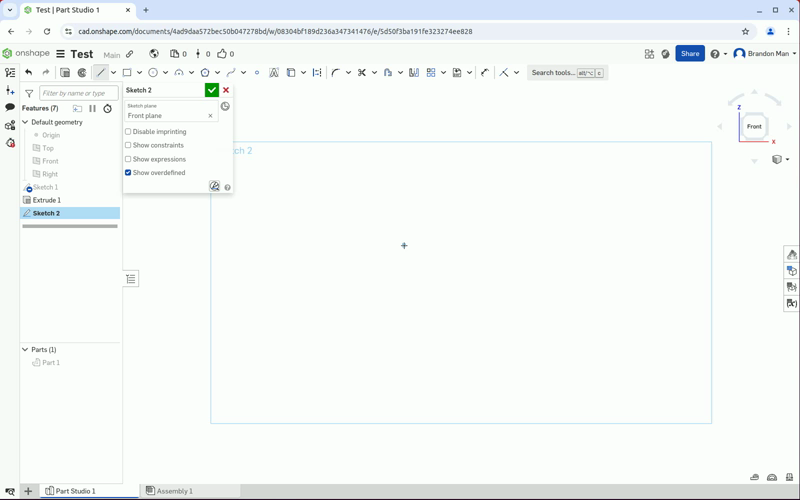
mouse_move(461, 283)
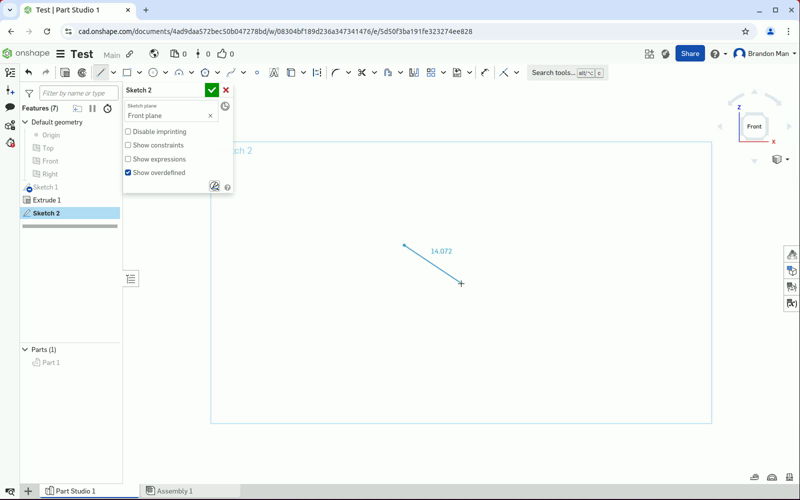
click(461, 283)
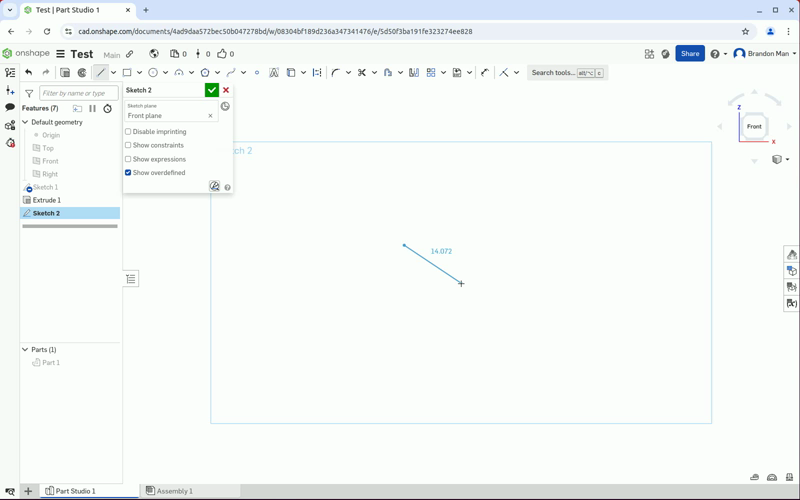
key_up(shift)
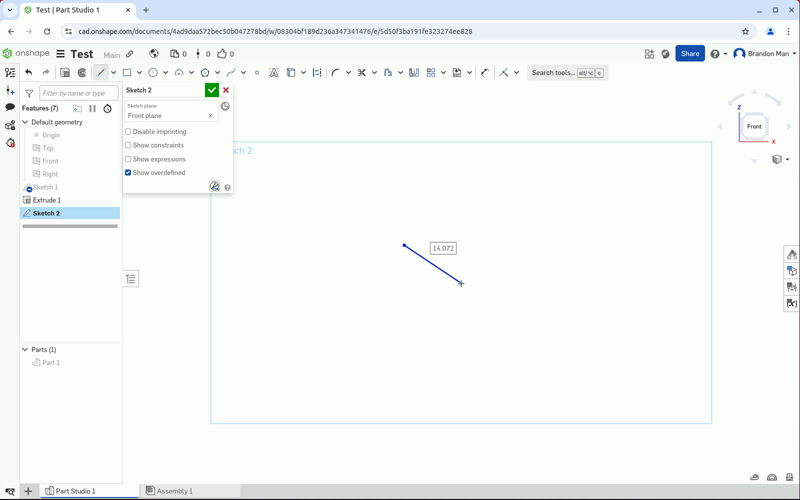
key_down(shift)
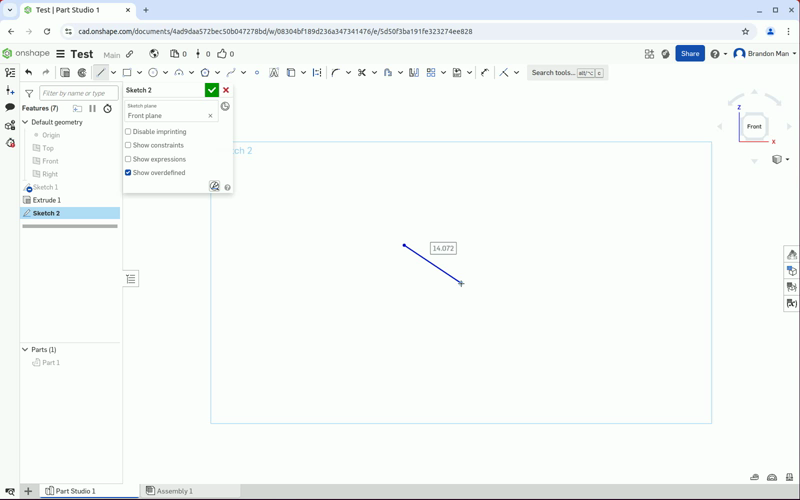
mouse_move(461, 207)
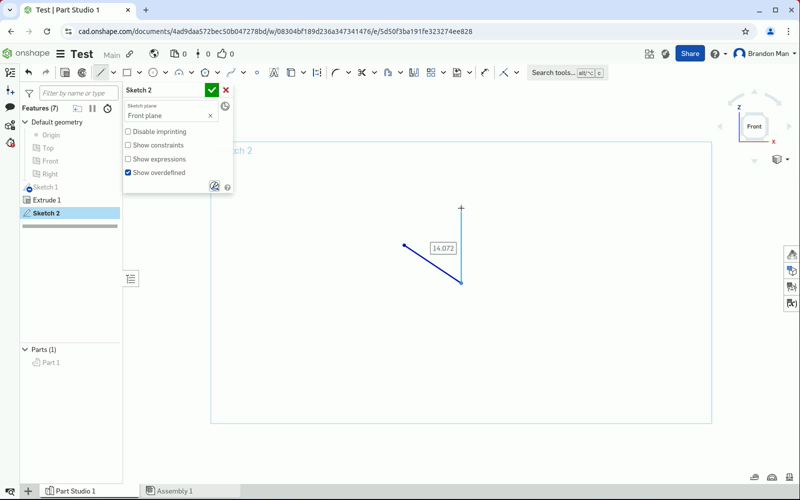
click(461, 207)
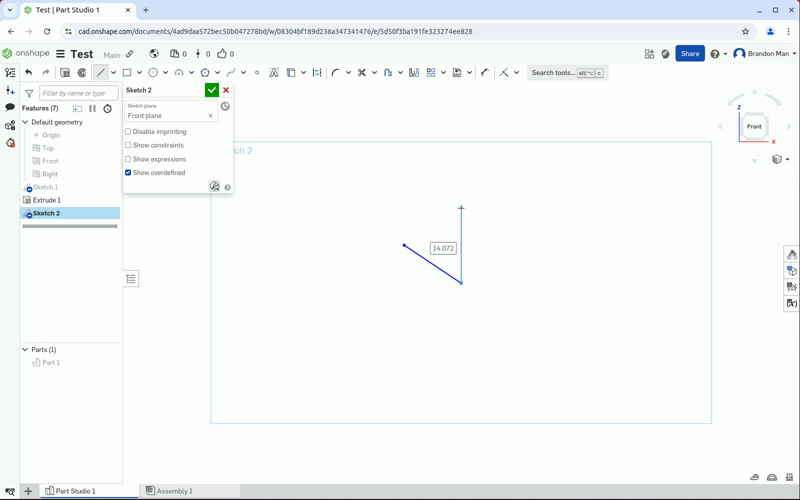
key_up(shift)
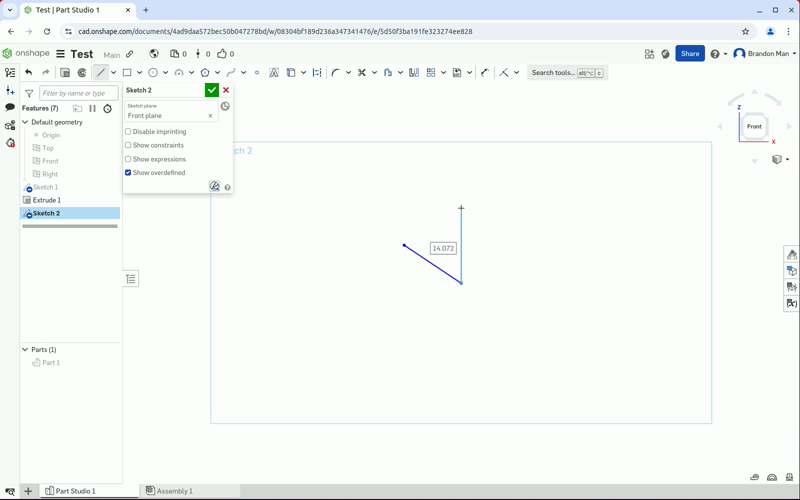
key_down(shift)
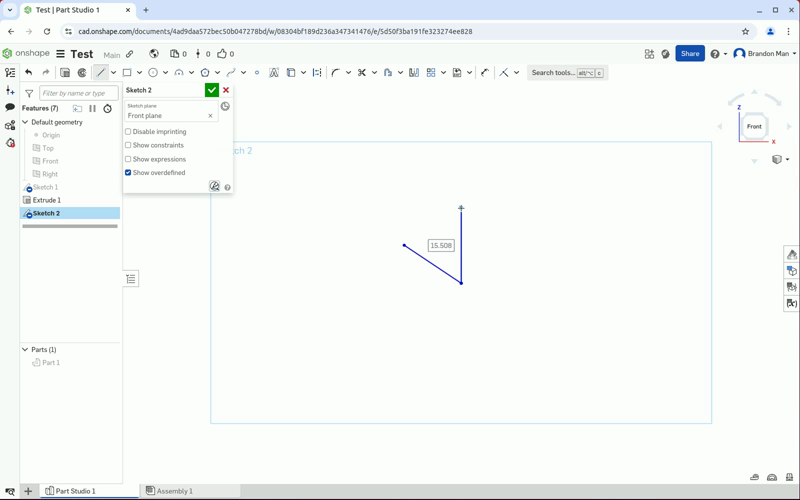
mouse_move(404, 245)
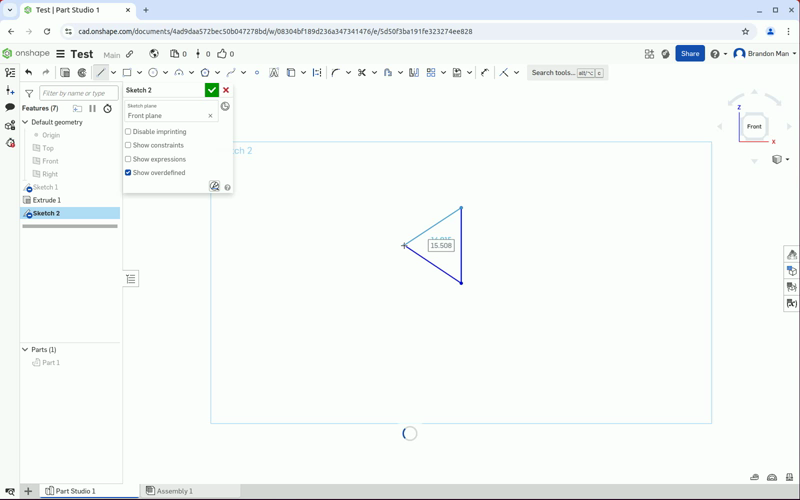
key_up(shift)
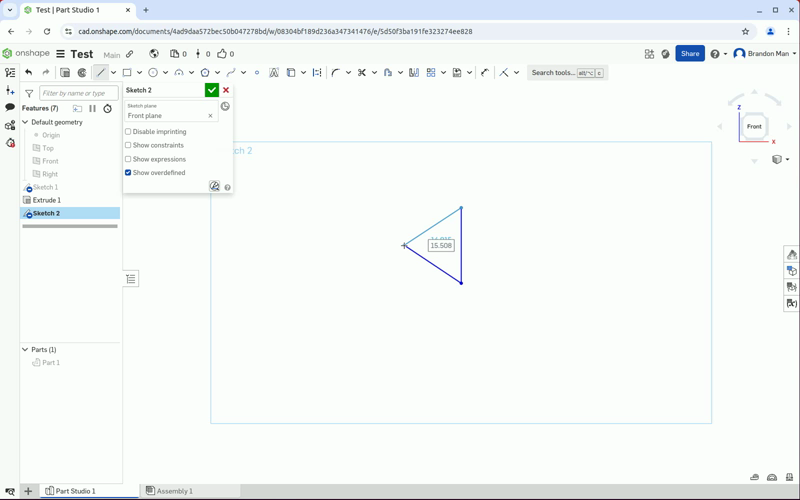
click(404, 245)
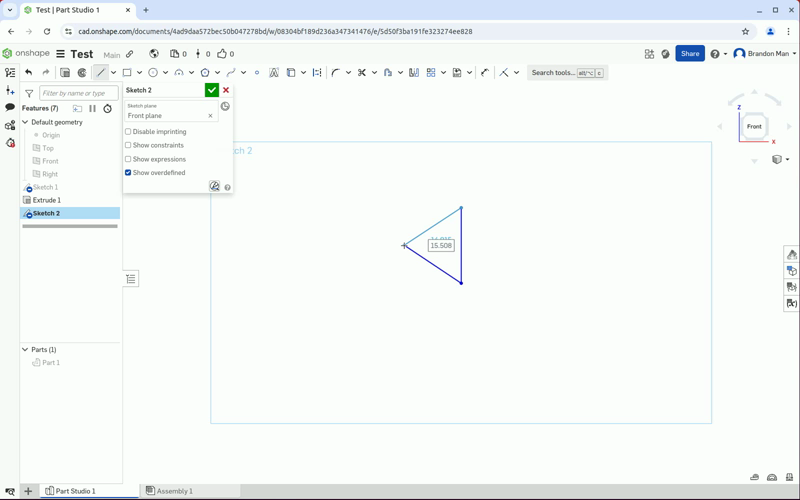
key(esc)
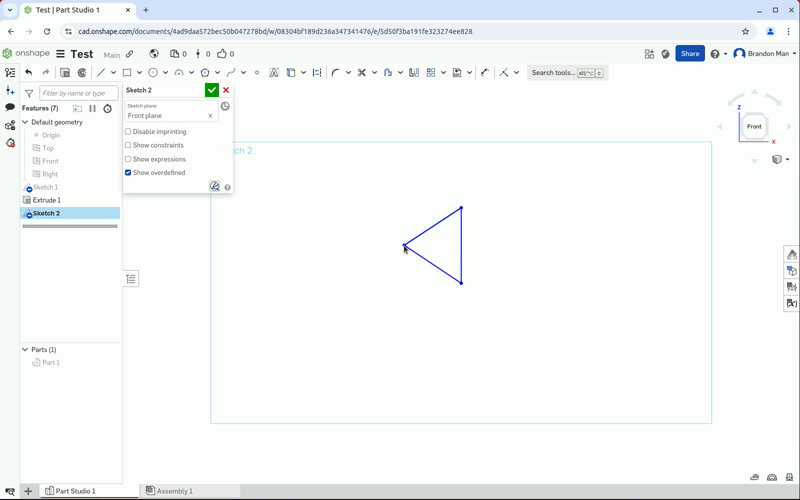
mouse_move(437, 249)
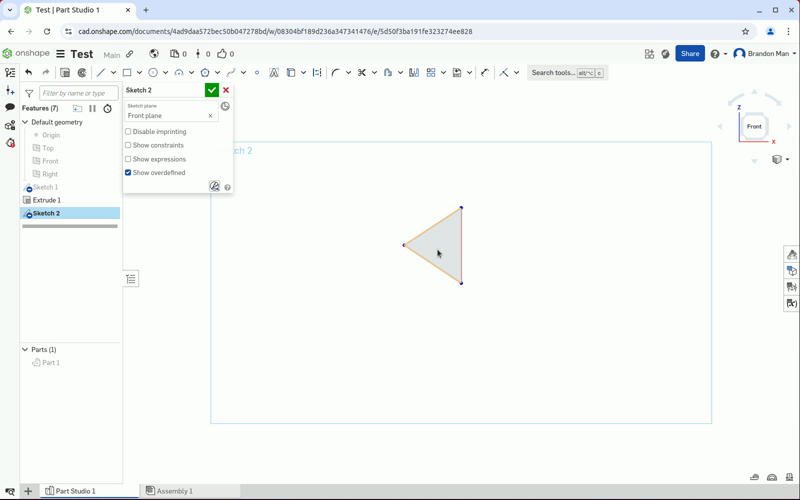
click(437, 249)
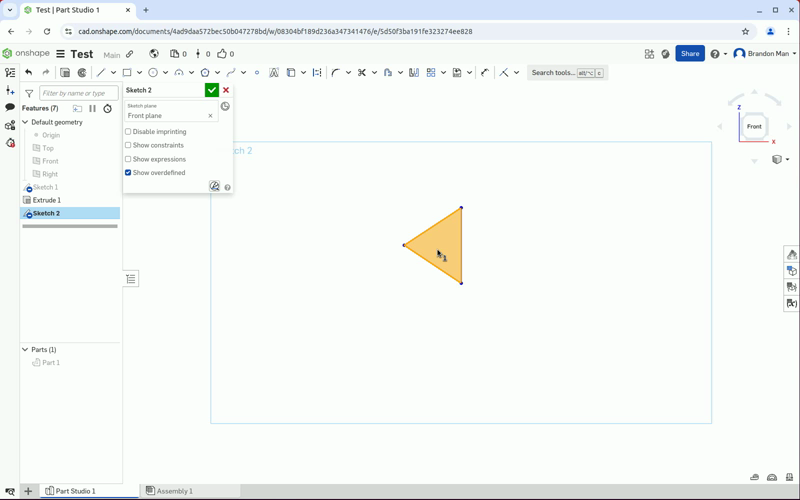
mouse_move(73, 352)
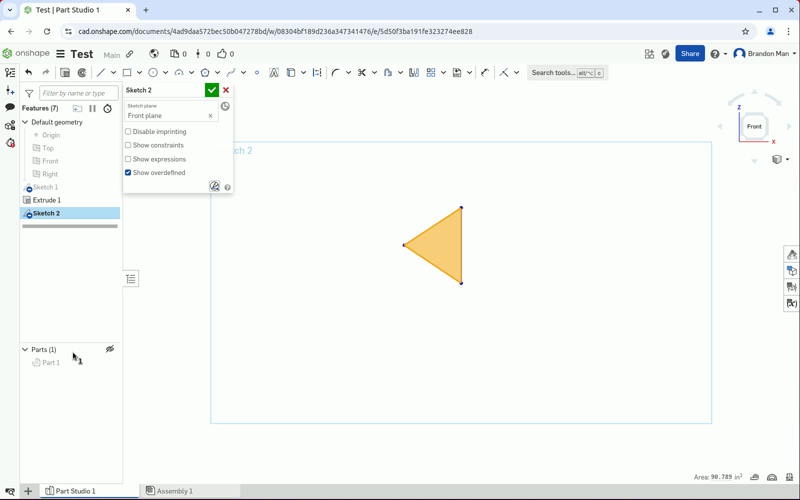
key(shift+y)
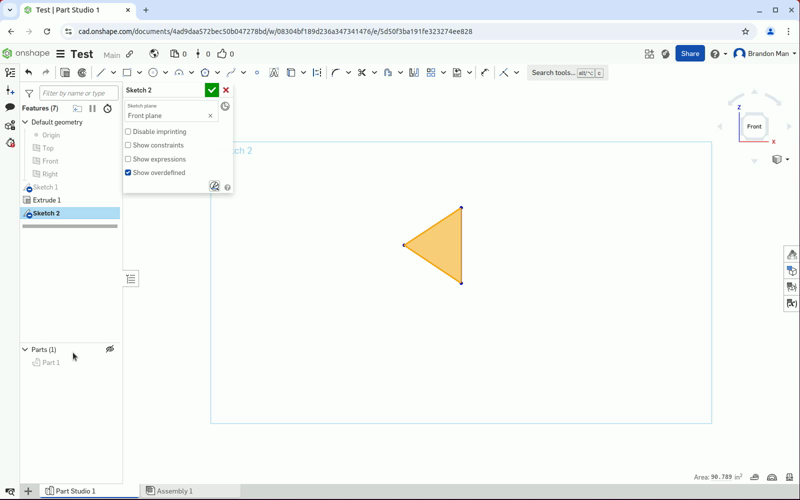
key(shift+e)
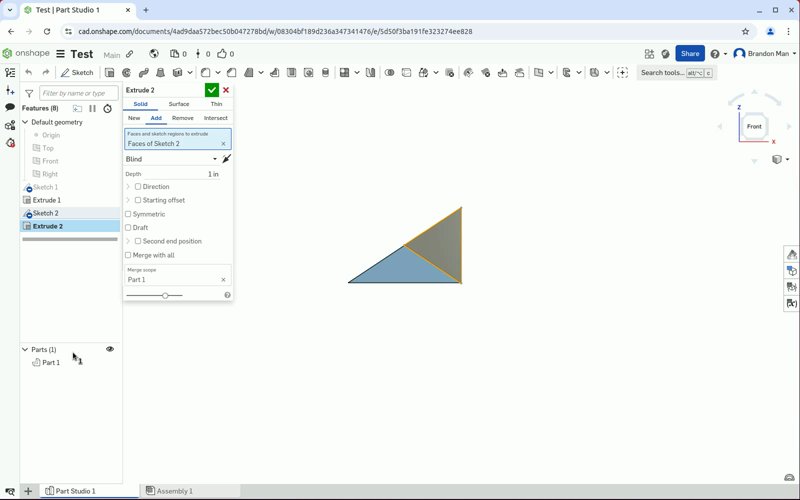
mouse_move(143, 106)
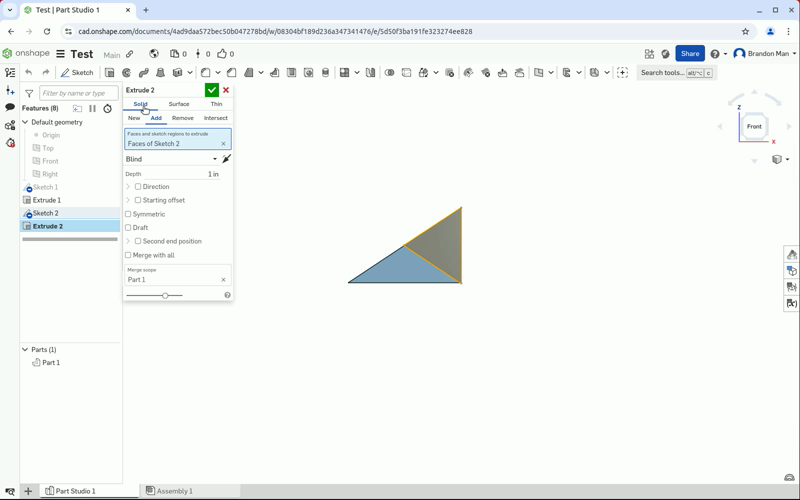
click(143, 106)
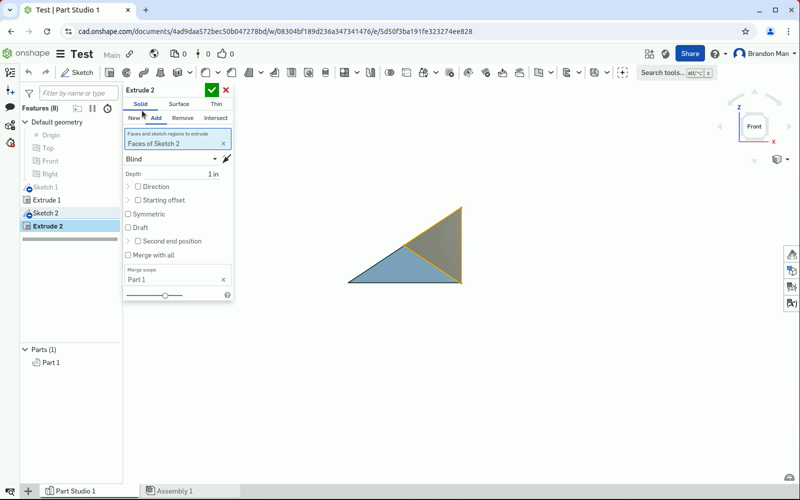
mouse_move(137, 120)
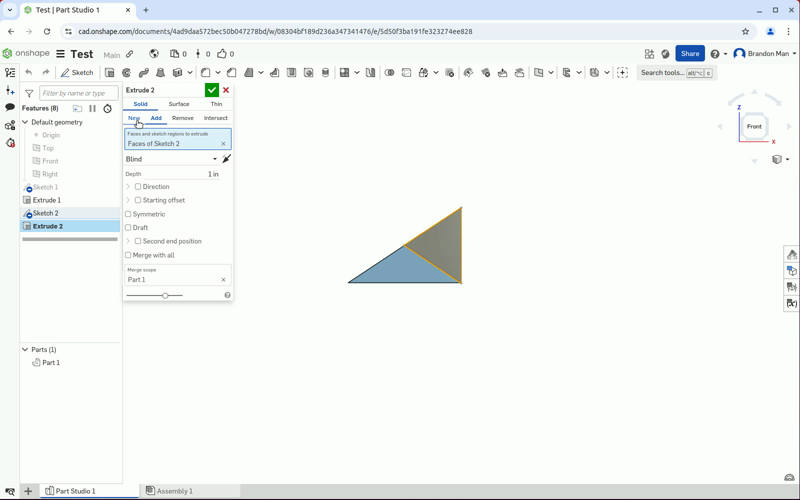
click(137, 120)
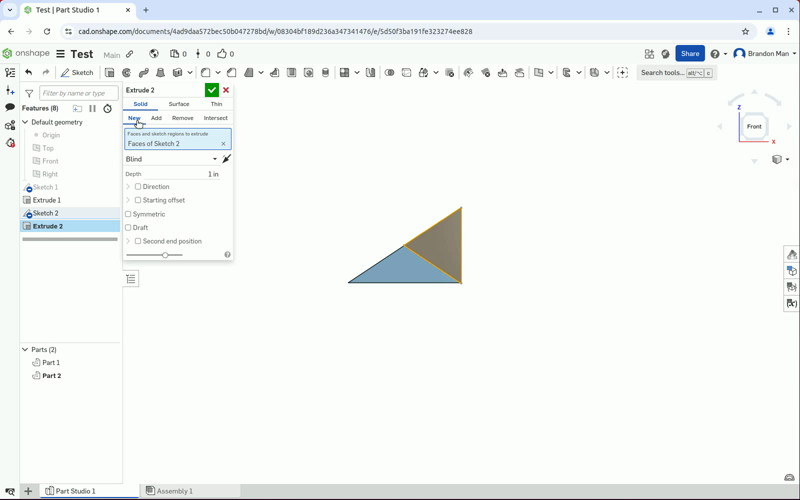
key(tab, 4)
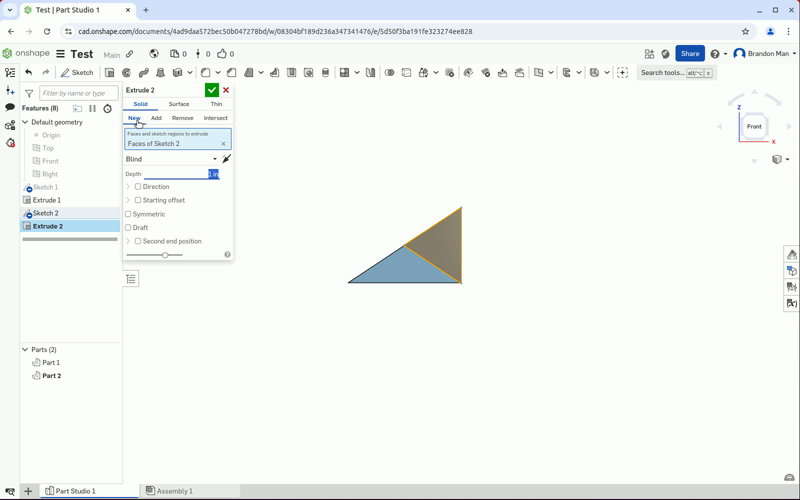
text(15.405)
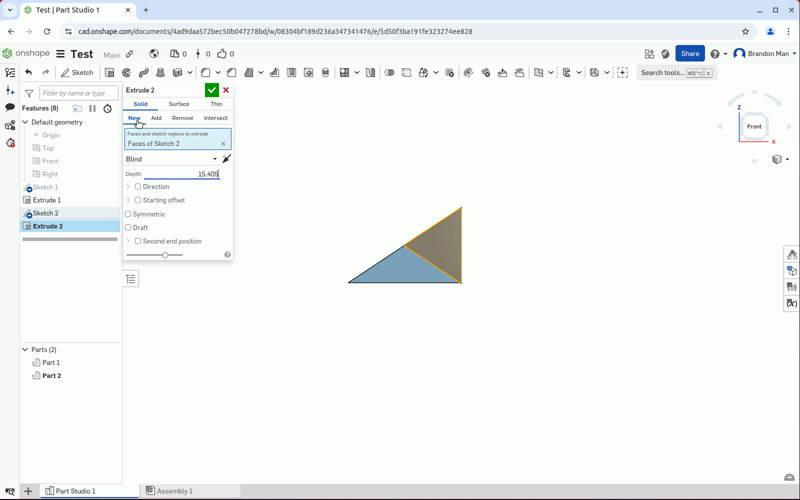
key(enter)
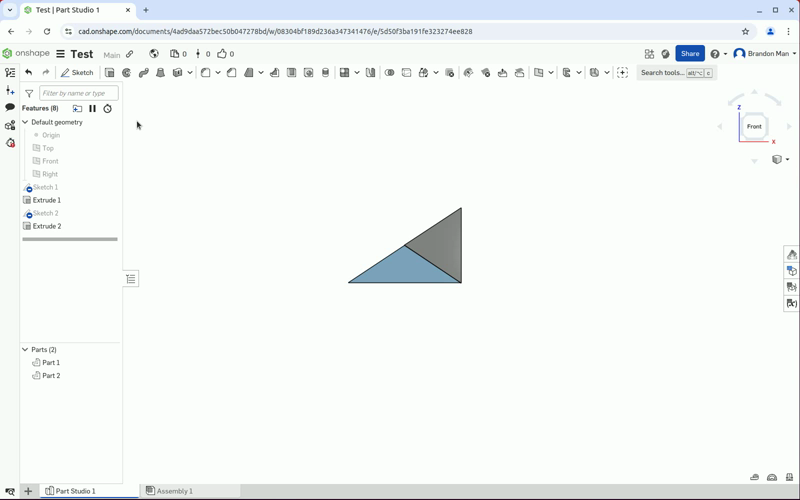
key(shift+h)
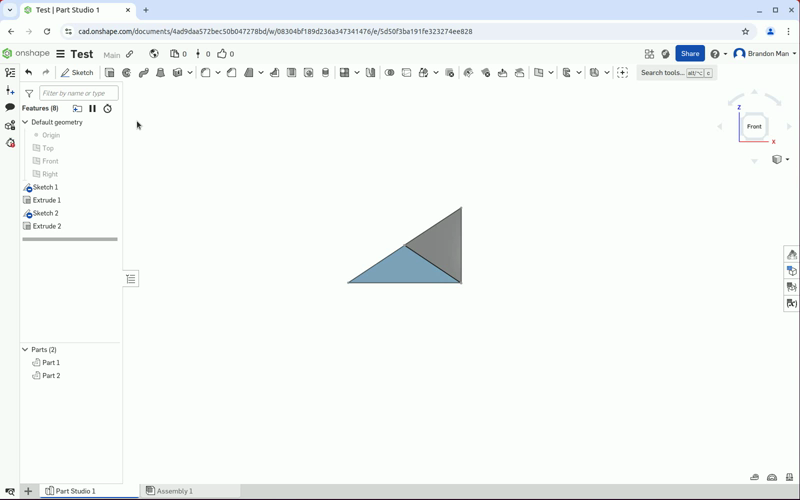
key(shift+h)
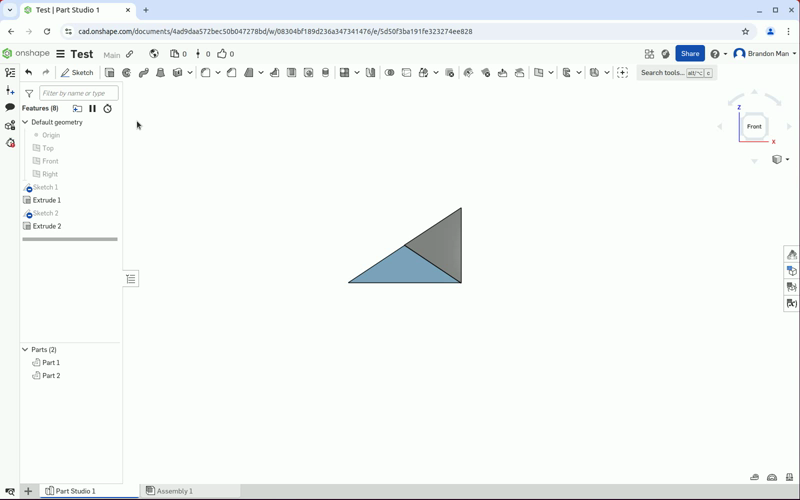
mouse_move(73, 189)
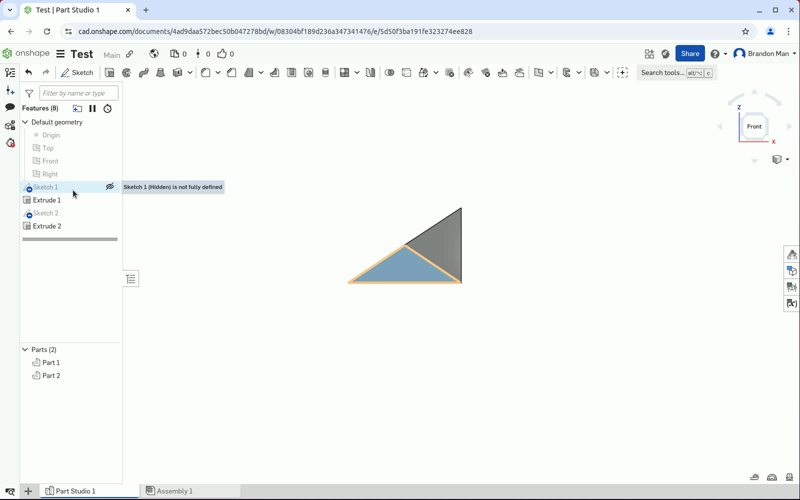
click(73, 189)
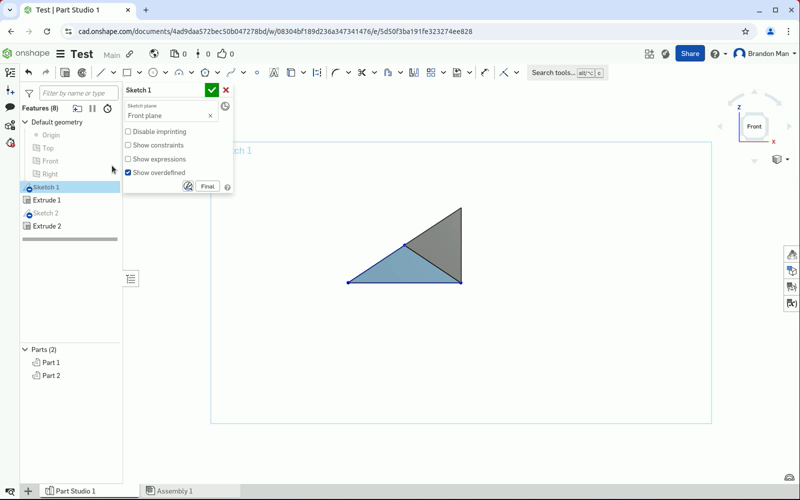
mouse_move(229, 92)
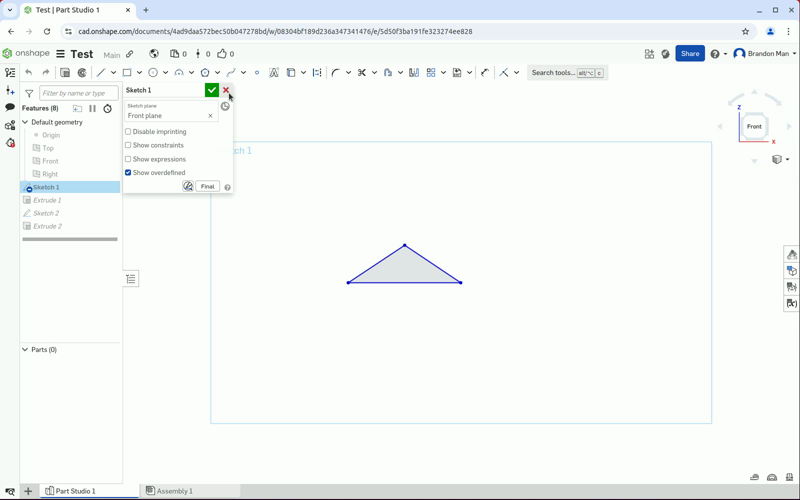
click(229, 92)
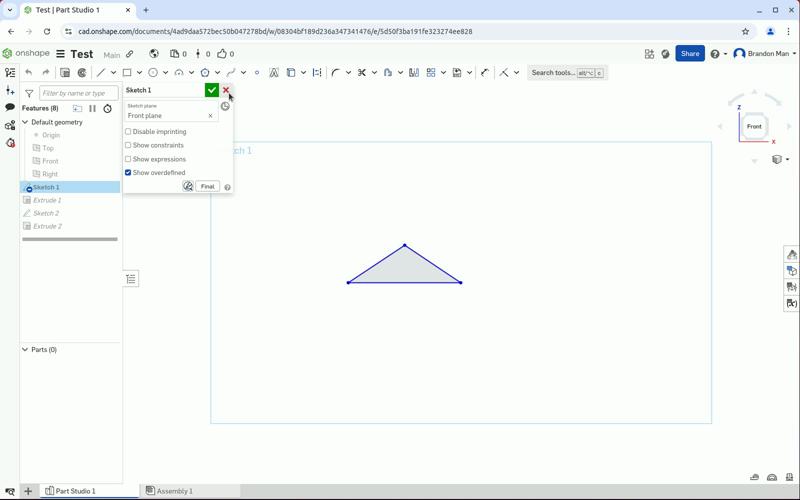
key(shift+s)
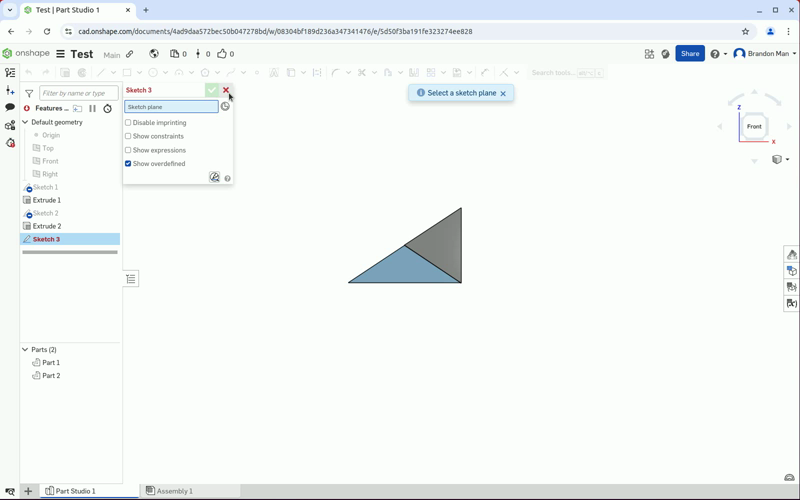
mouse_move(73, 163)
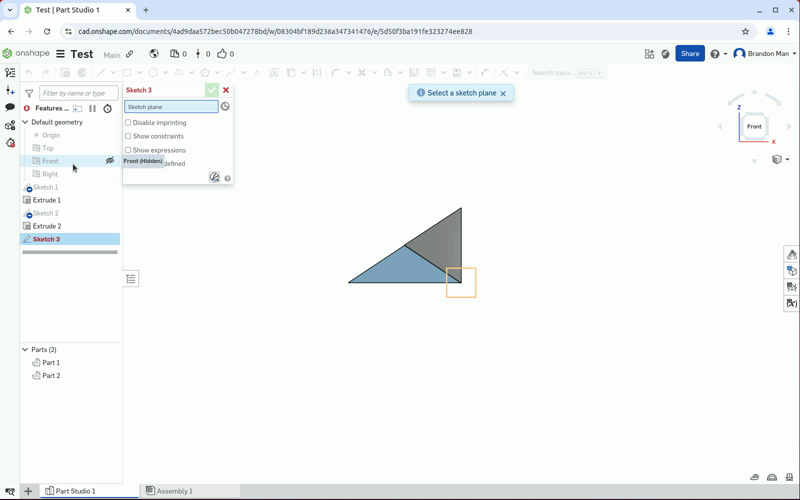
click(73, 163)
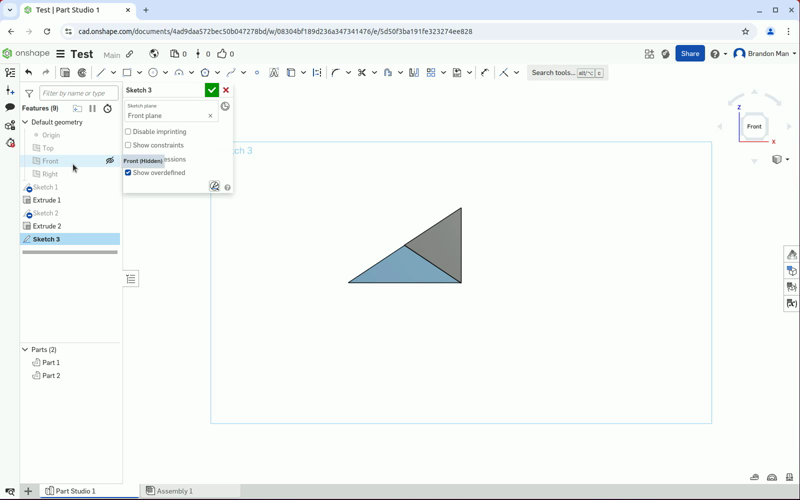
mouse_move(73, 352)
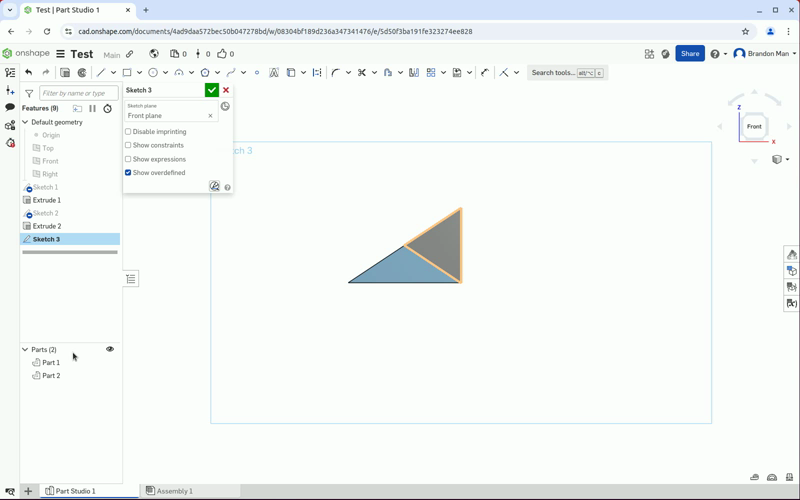
key(y)
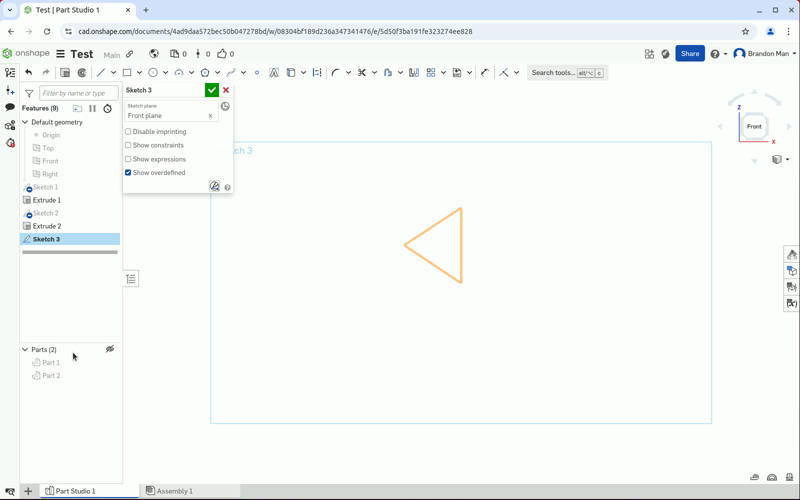
key(l)
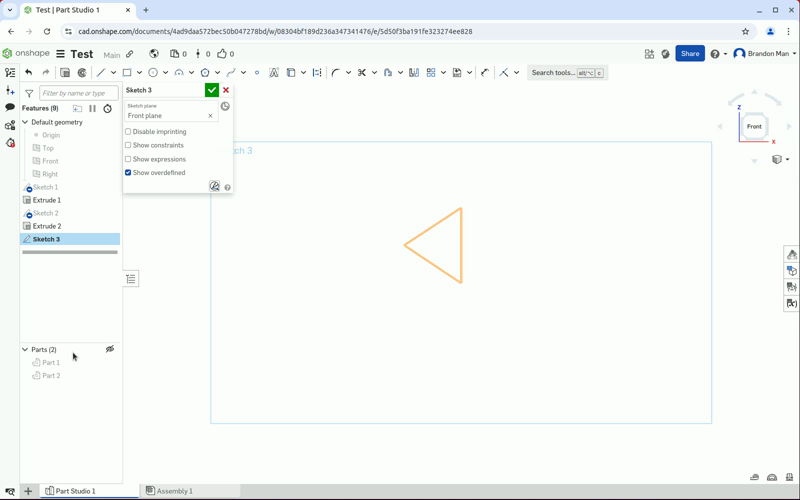
key_down(shift)
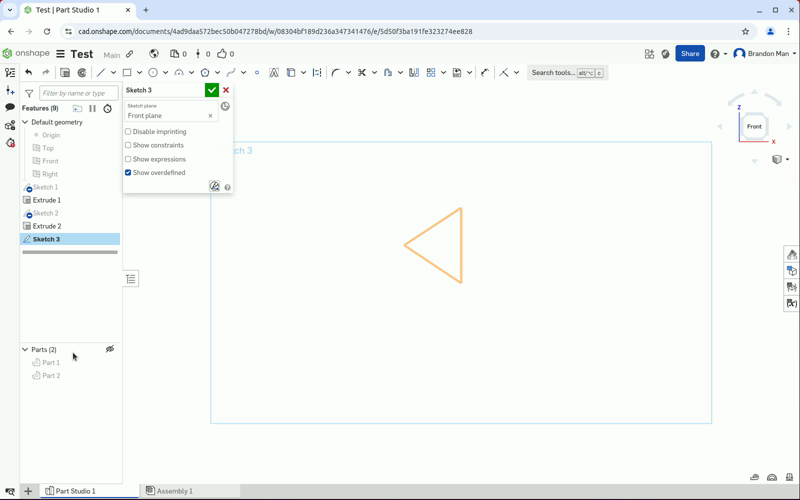
mouse_move(348, 282)
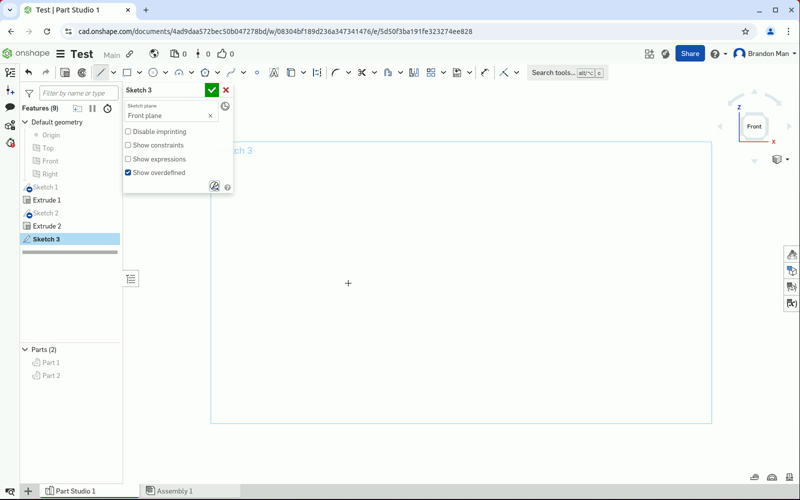
click(348, 282)
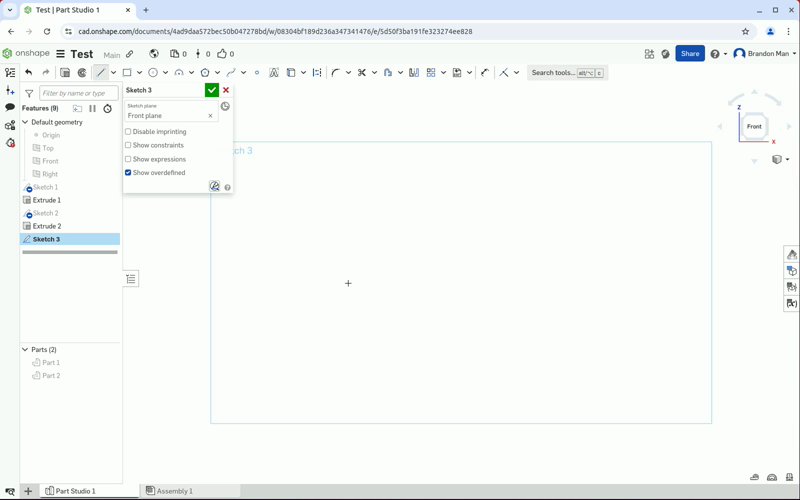
key_up(shift)
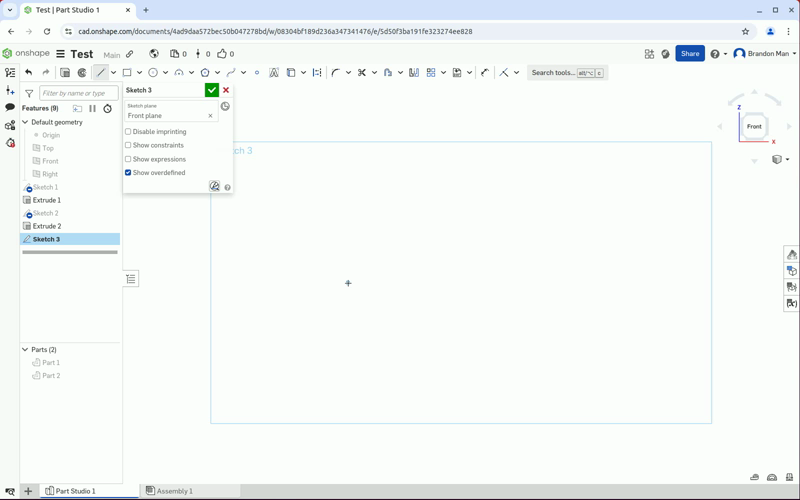
key_down(shift)
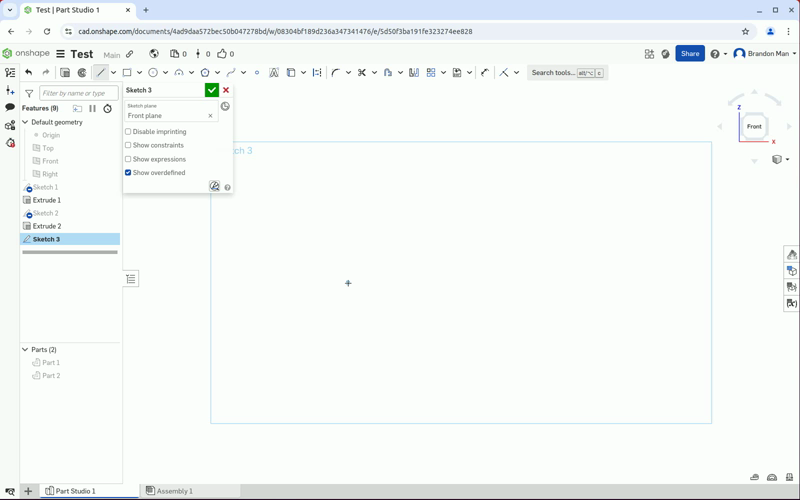
mouse_move(404, 244)
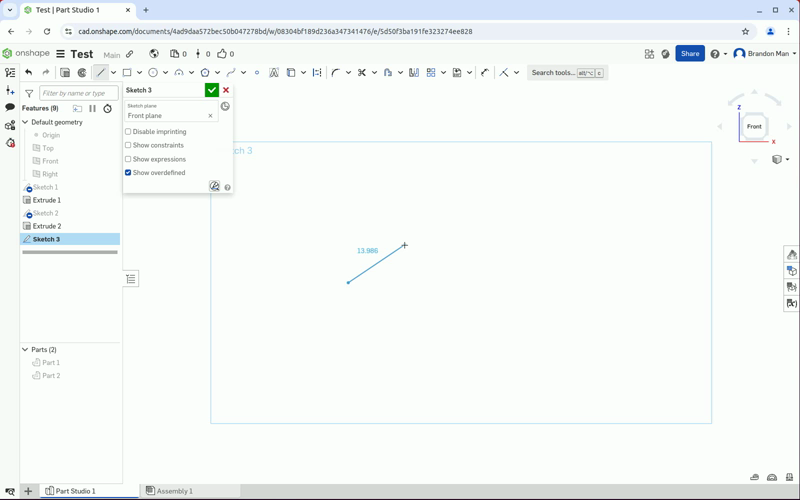
click(404, 244)
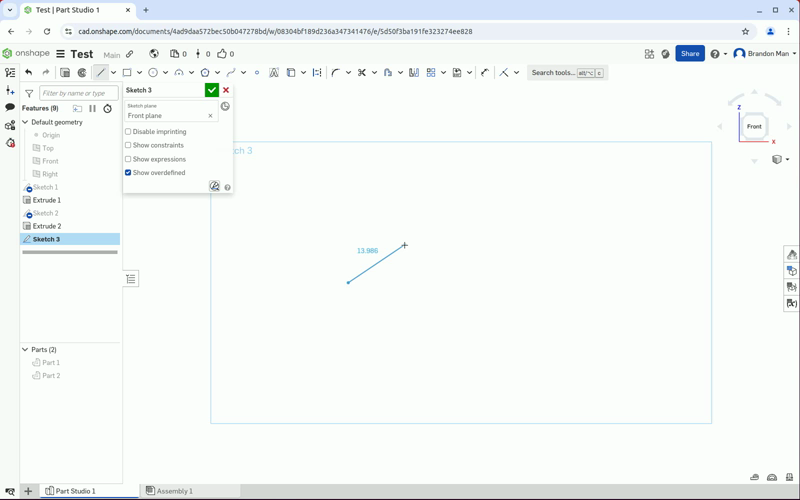
key_up(shift)
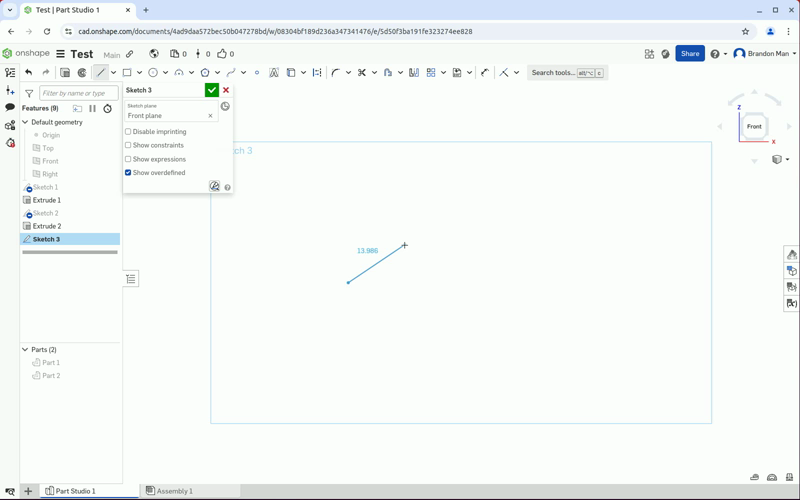
key_down(shift)
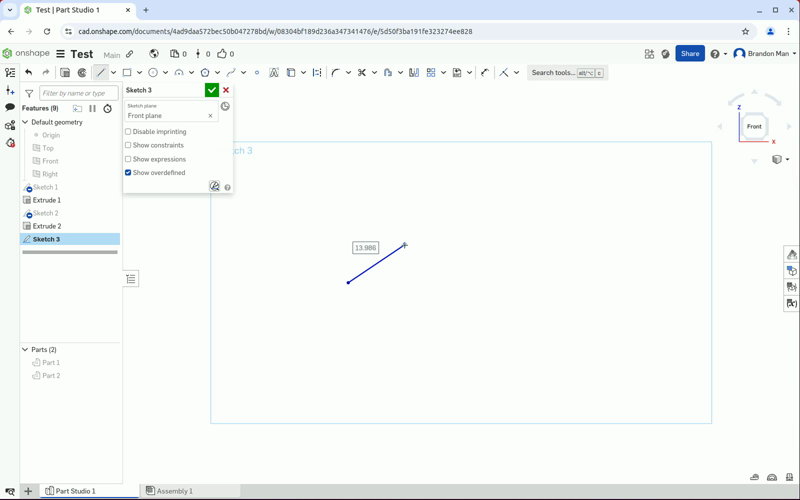
mouse_move(348, 207)
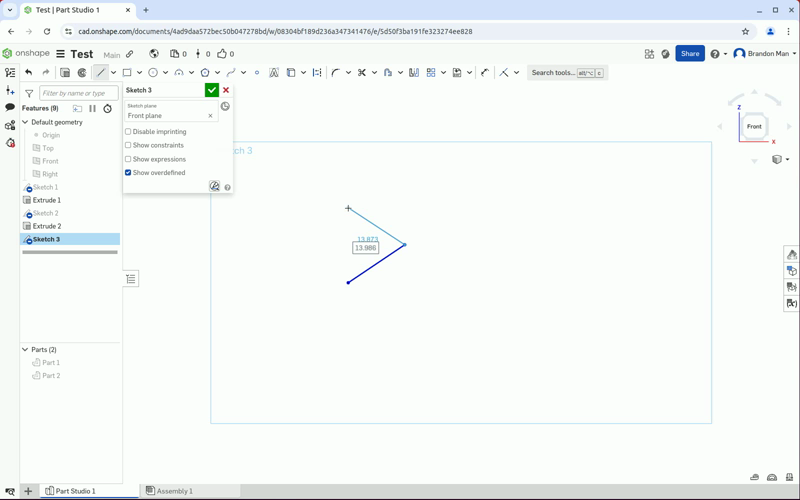
click(348, 207)
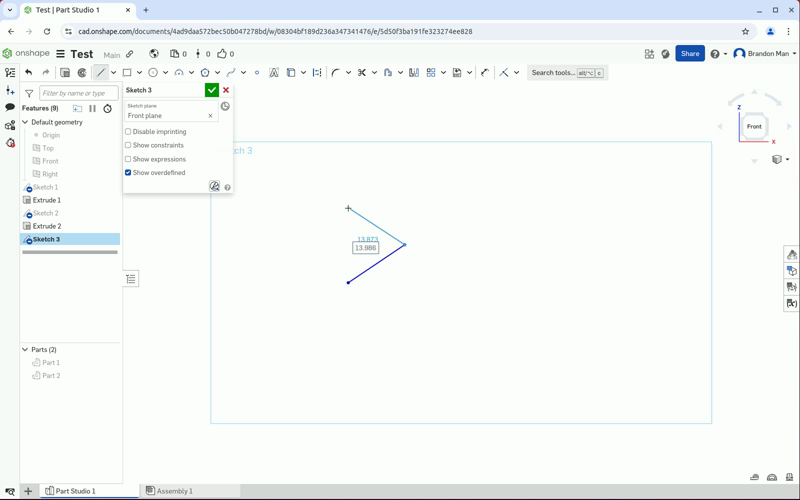
key_up(shift)
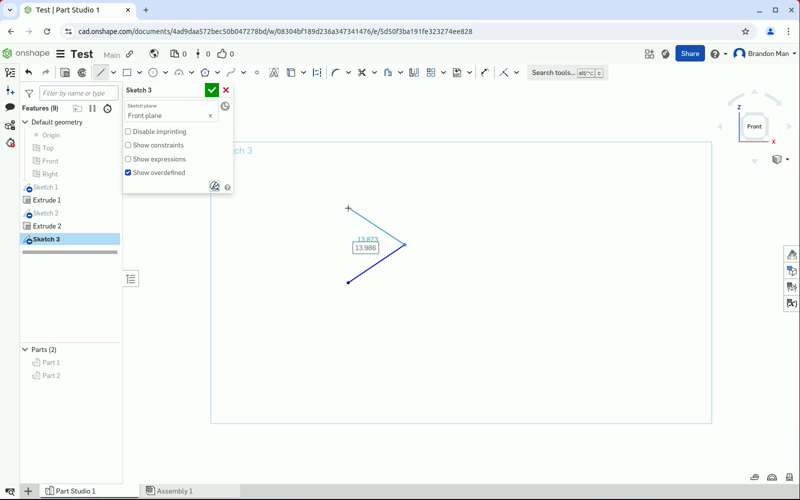
key_down(shift)
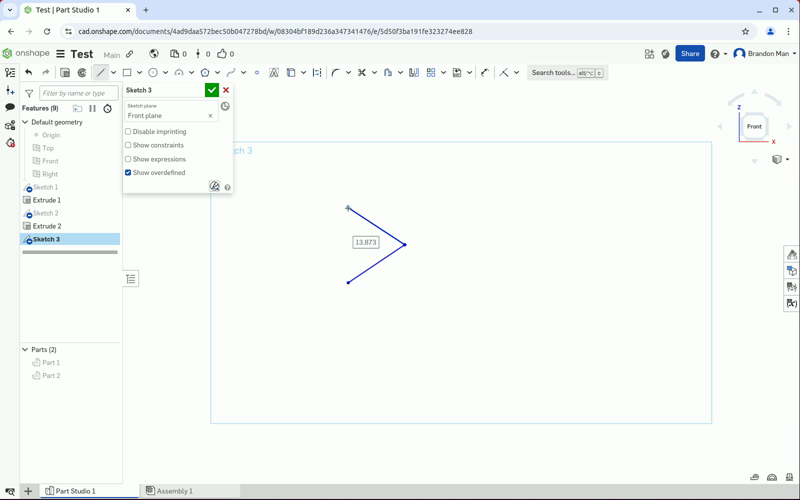
mouse_move(348, 282)
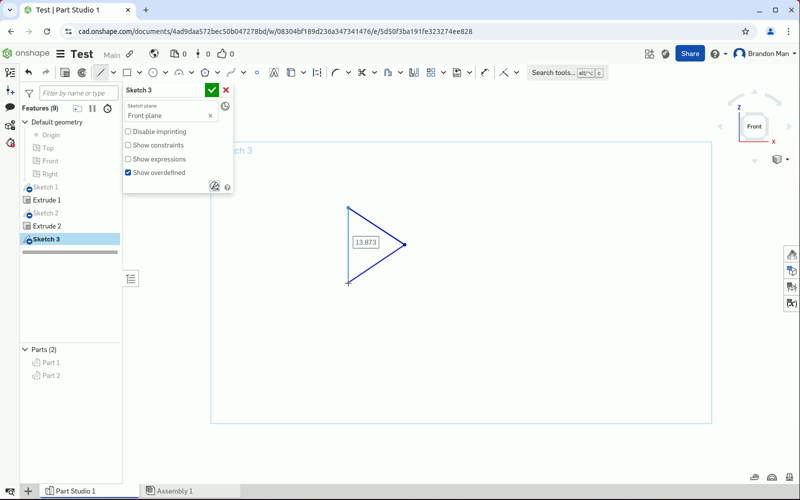
key_up(shift)
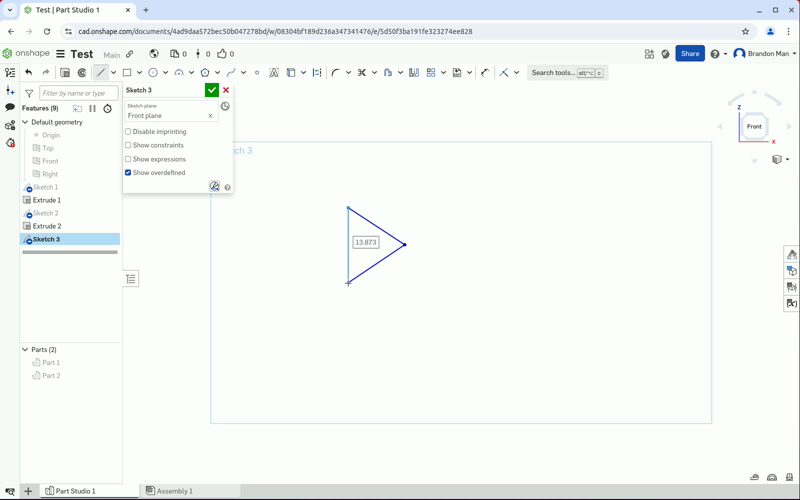
click(348, 282)
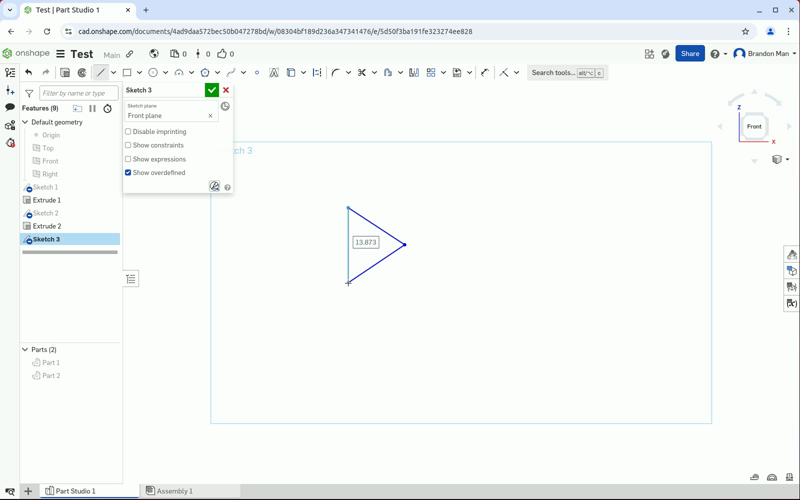
key(esc)
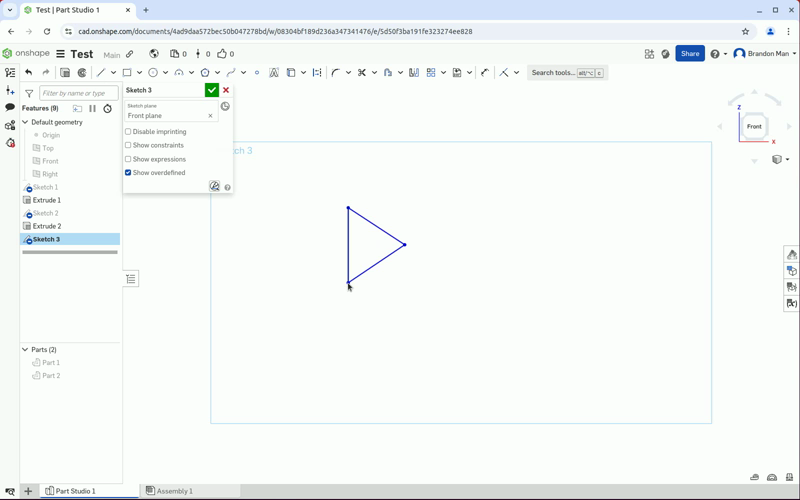
mouse_move(383, 248)
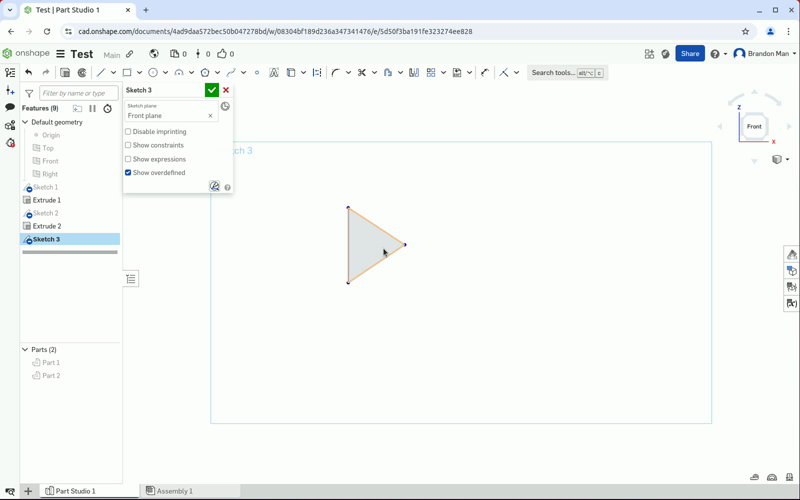
click(383, 248)
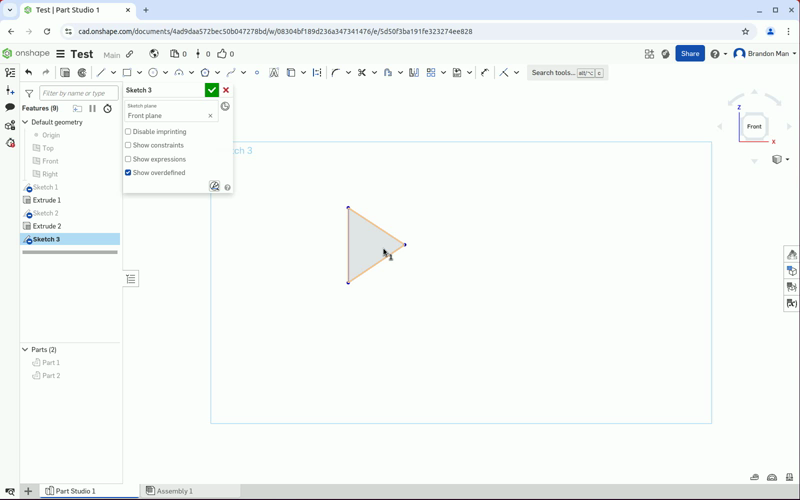
mouse_move(73, 352)
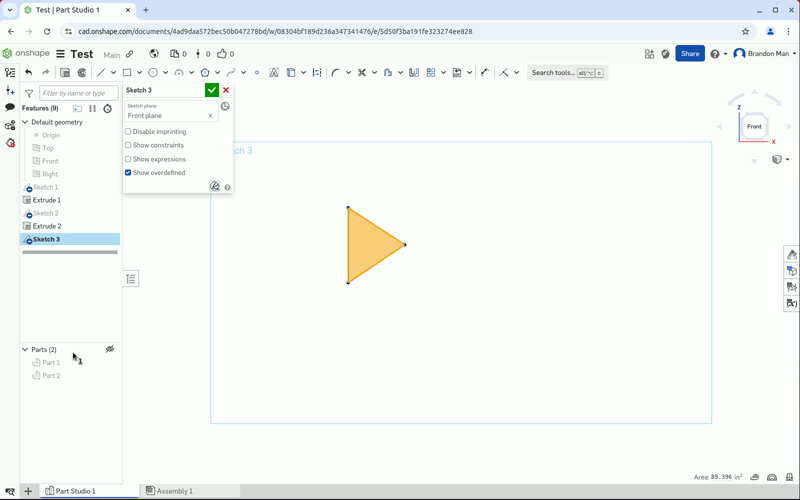
key(shift+y)
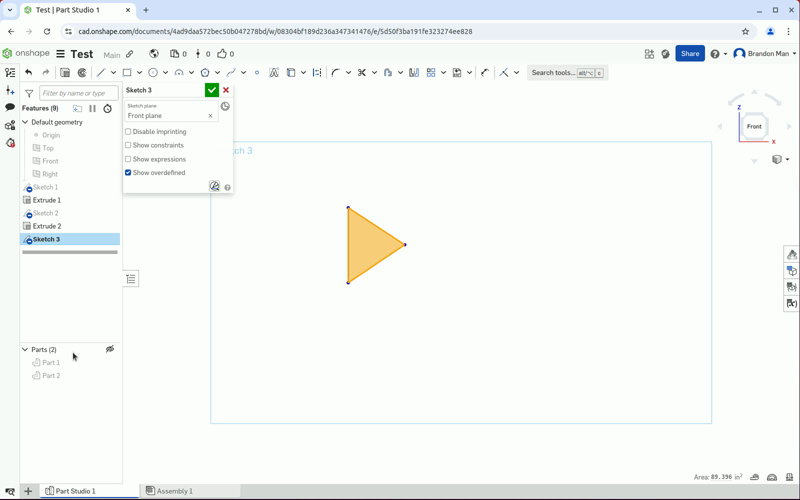
key(shift+e)
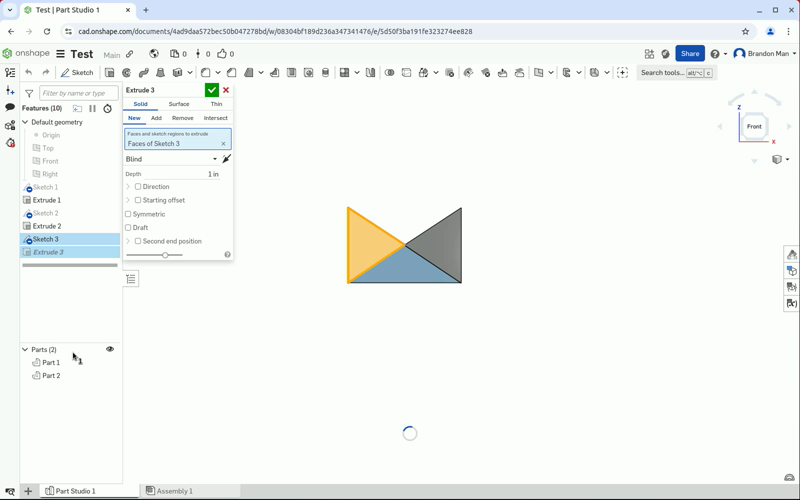
mouse_move(143, 106)
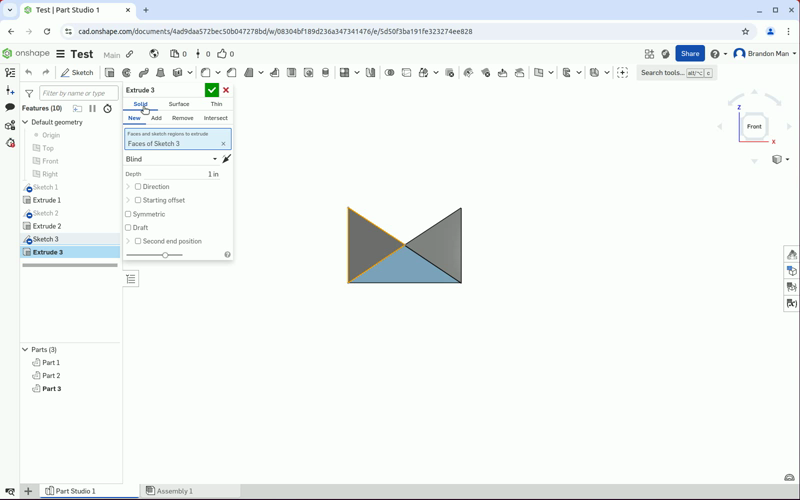
click(143, 106)
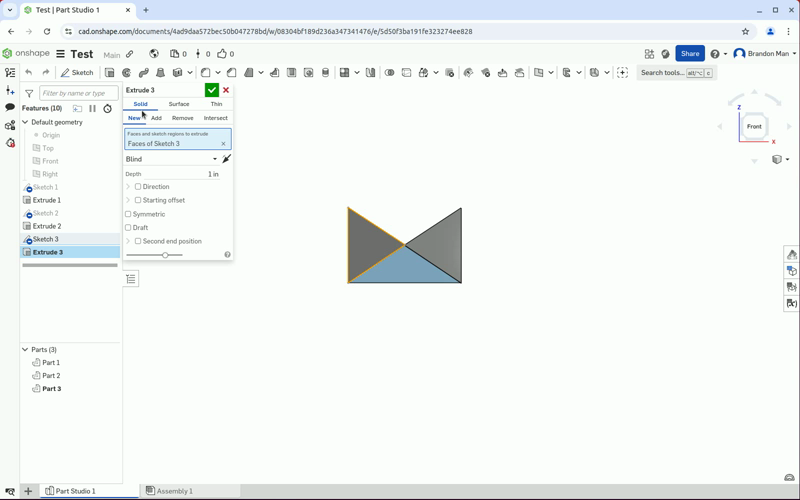
mouse_move(137, 120)
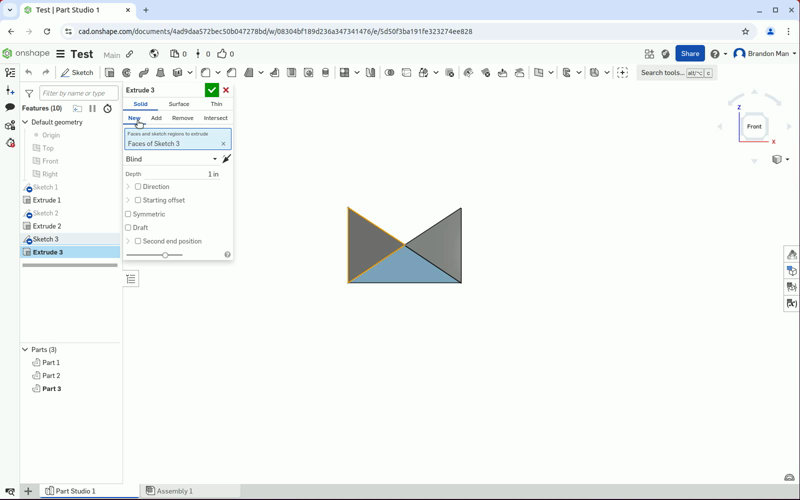
click(137, 120)
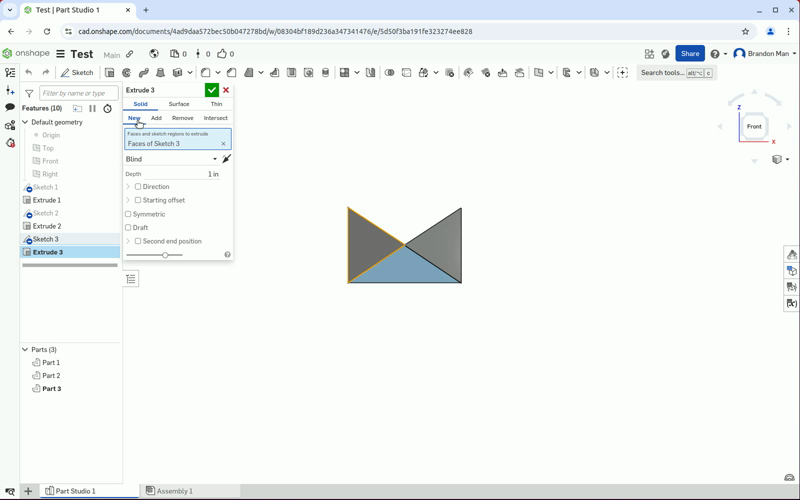
key(tab, 4)
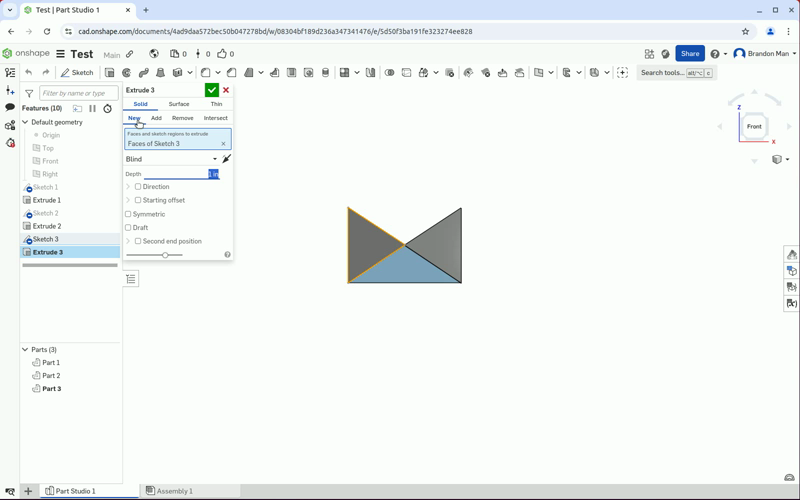
text(15.405)
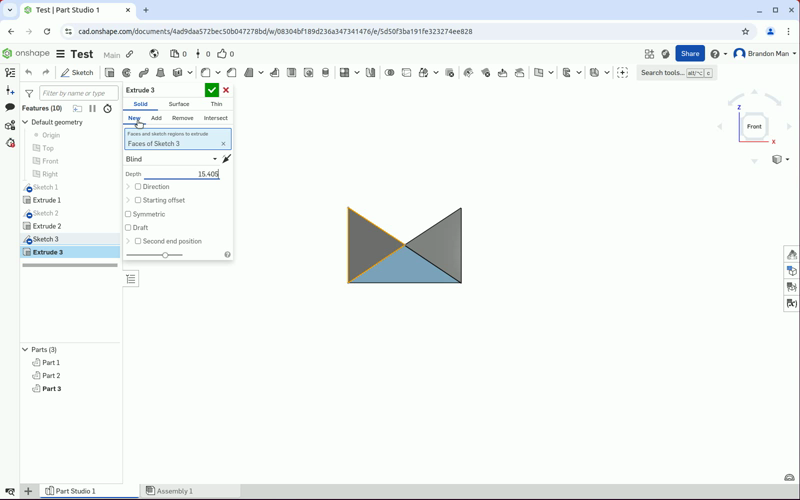
key(enter)
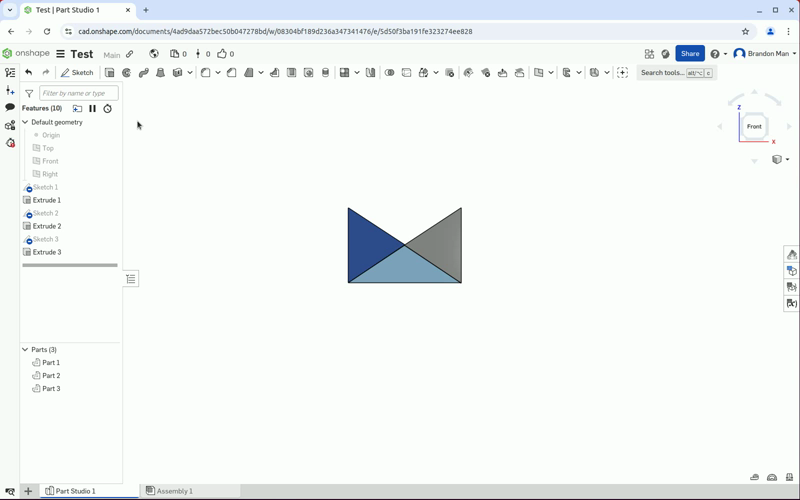
key(shift+h)
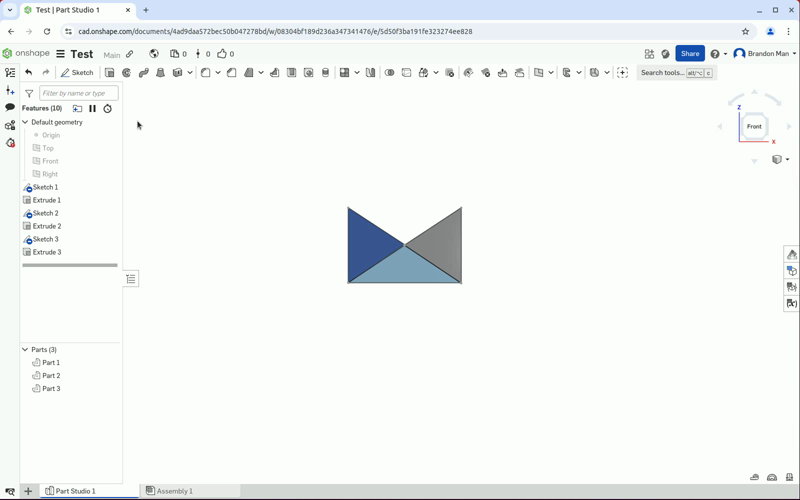
key(shift+h)
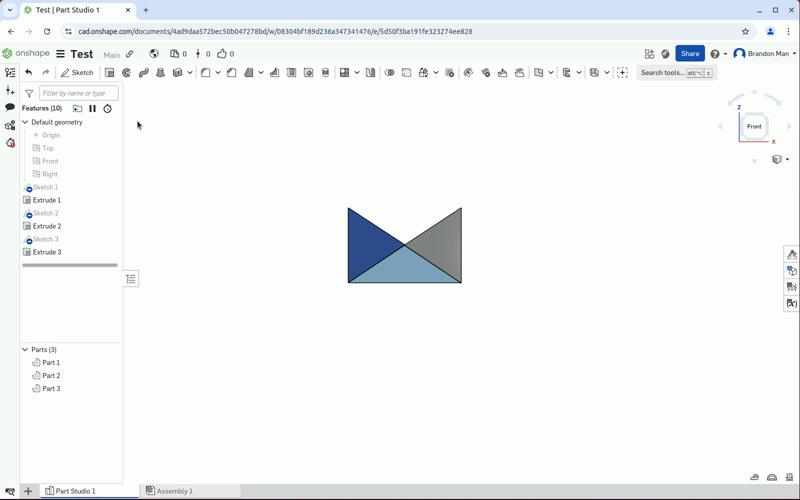
mouse_move(73, 189)
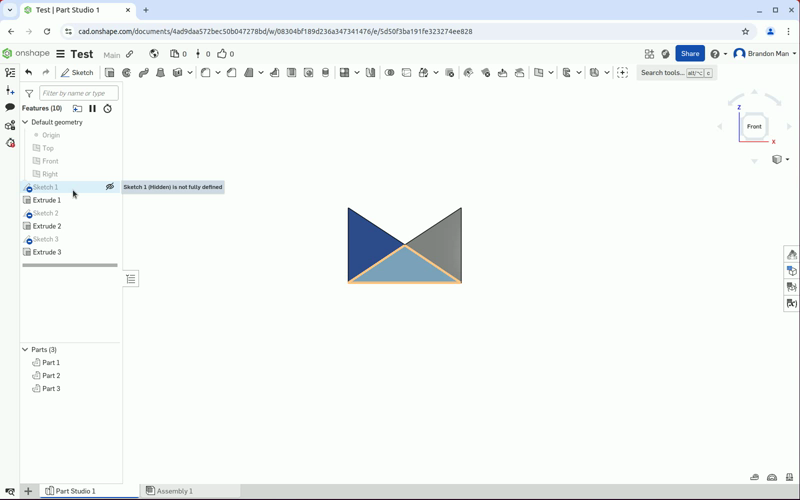
click(73, 189)
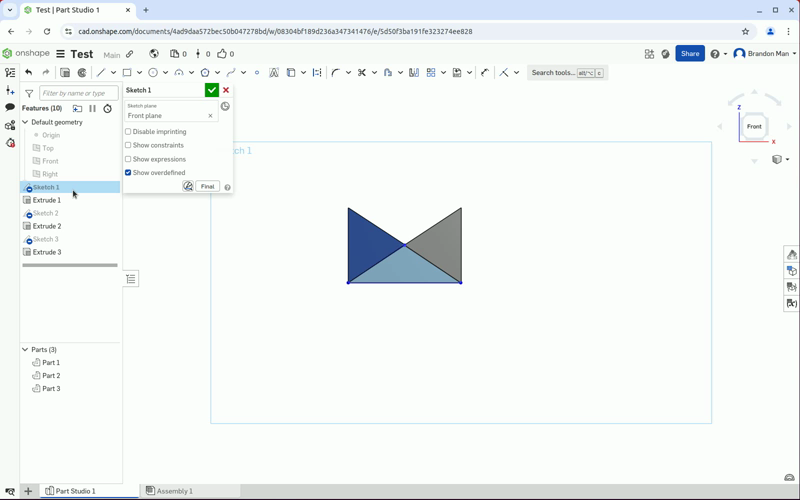
mouse_move(229, 92)
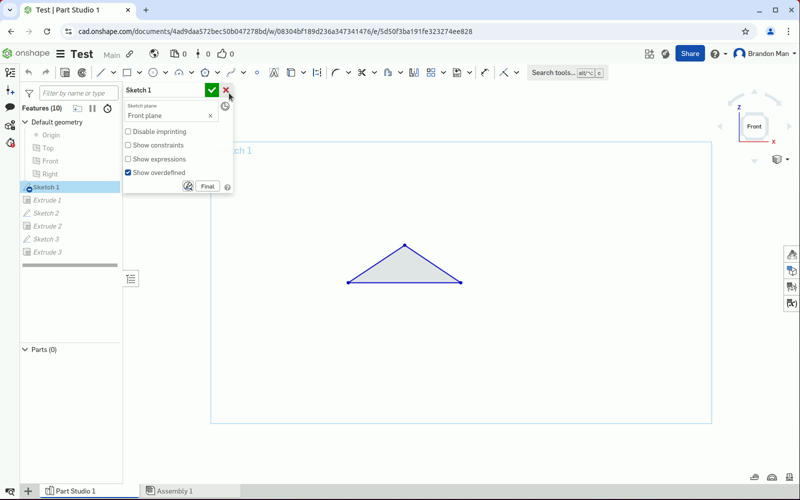
click(229, 92)
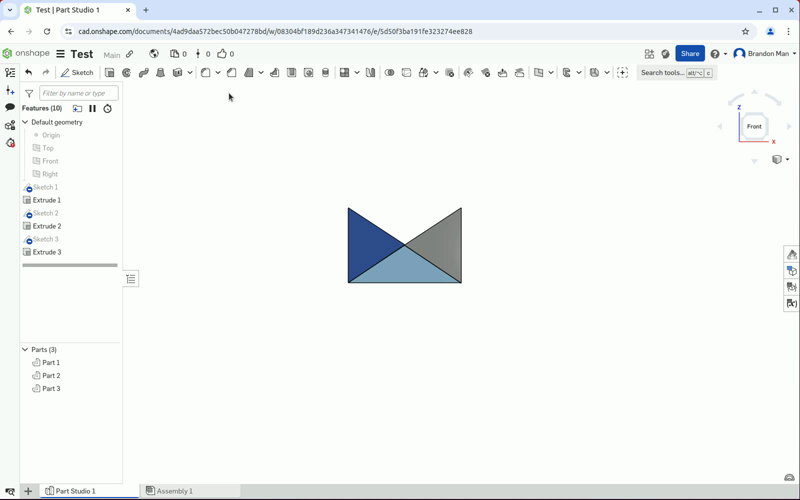
mouse_move(73, 352)
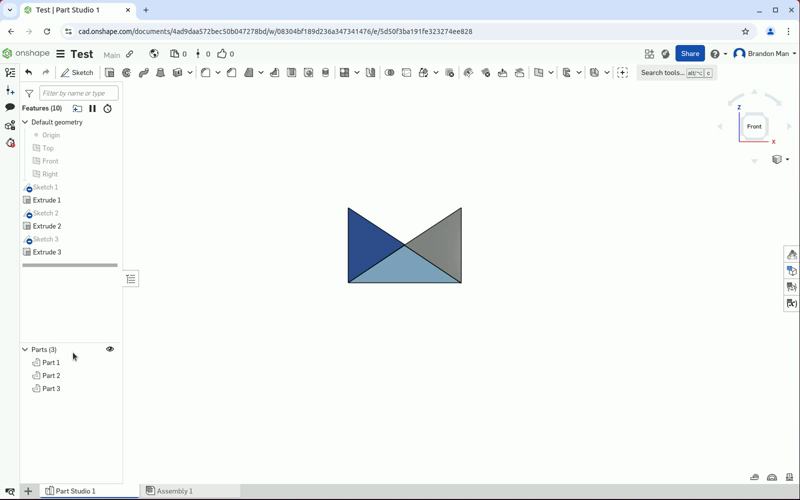
key(y)
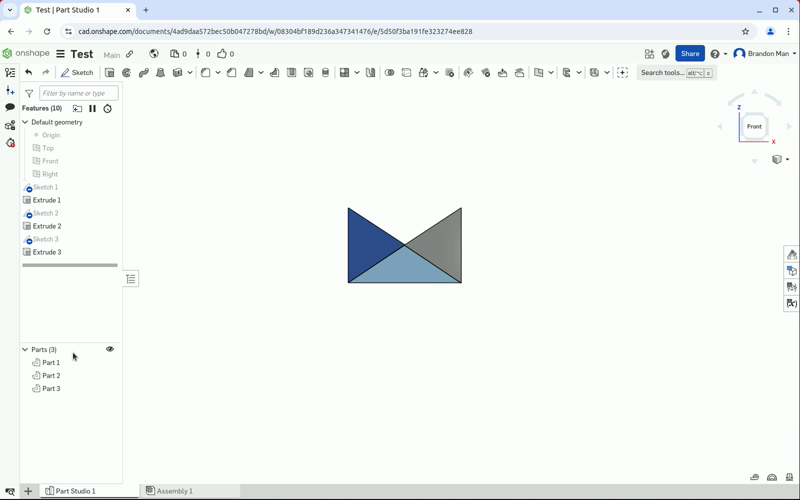
key(shift+p)
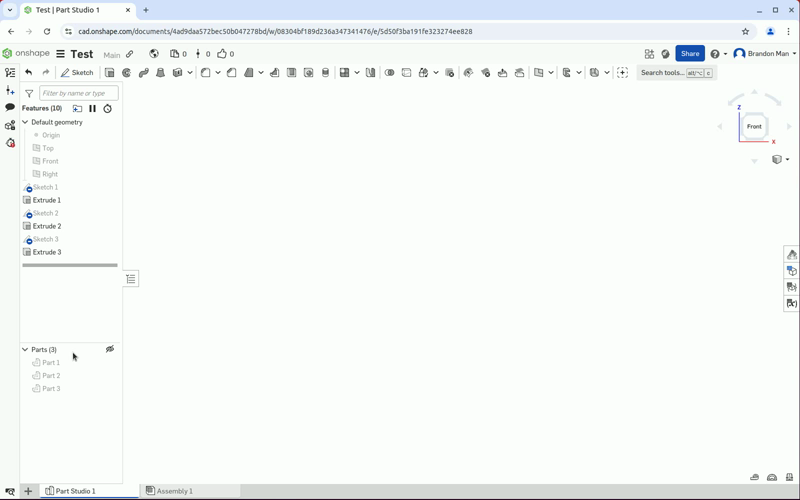
key(space)
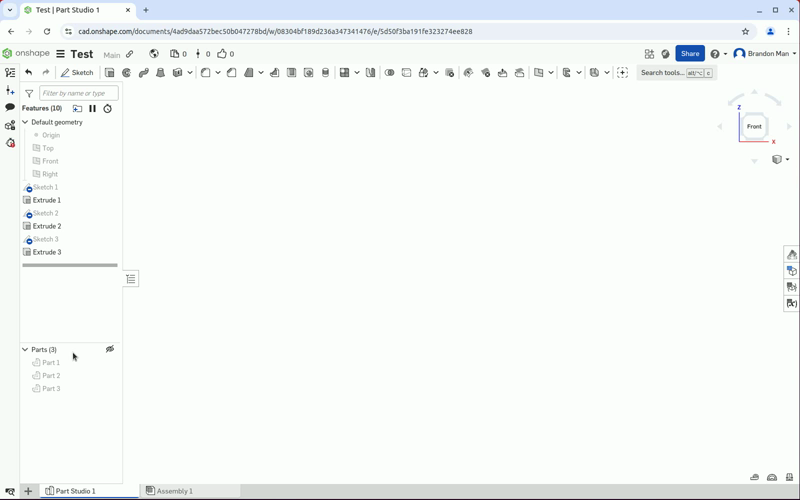
key_down(shift)
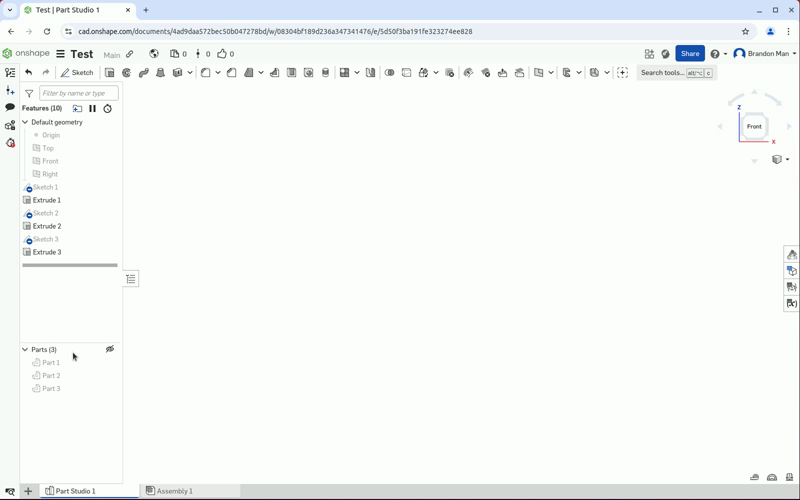
key(left)
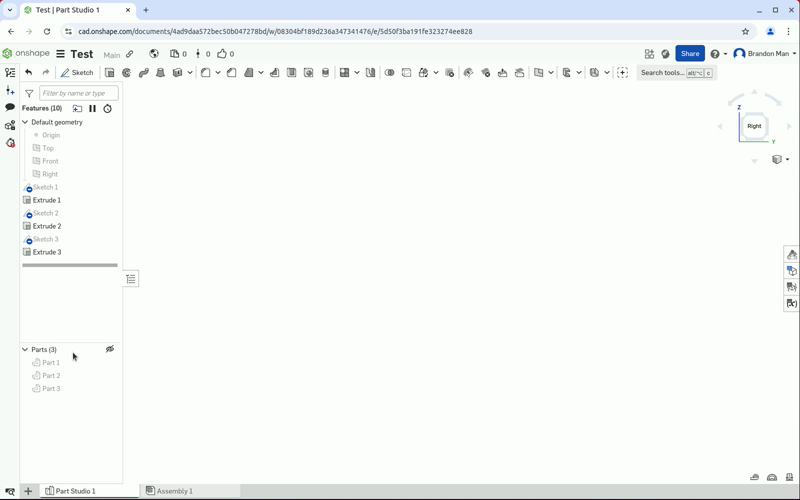
key_up(shift)
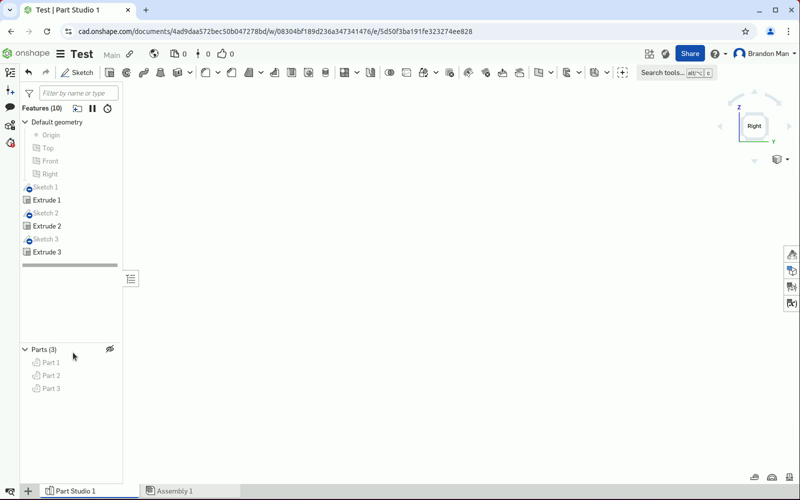
mouse_move(73, 352)
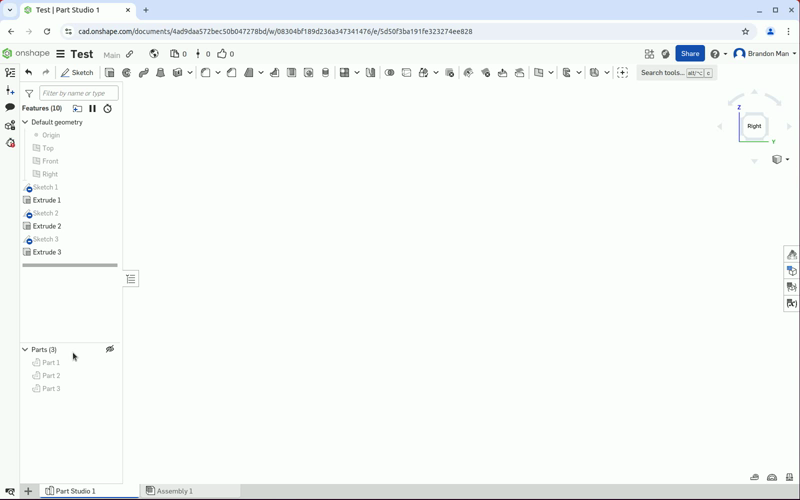
key(shift+y)
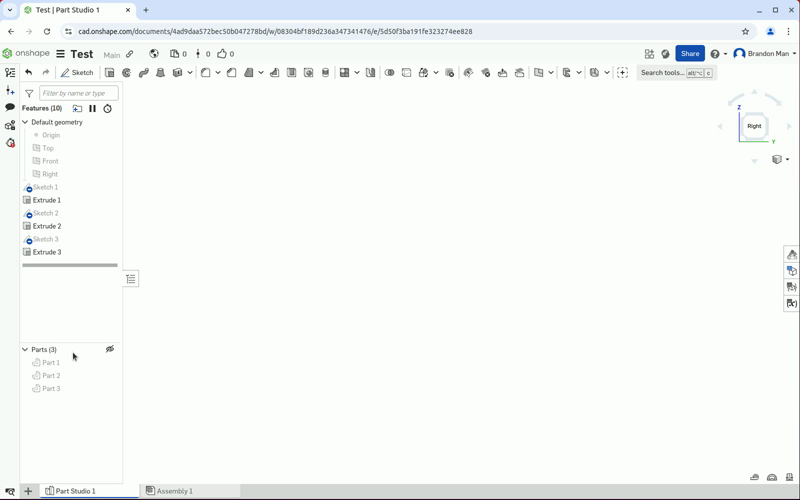
key(shift+s)
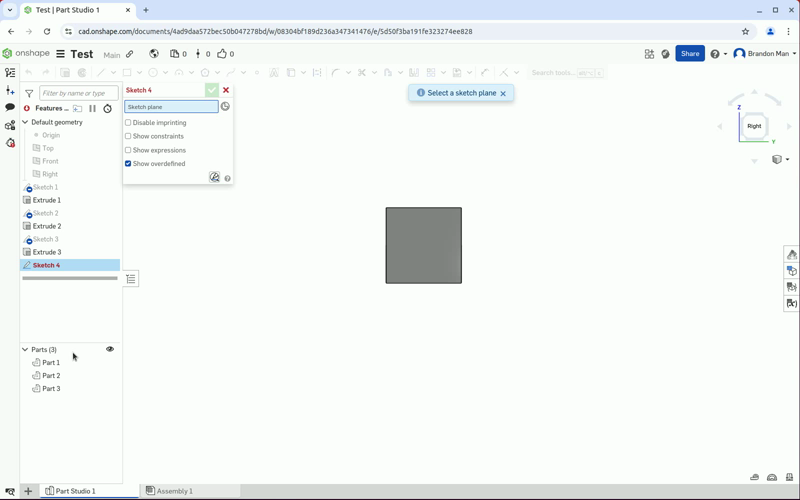
mouse_move(73, 176)
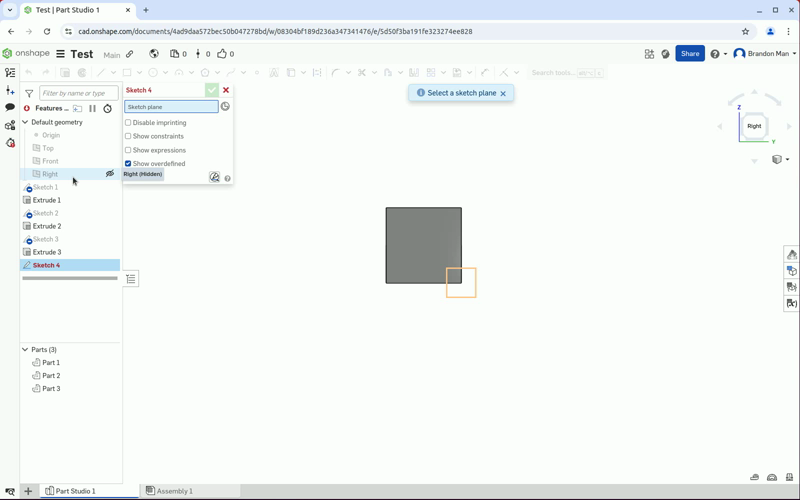
click(73, 176)
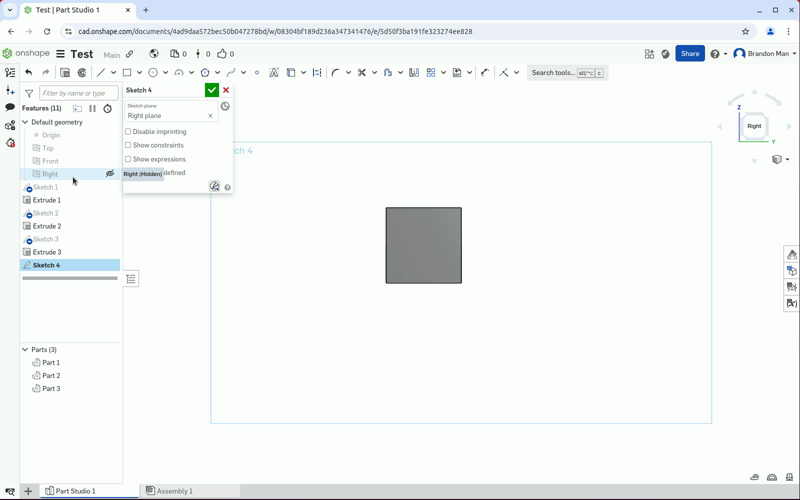
mouse_move(73, 352)
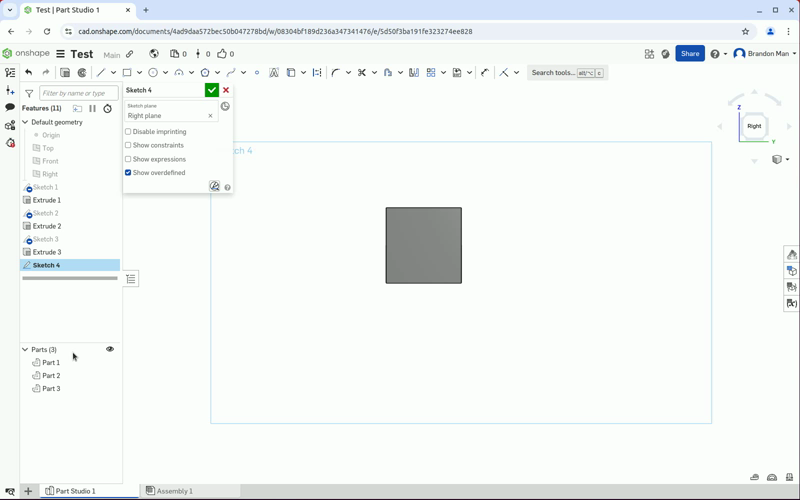
key(y)
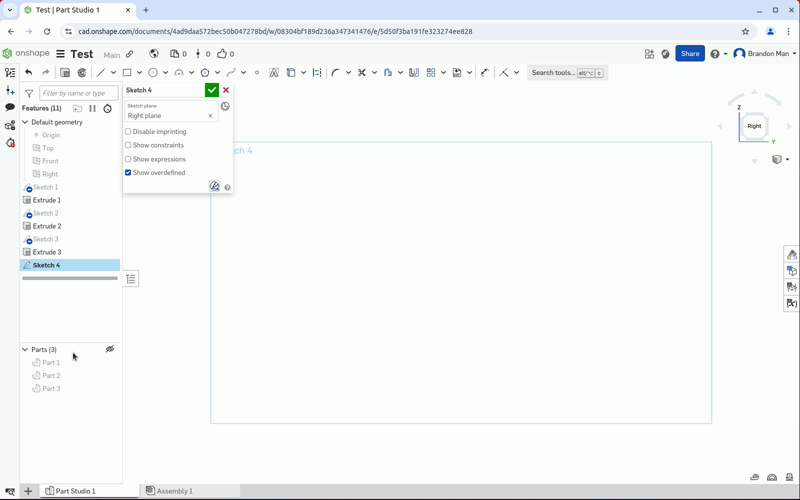
key(l)
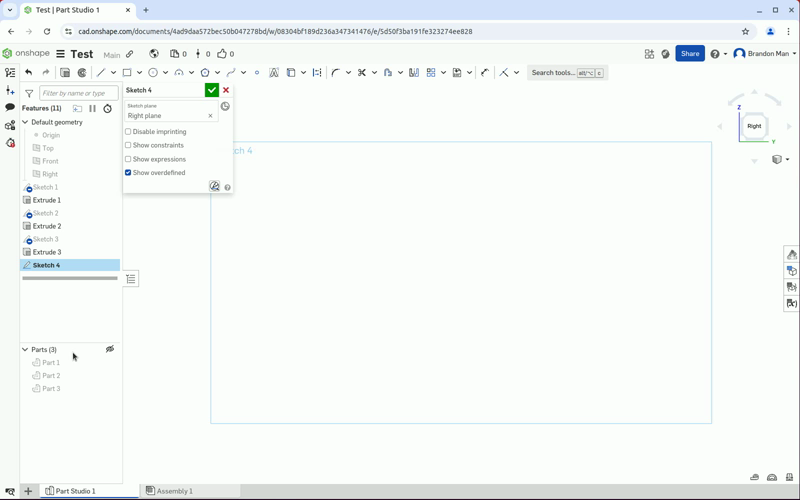
key_down(shift)
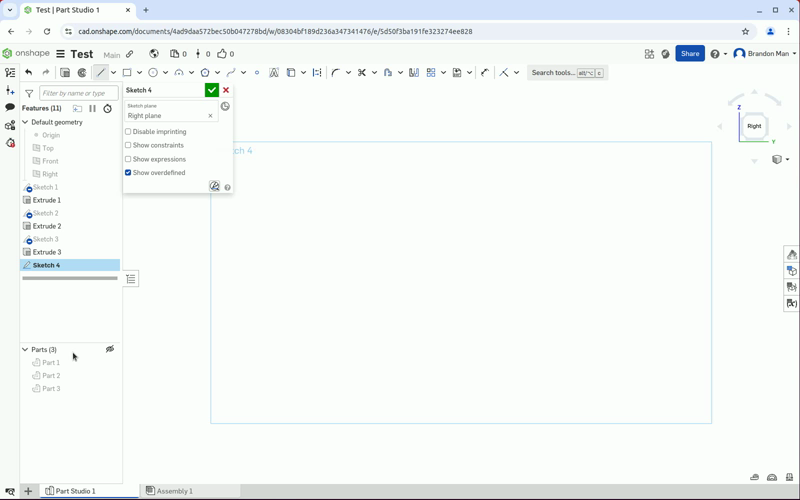
mouse_move(413, 226)
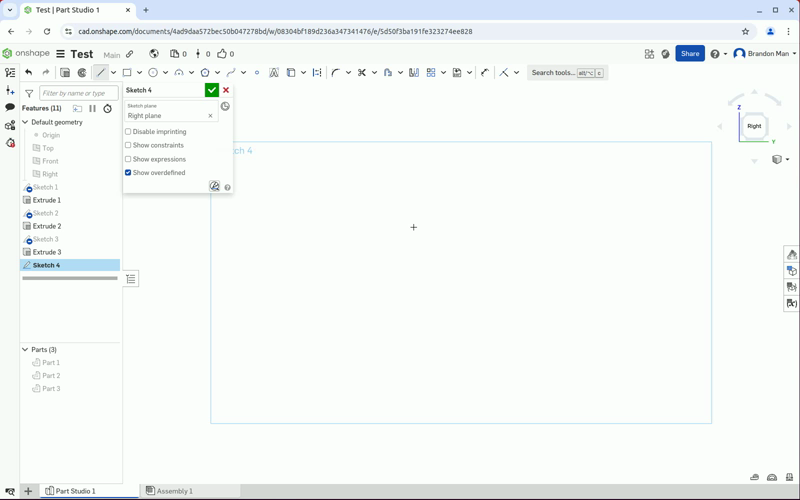
click(413, 226)
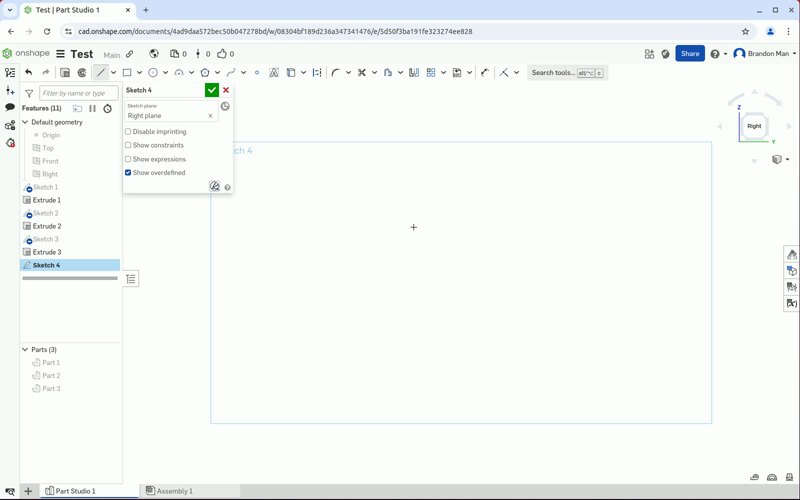
key_up(shift)
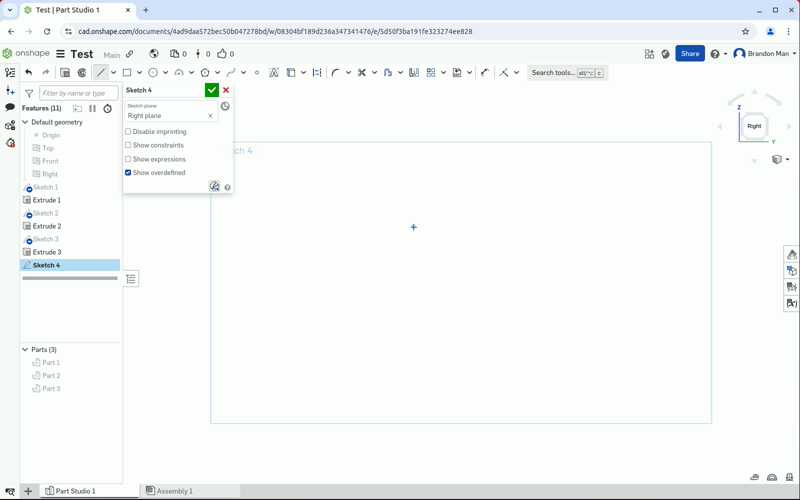
key_down(shift)
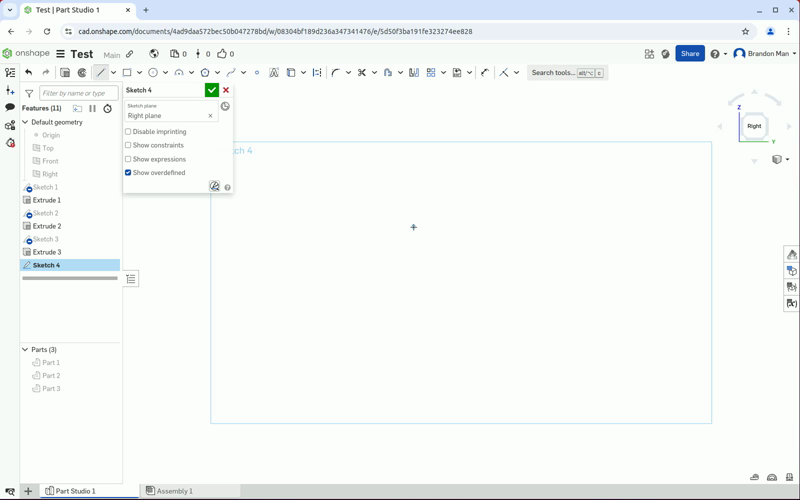
mouse_move(444, 226)
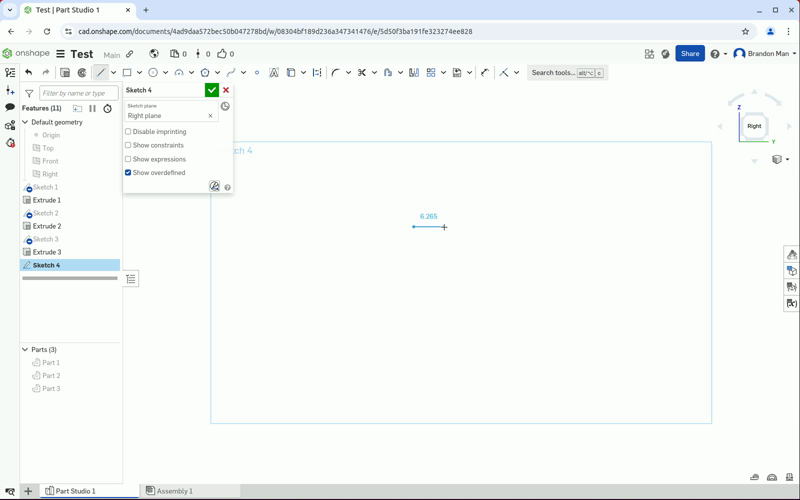
mouse_move(433, 226)
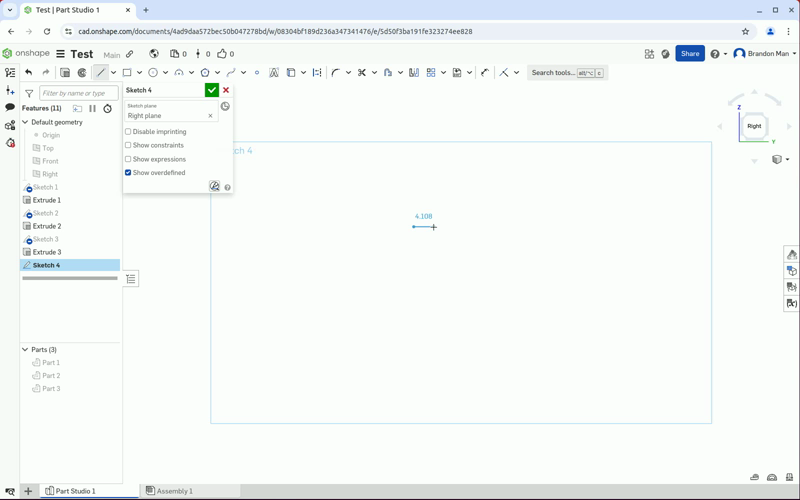
click(433, 226)
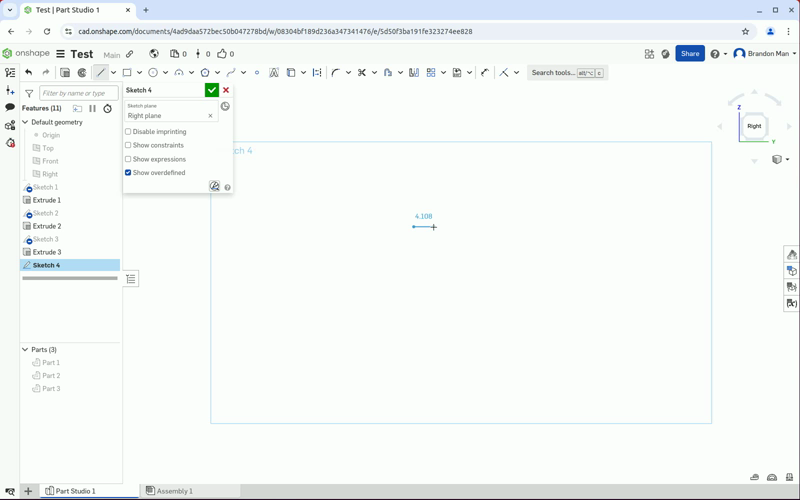
key_up(shift)
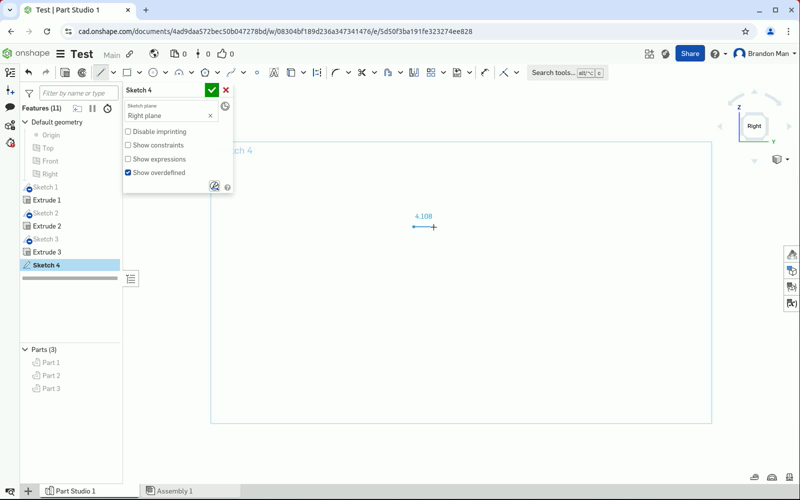
key_down(shift)
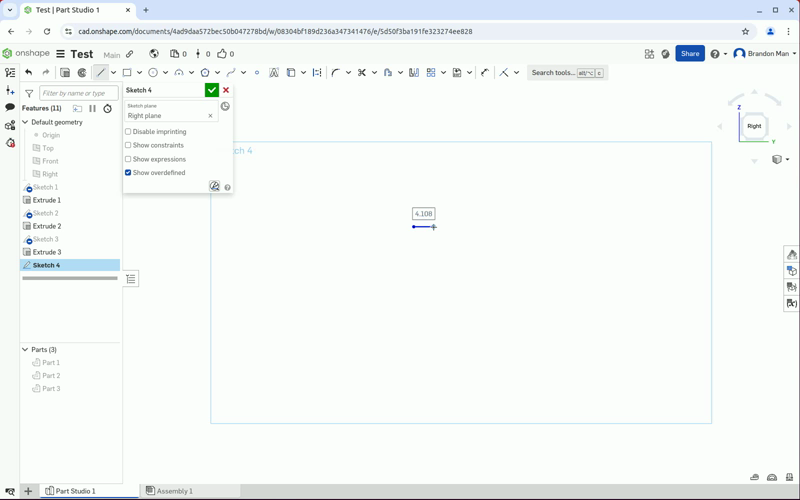
mouse_move(463, 226)
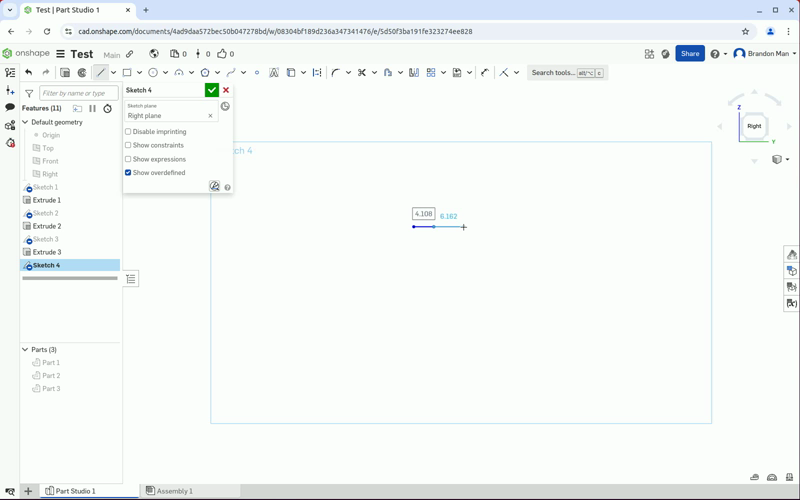
mouse_move(433, 207)
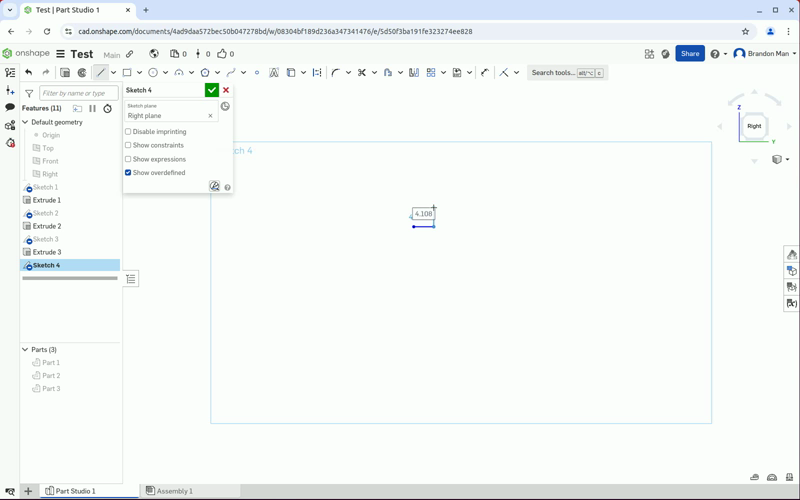
click(433, 207)
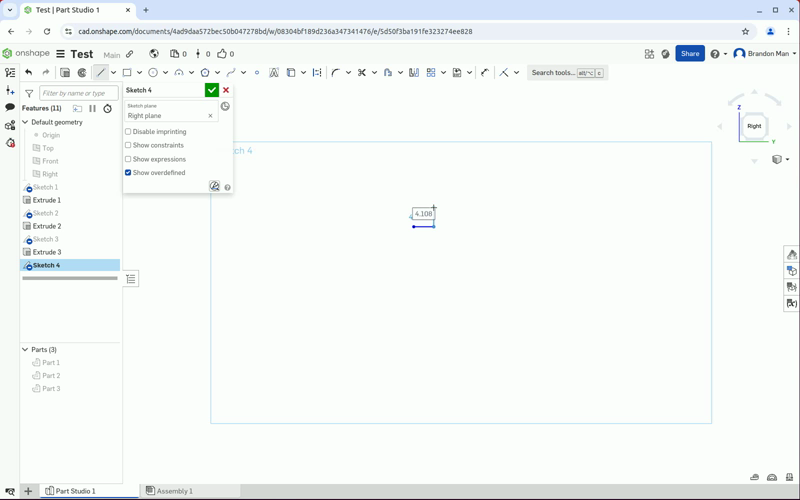
key_up(shift)
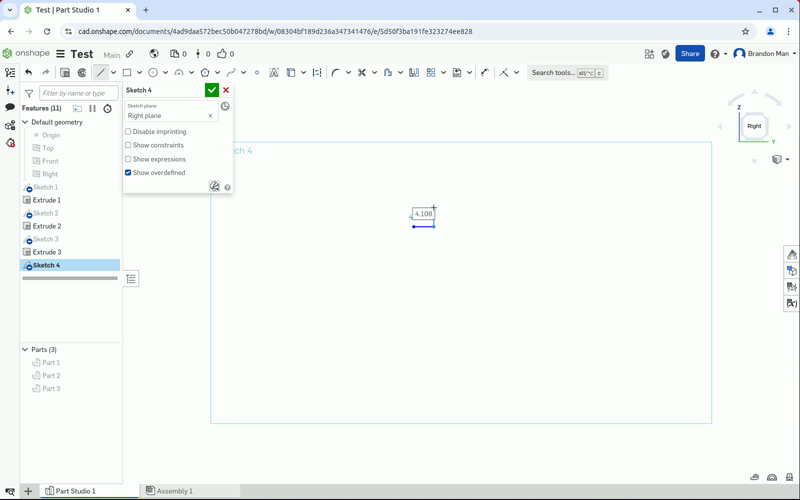
key_down(shift)
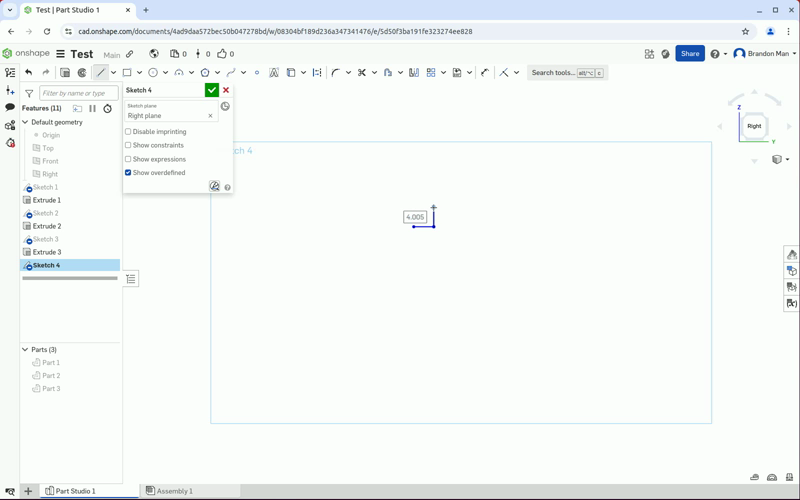
mouse_move(463, 207)
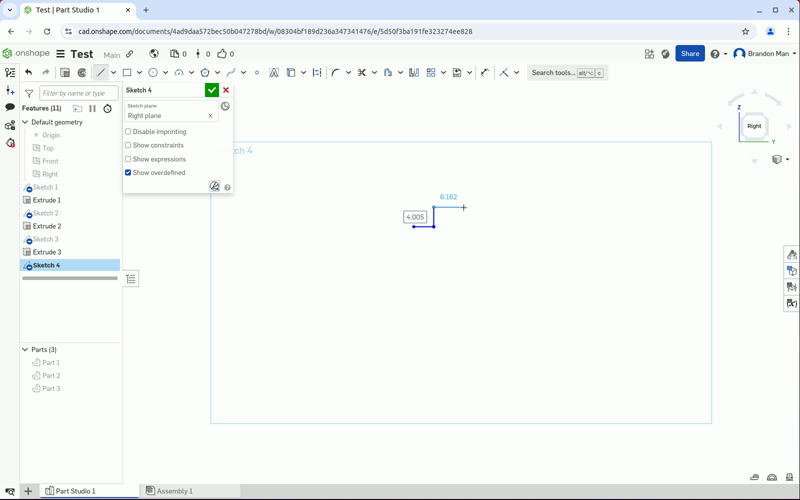
mouse_move(413, 207)
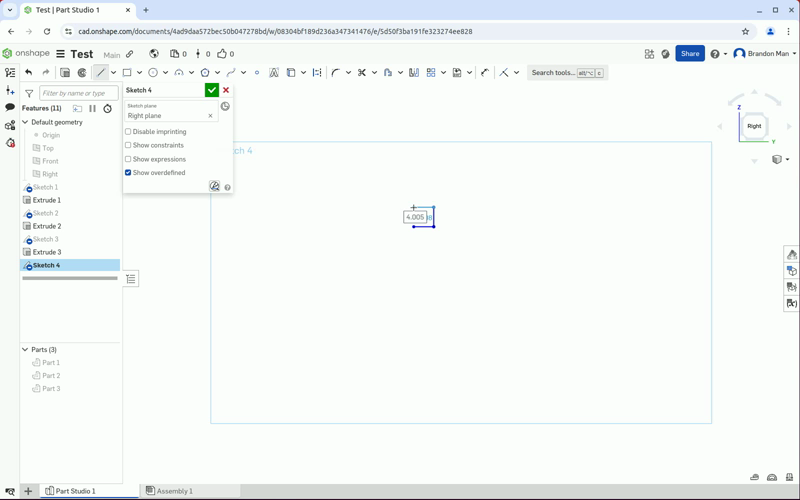
click(413, 207)
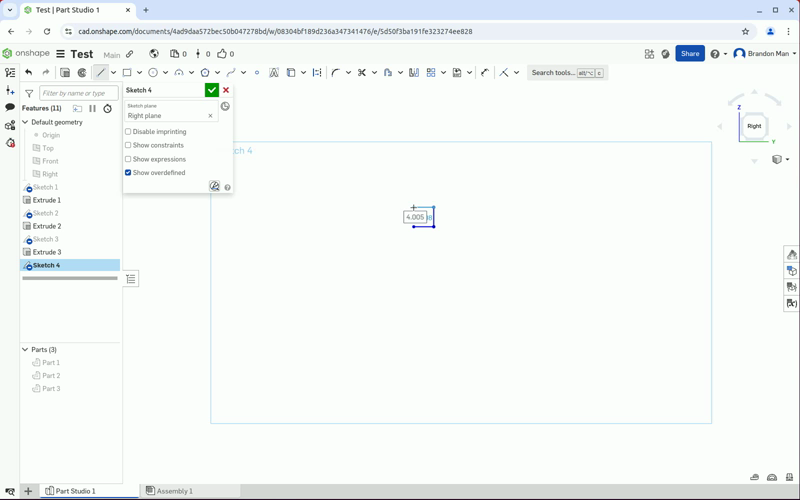
key_up(shift)
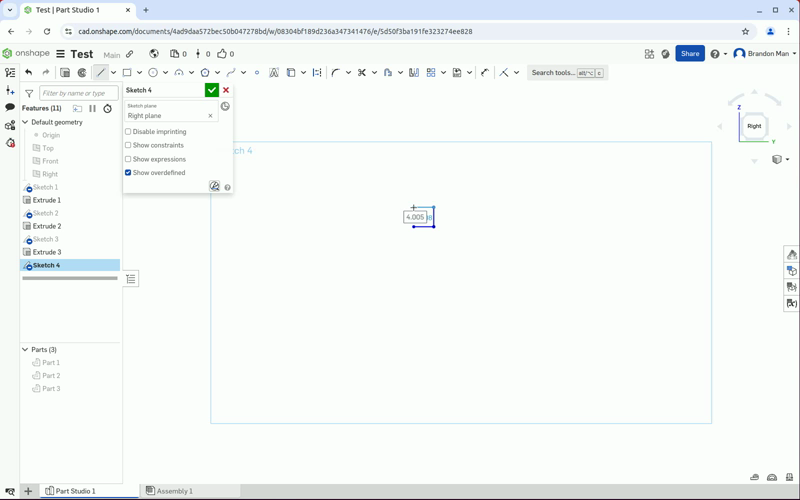
mouse_move(444, 207)
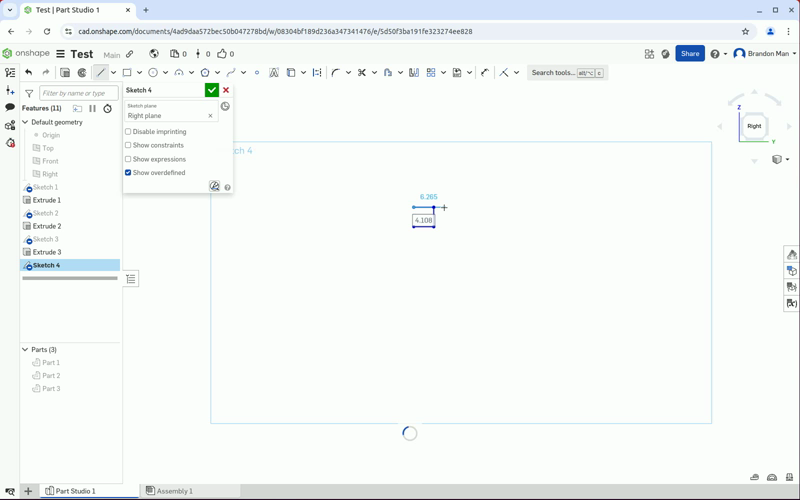
key_down(shift)
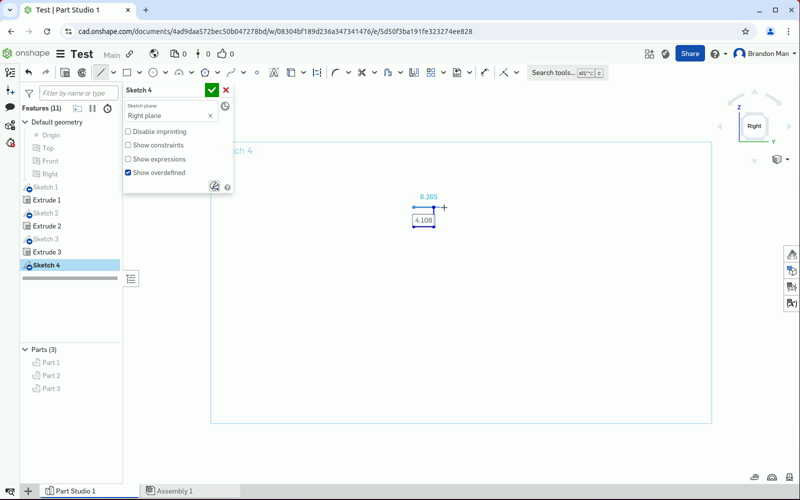
mouse_move(413, 226)
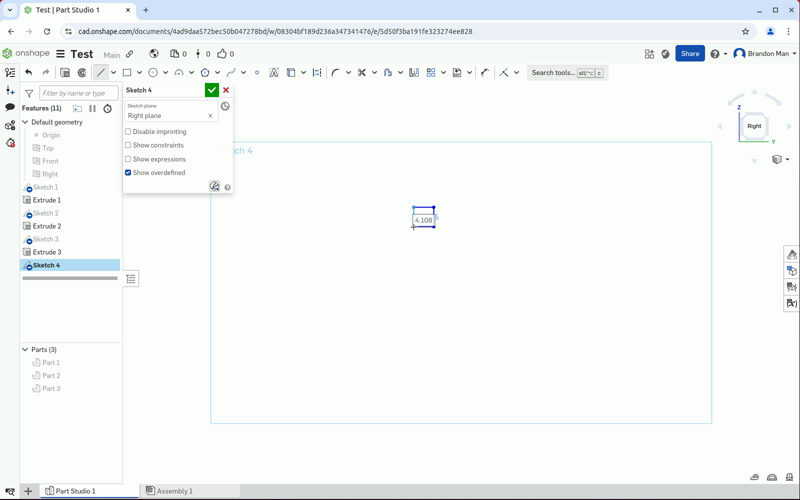
key_up(shift)
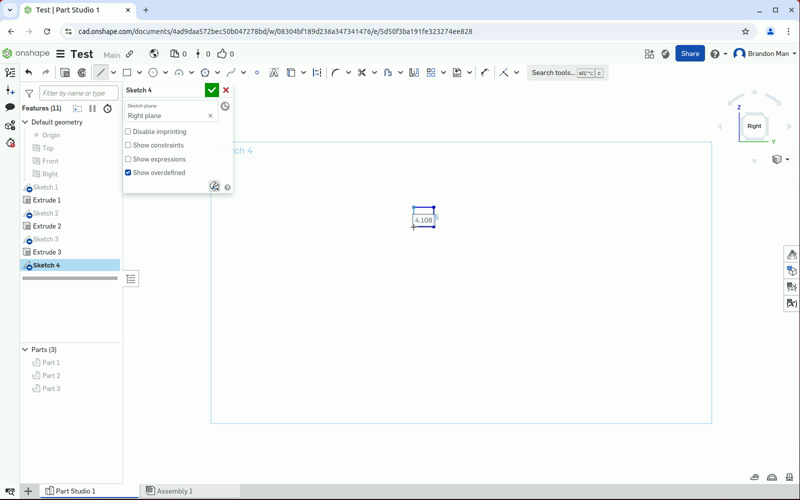
click(413, 226)
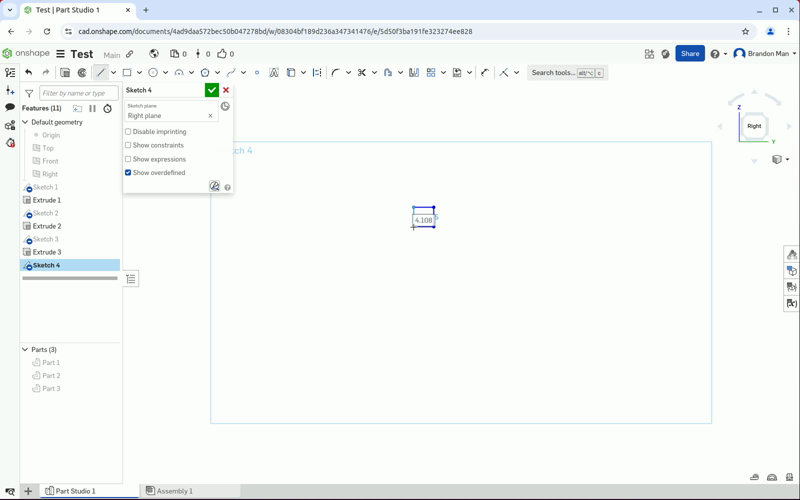
key(esc)
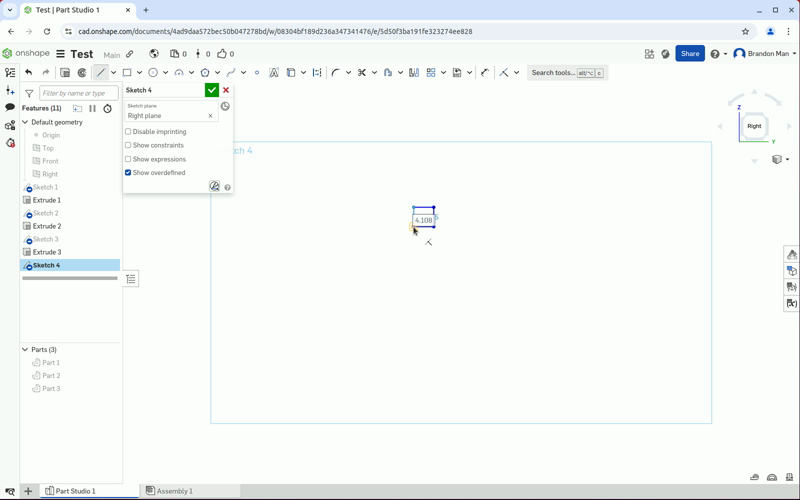
mouse_move(415, 210)
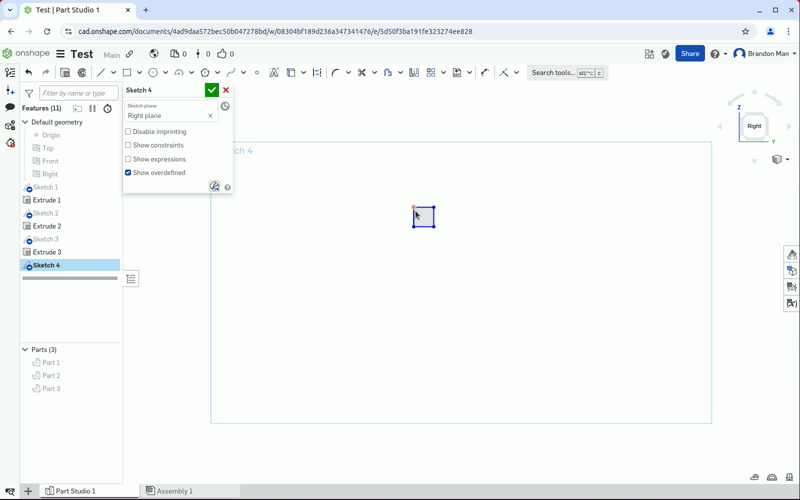
scroll(6)
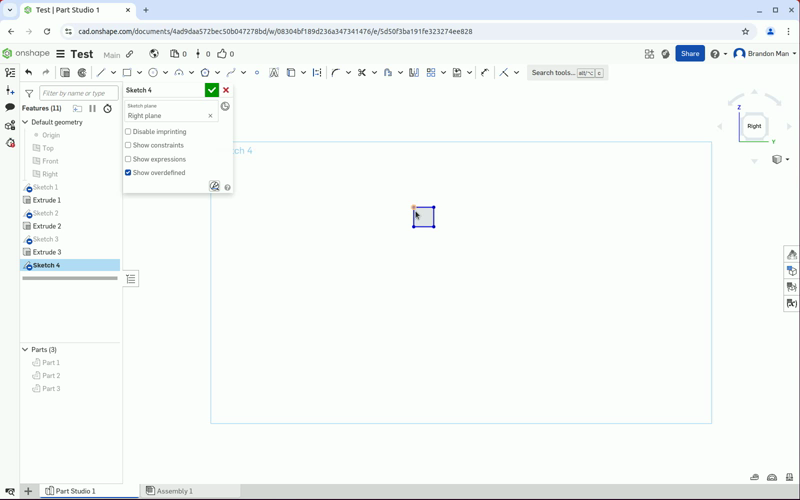
scroll(6)
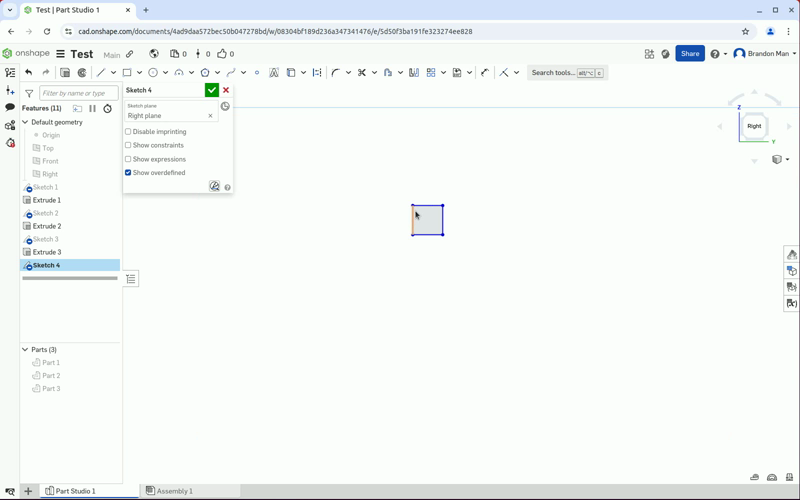
scroll(6)
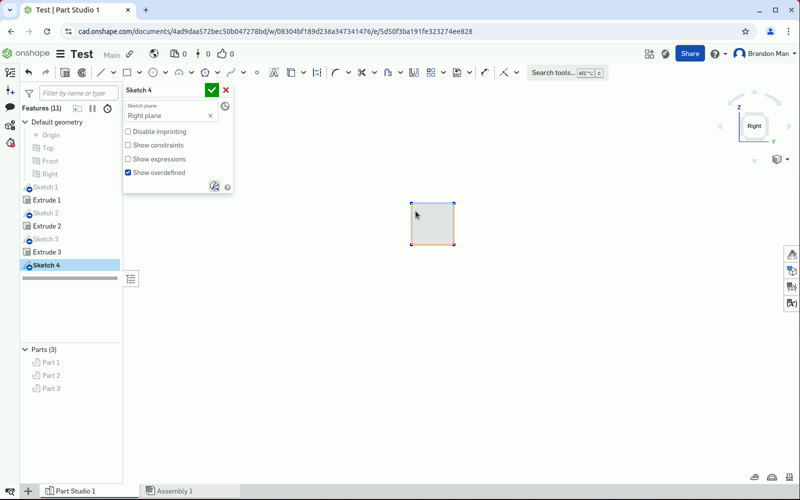
scroll(6)
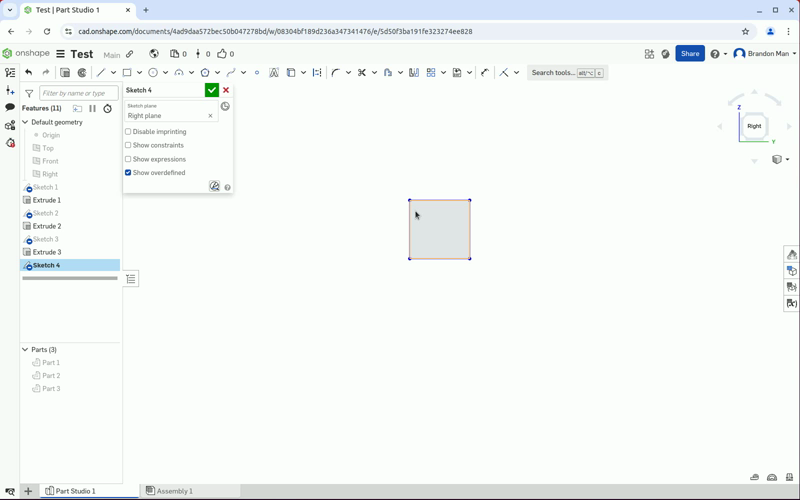
scroll(6)
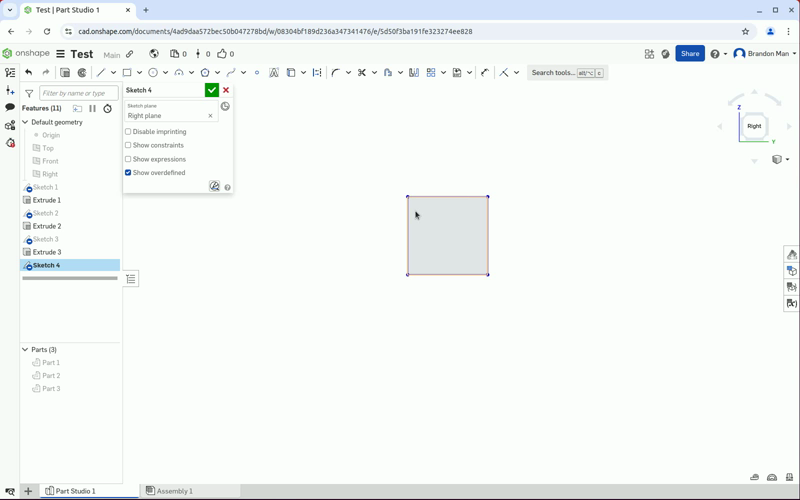
scroll(6)
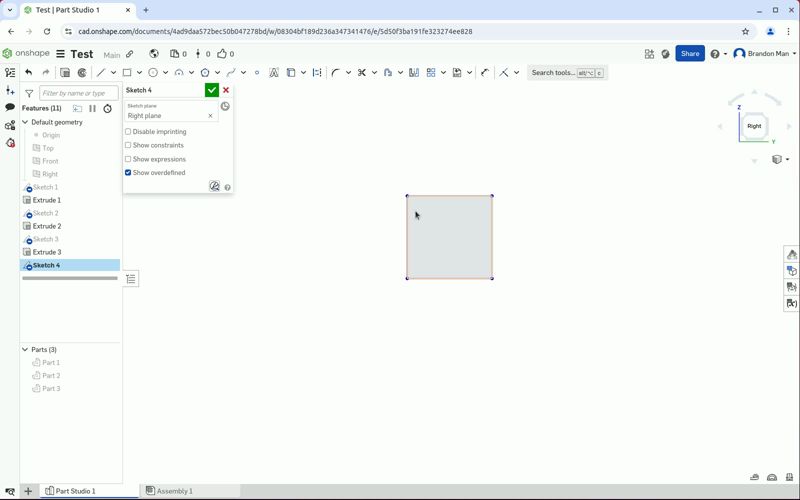
scroll(6)
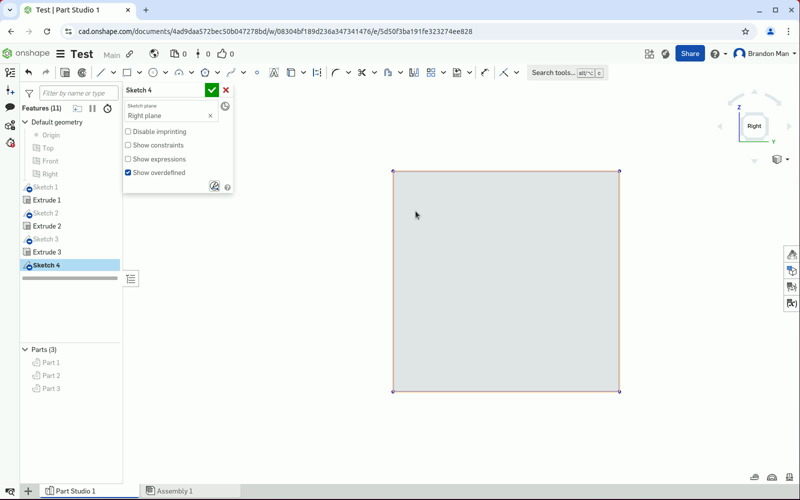
click(415, 210)
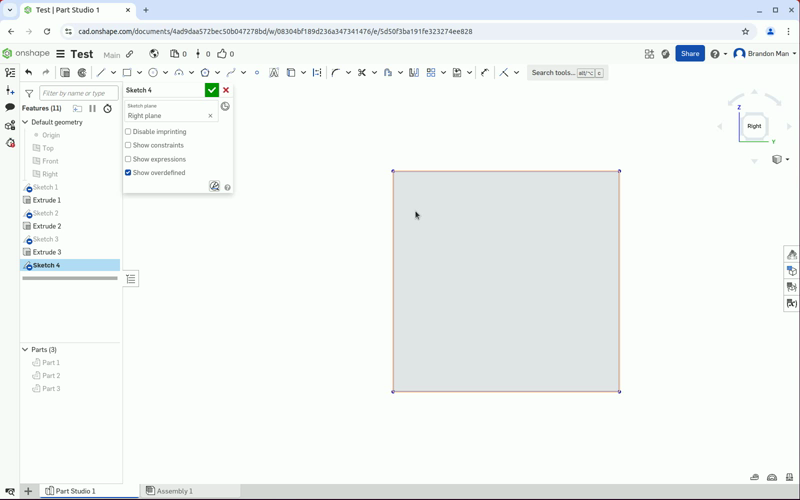
scroll(-6)
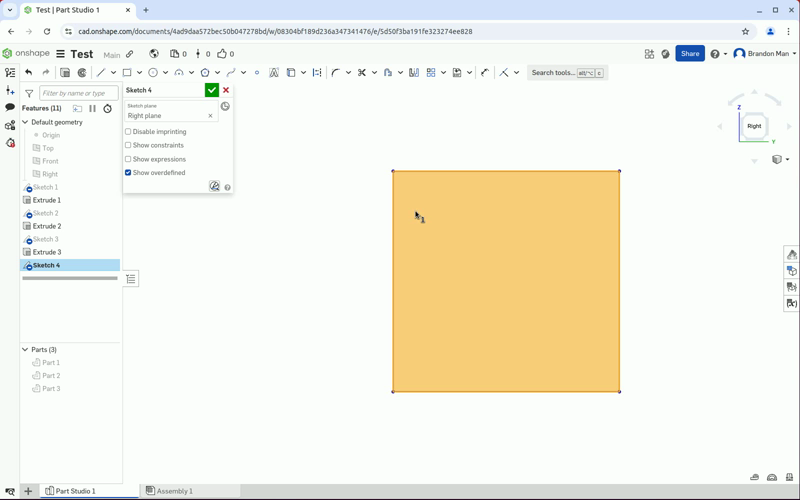
scroll(-6)
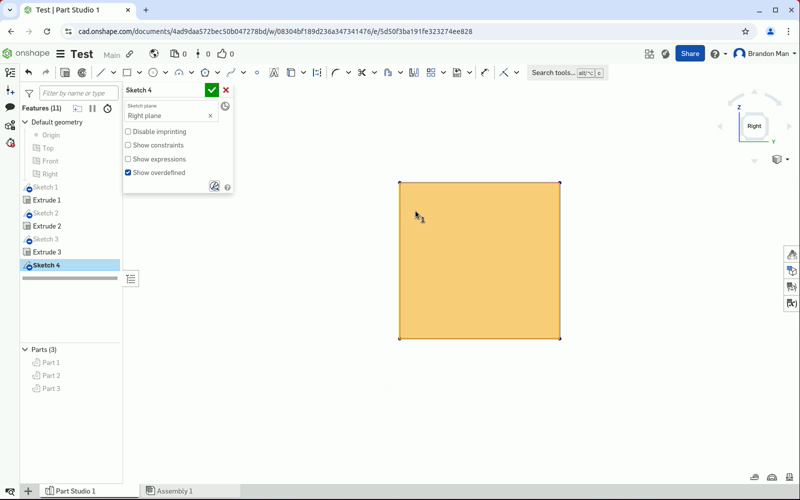
scroll(-6)
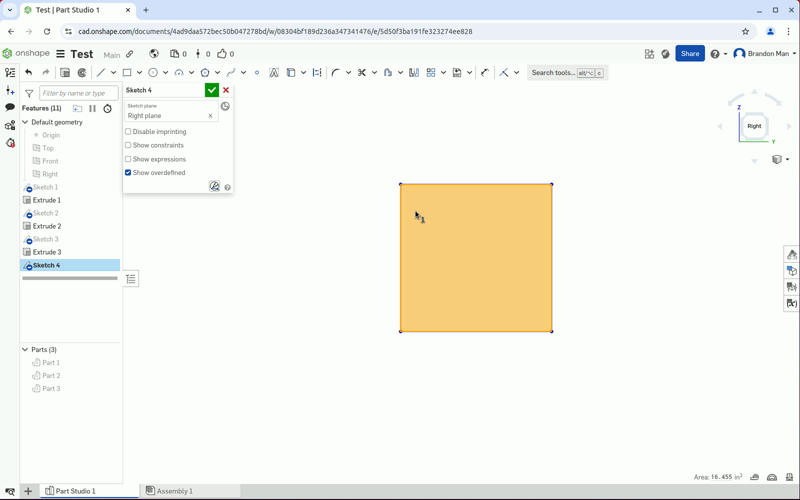
scroll(-6)
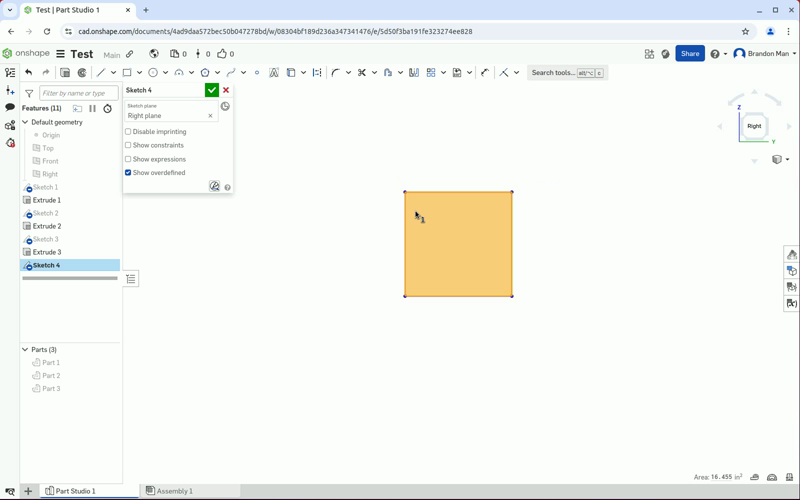
scroll(-6)
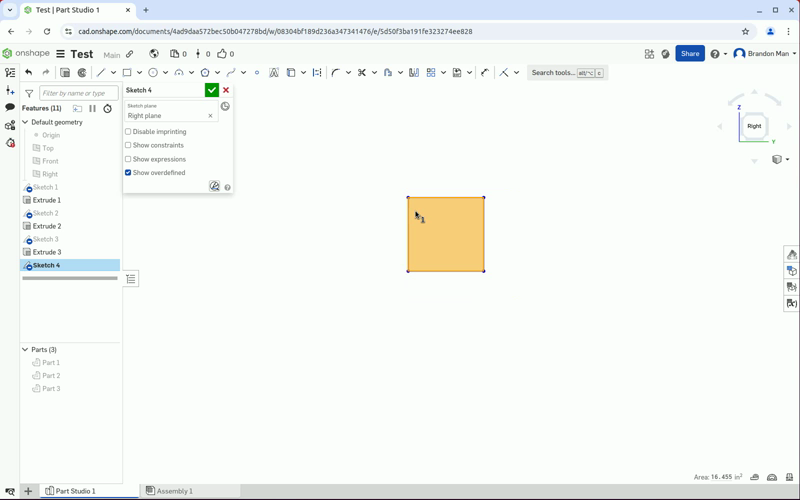
scroll(-6)
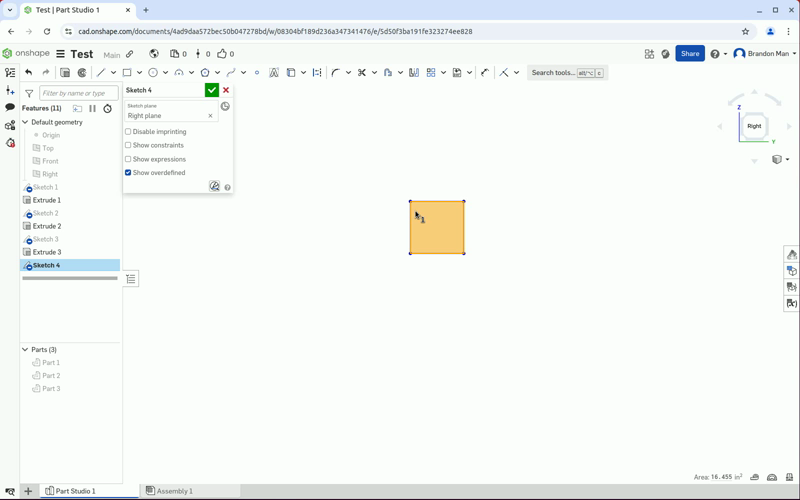
scroll(-6)
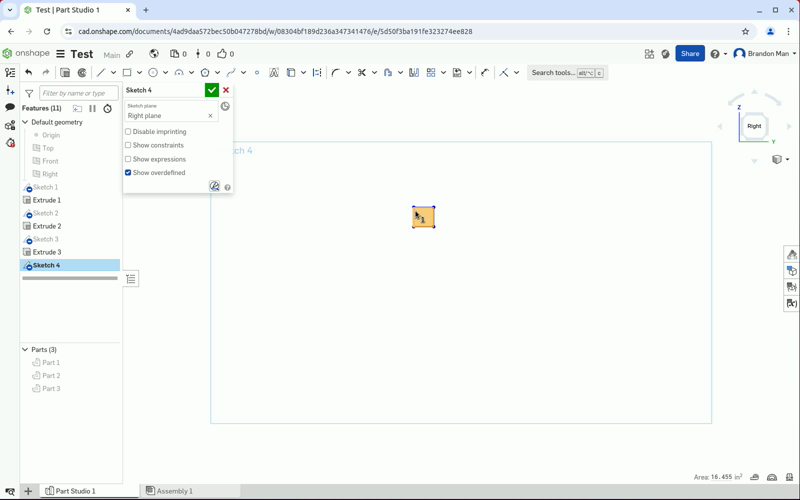
mouse_move(73, 352)
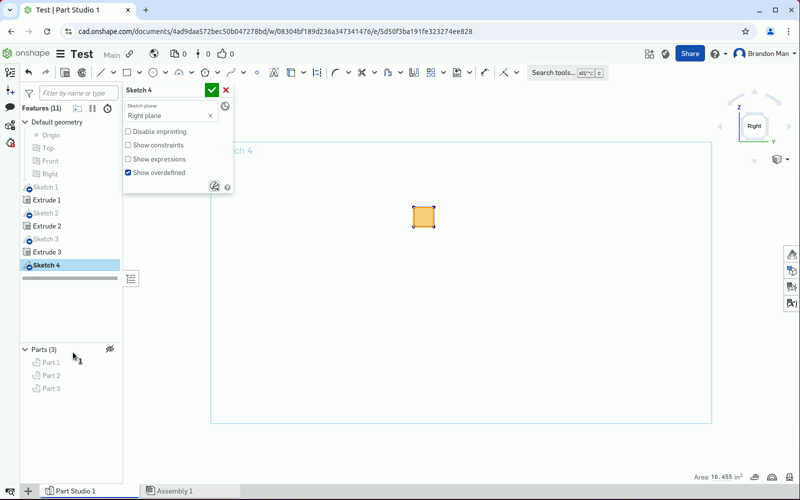
key(shift+y)
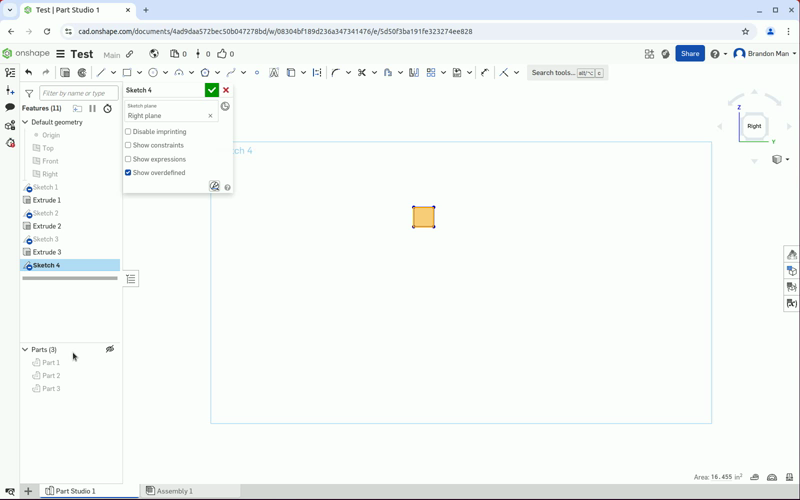
key(shift+e)
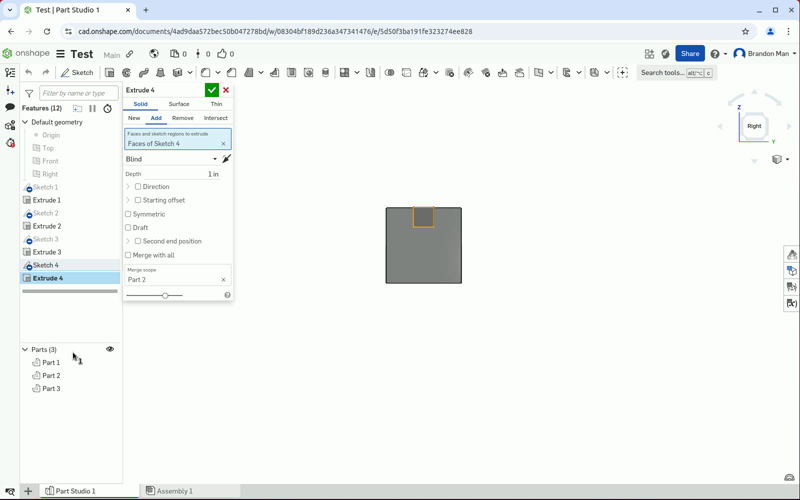
mouse_move(143, 106)
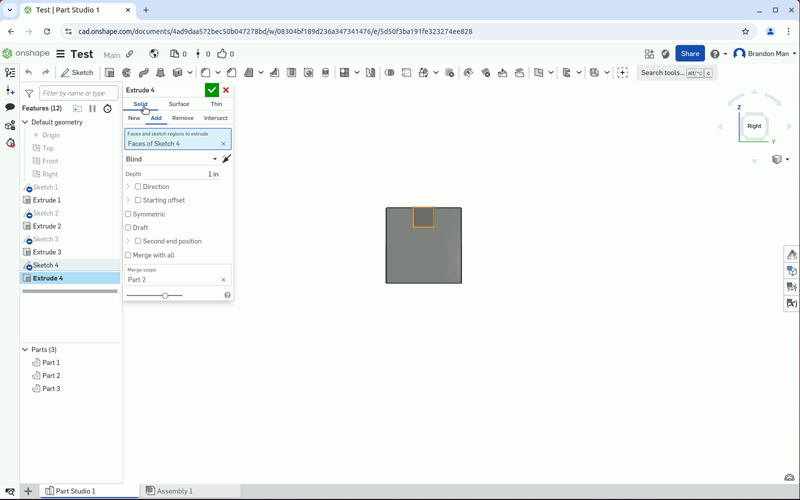
click(143, 106)
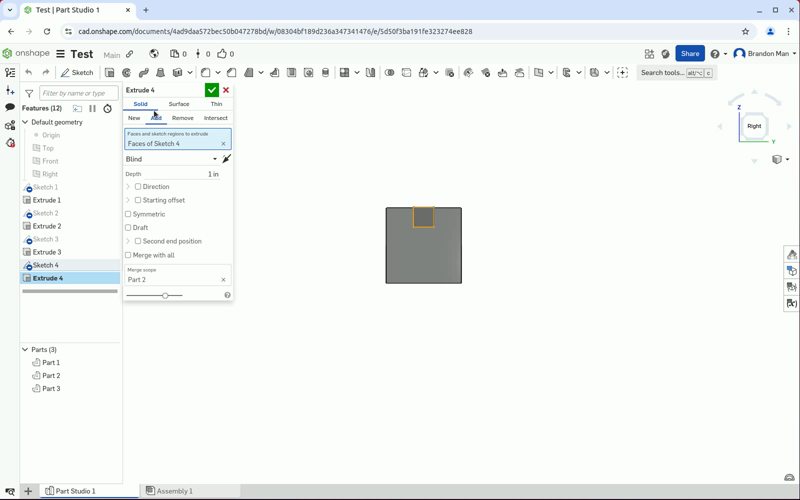
mouse_move(186, 120)
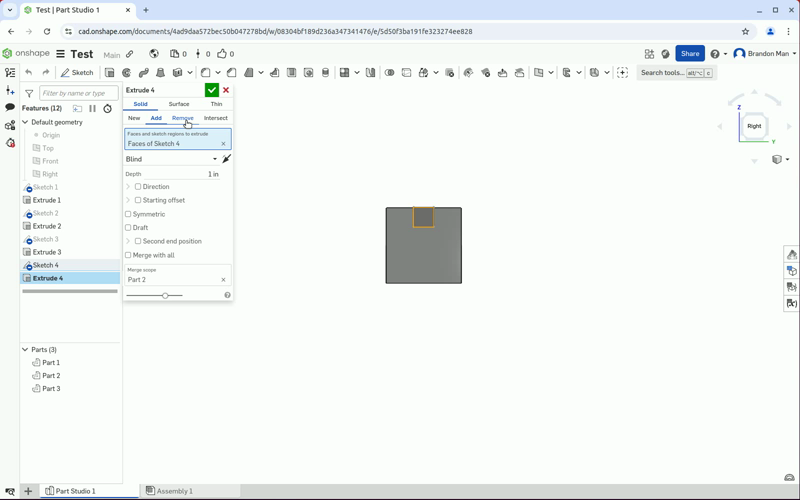
click(186, 120)
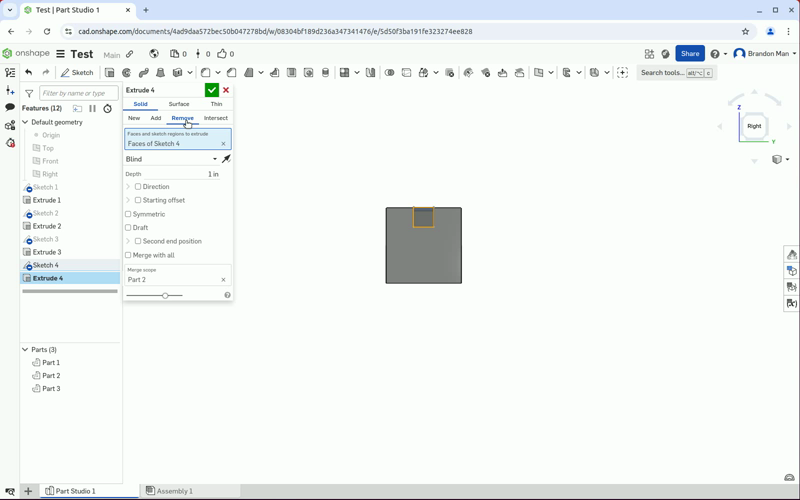
key(tab, 4)
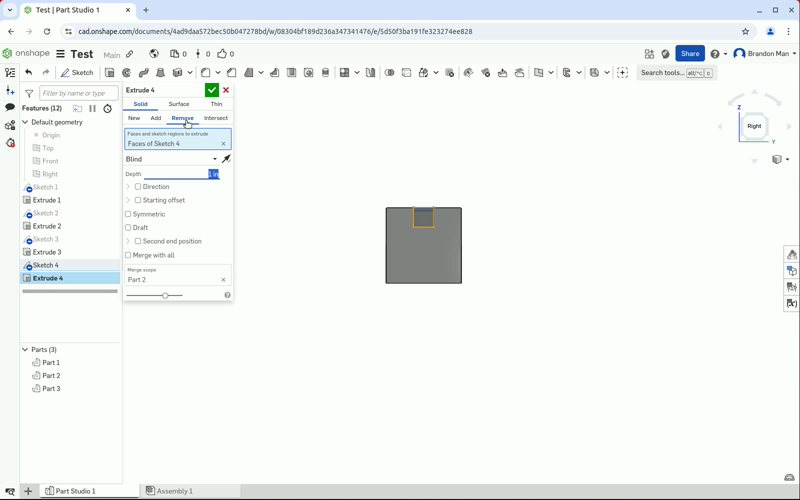
text(7.703)
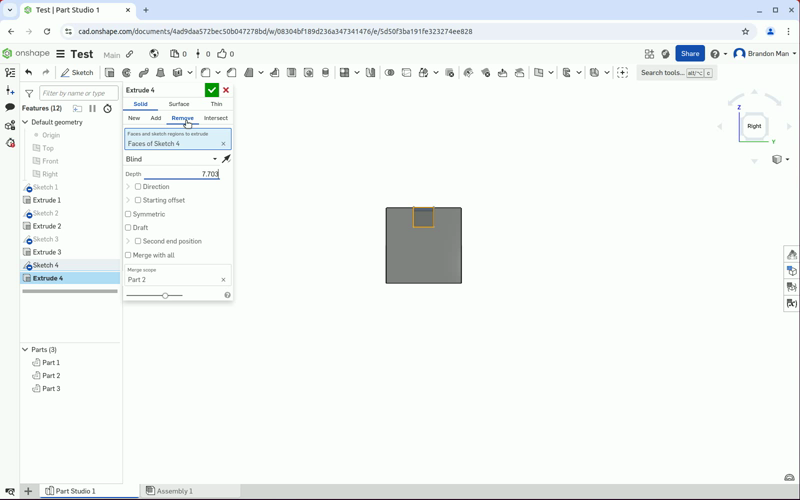
key(tab, 6)
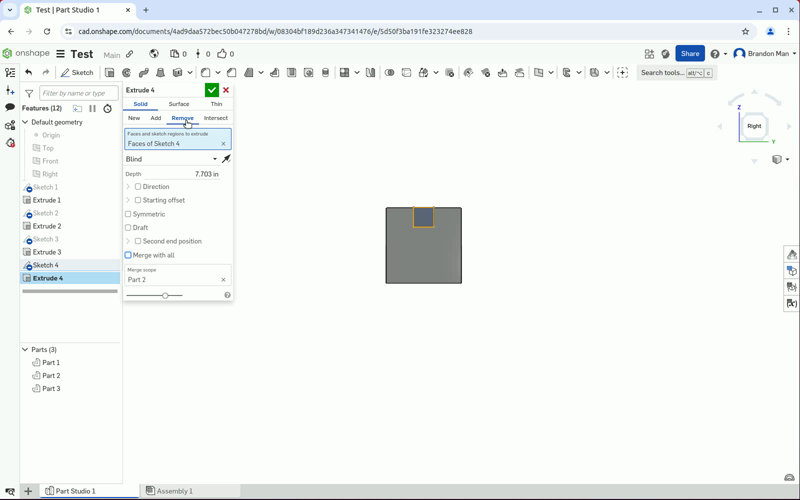
key(space)
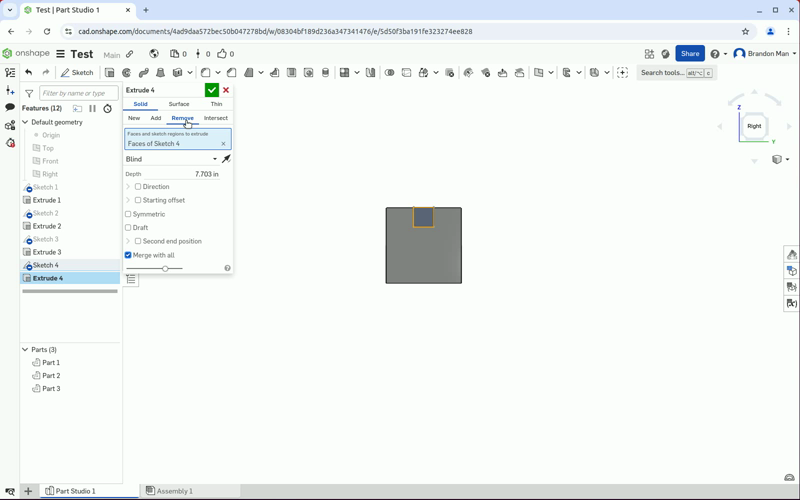
key(enter)
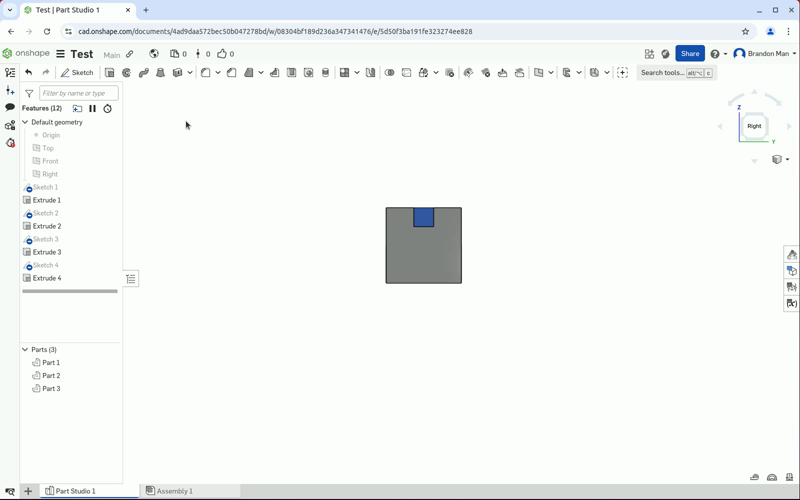
key(shift+h)
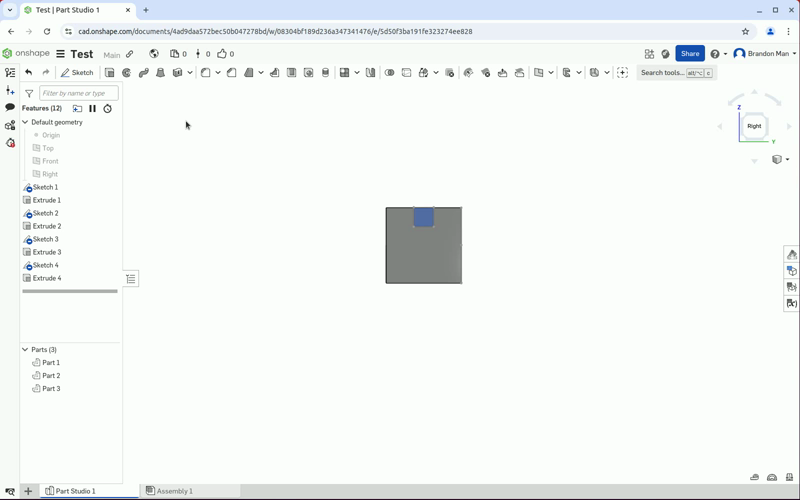
key(shift+h)
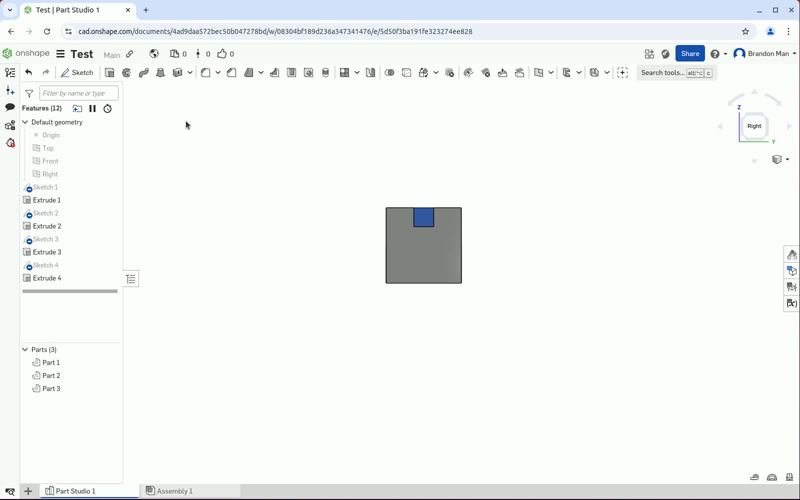
mouse_move(73, 189)
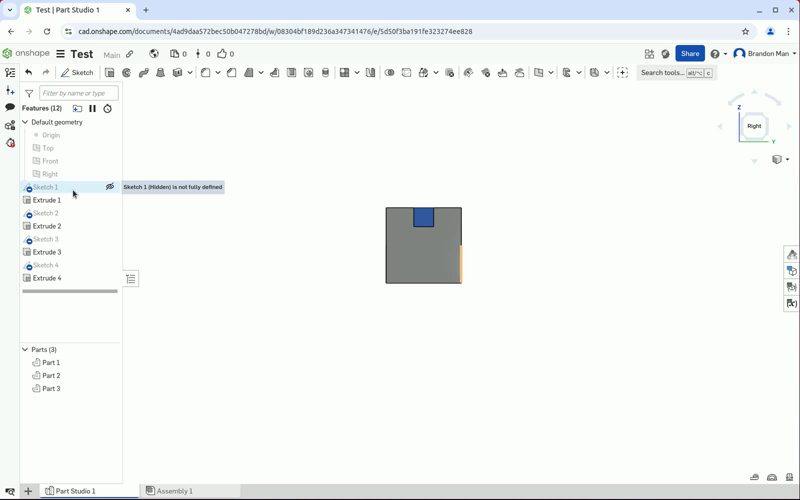
click(73, 189)
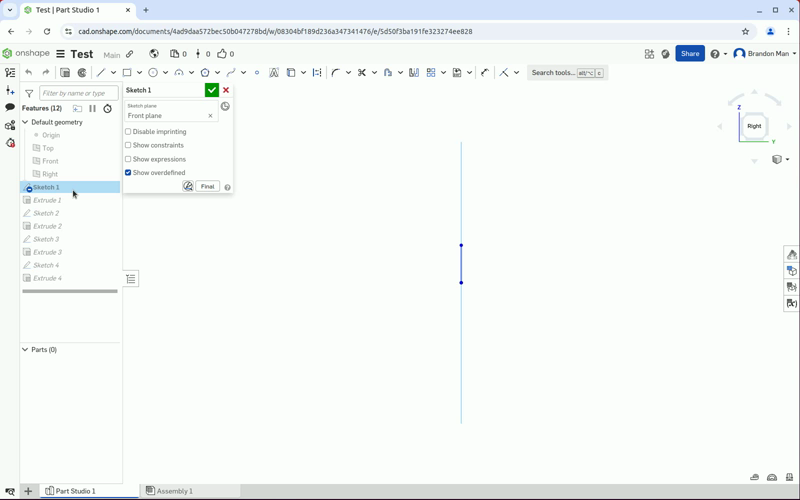
mouse_move(229, 92)
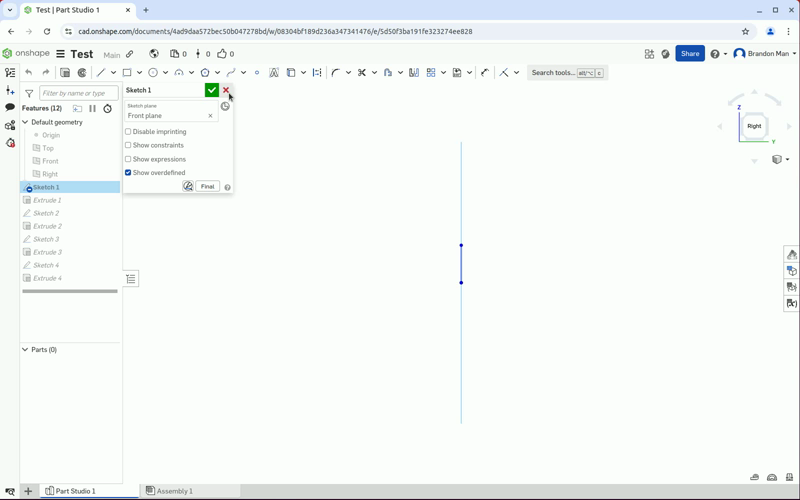
click(229, 92)
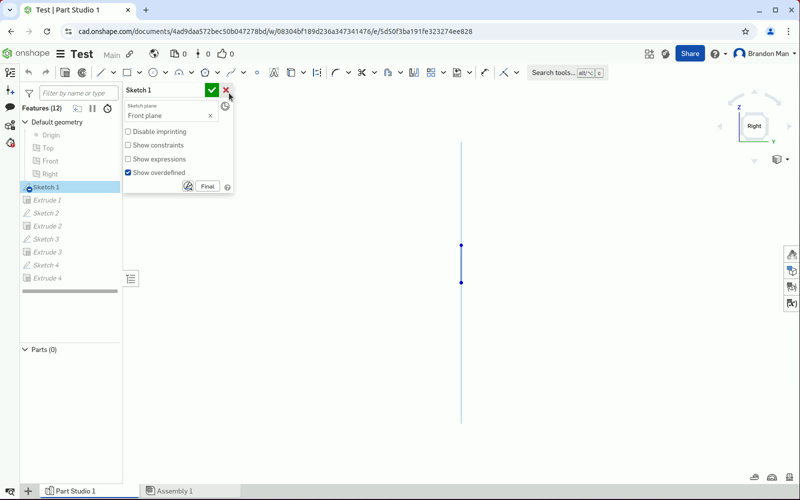
key(shift+s)
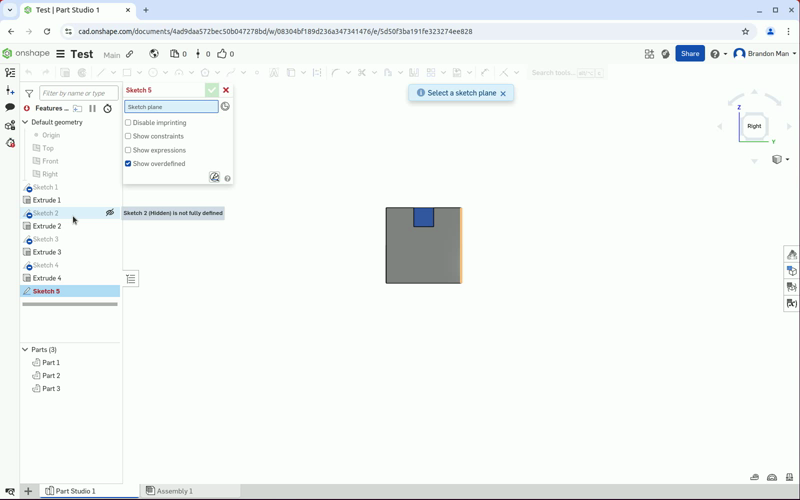
scroll(3)
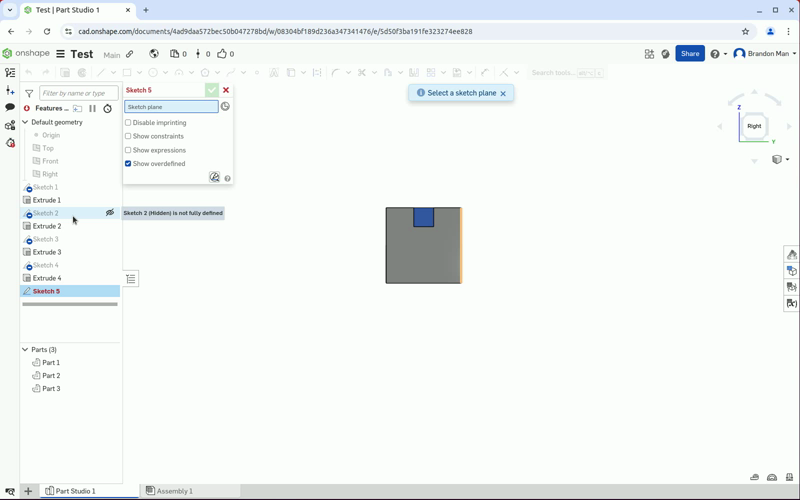
mouse_move(73, 176)
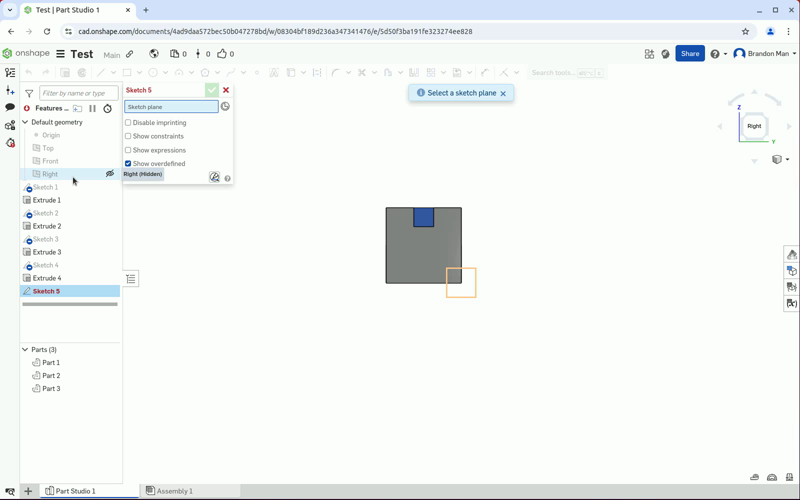
click(73, 176)
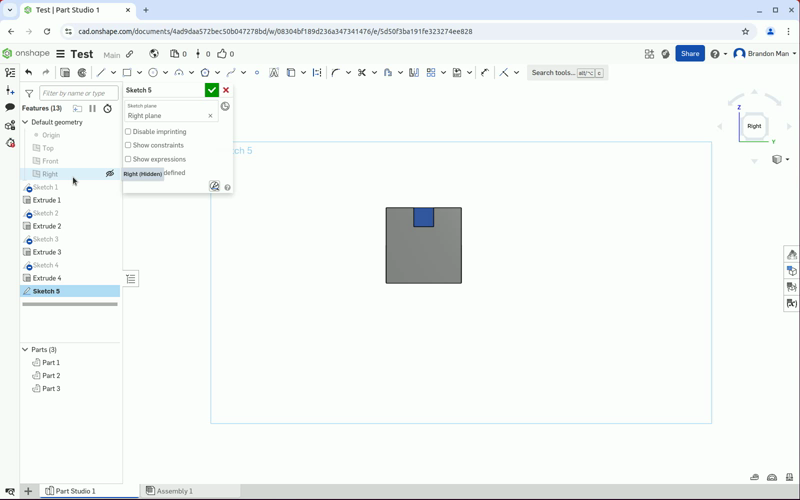
mouse_move(73, 352)
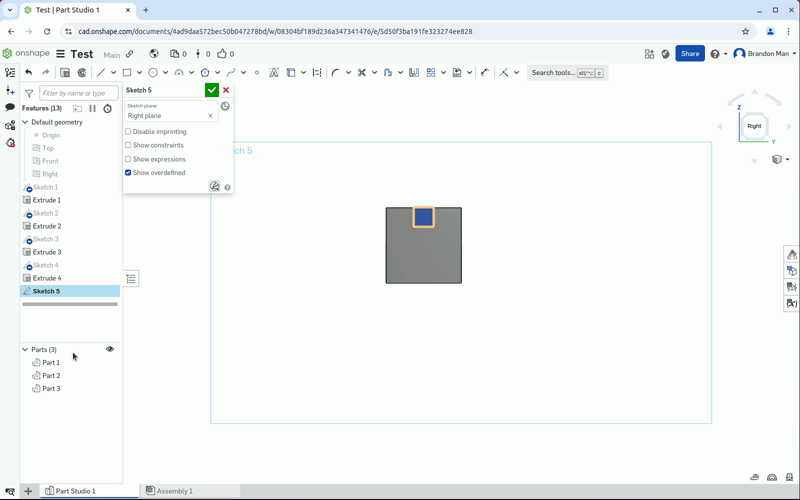
key(y)
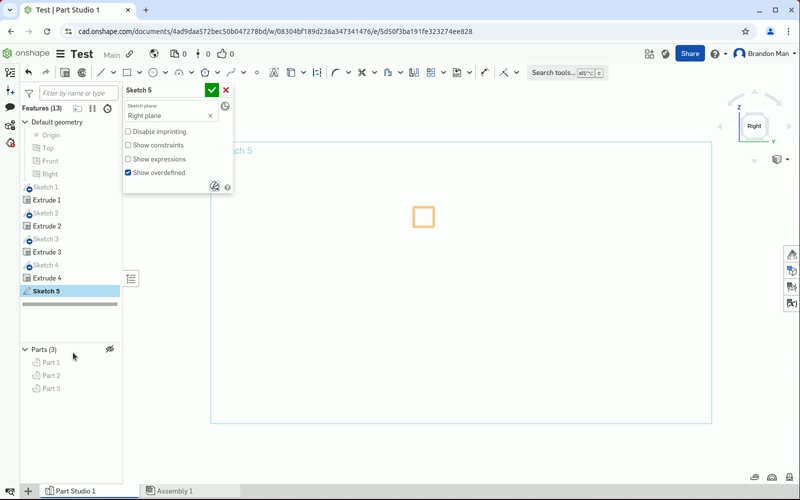
key(l)
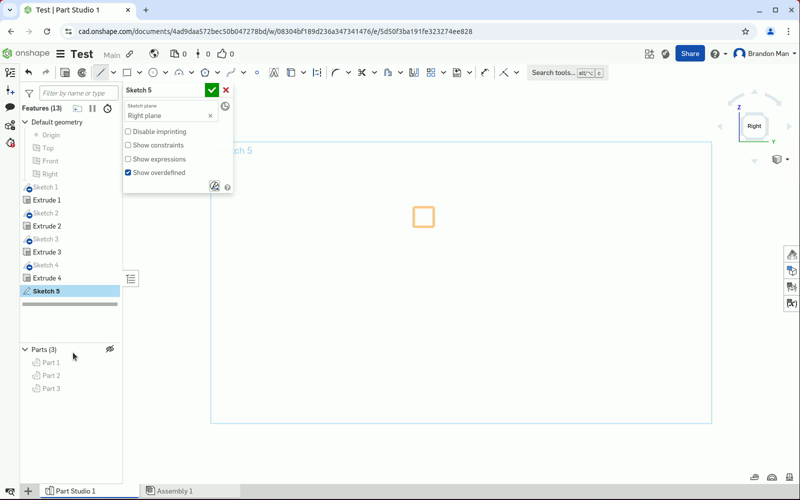
key_down(shift)
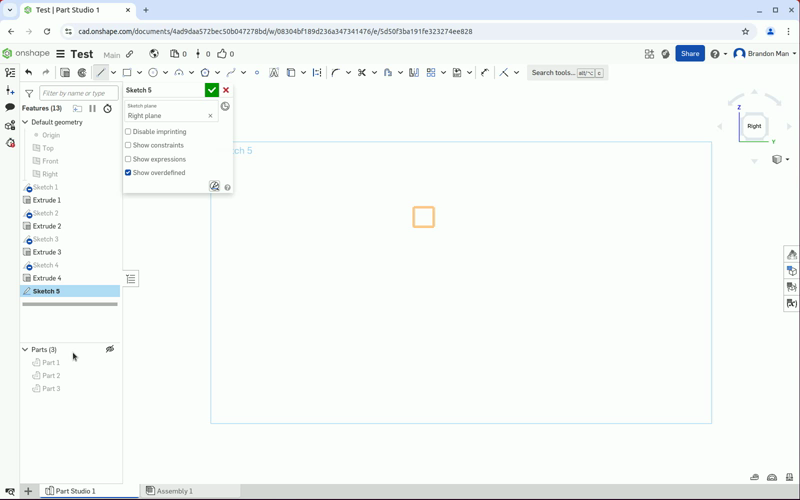
mouse_move(385, 282)
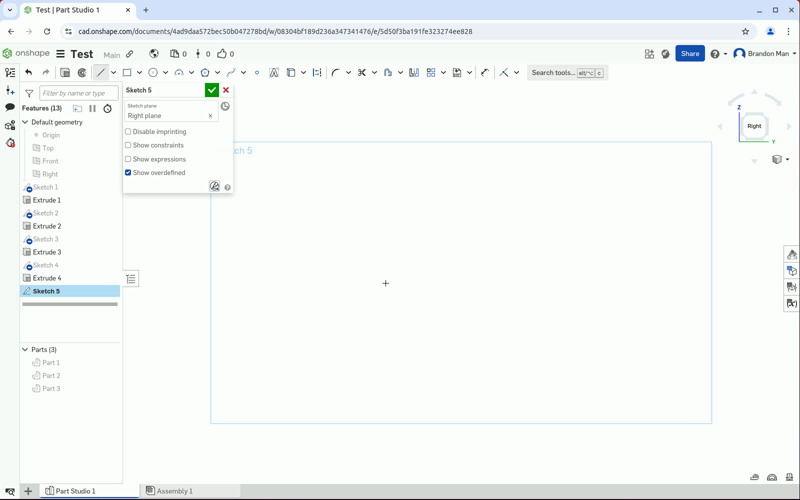
click(385, 282)
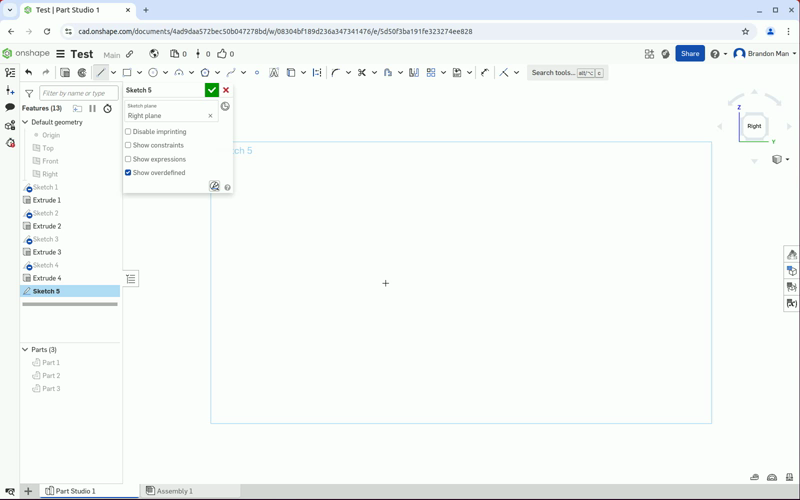
key_up(shift)
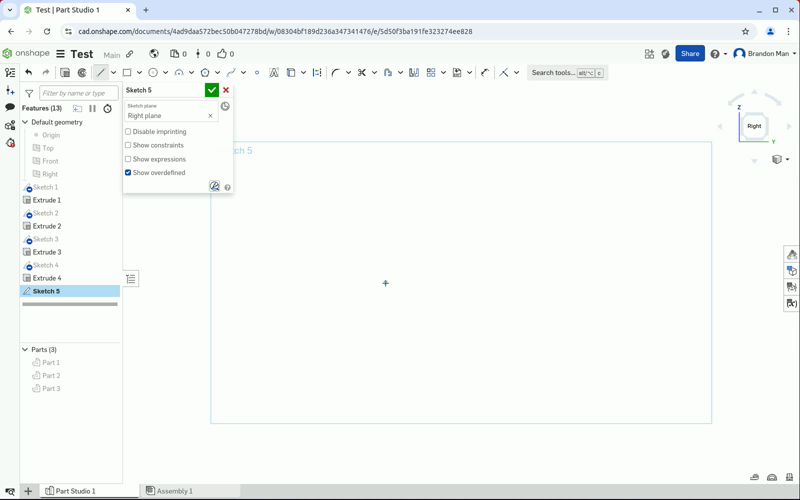
key_down(shift)
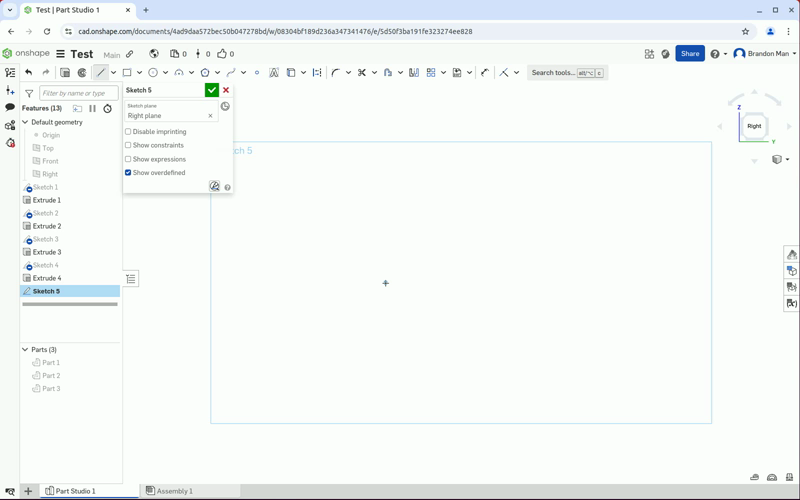
mouse_move(461, 282)
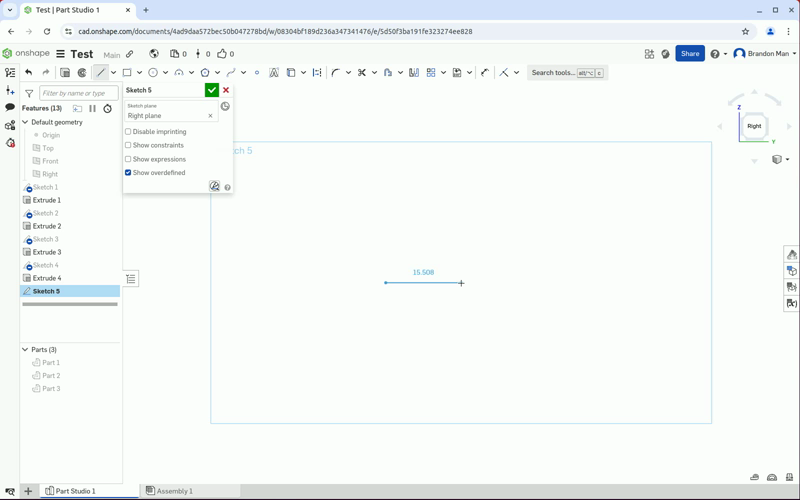
click(461, 282)
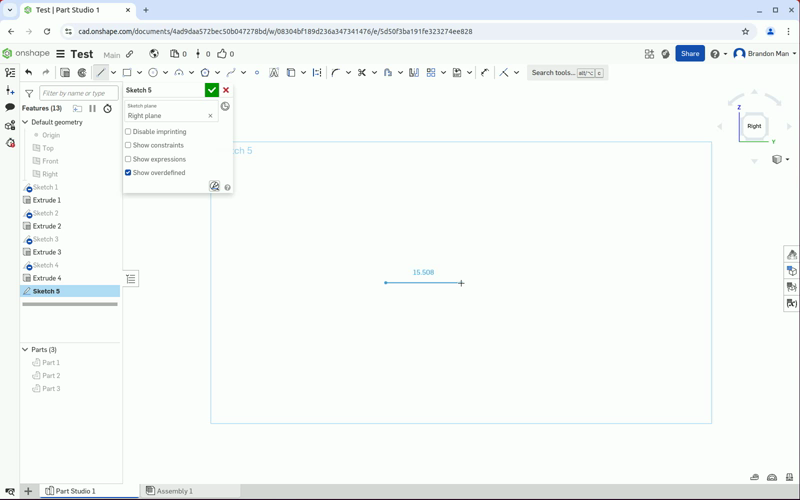
key_up(shift)
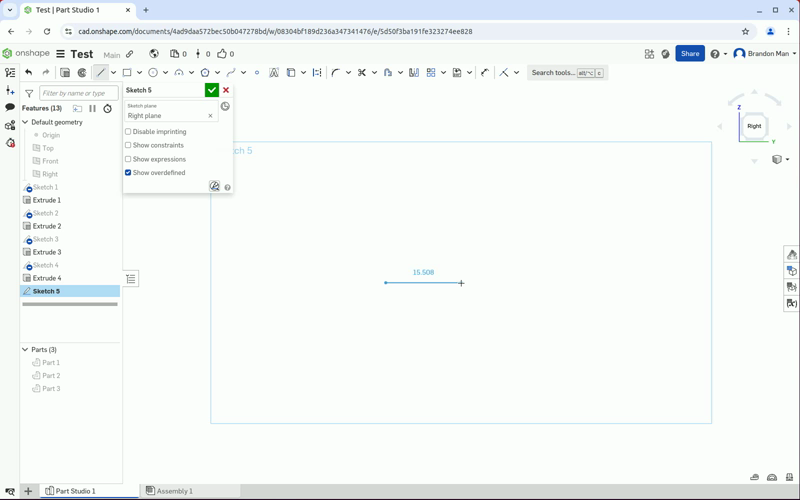
key_down(shift)
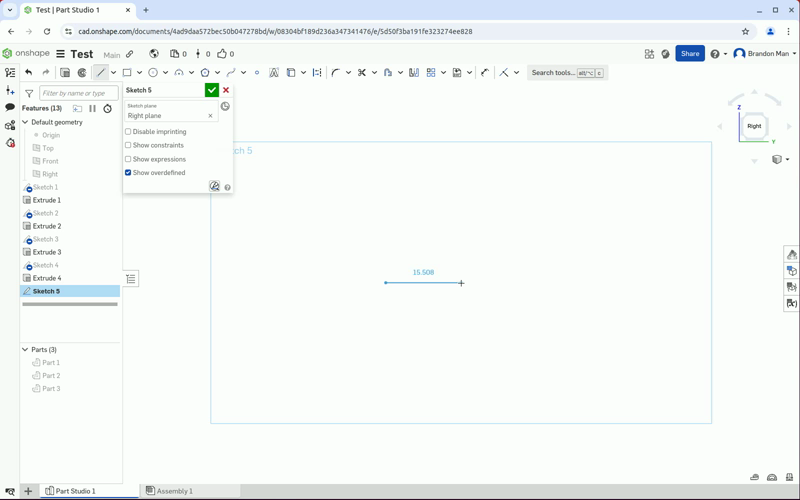
mouse_move(491, 282)
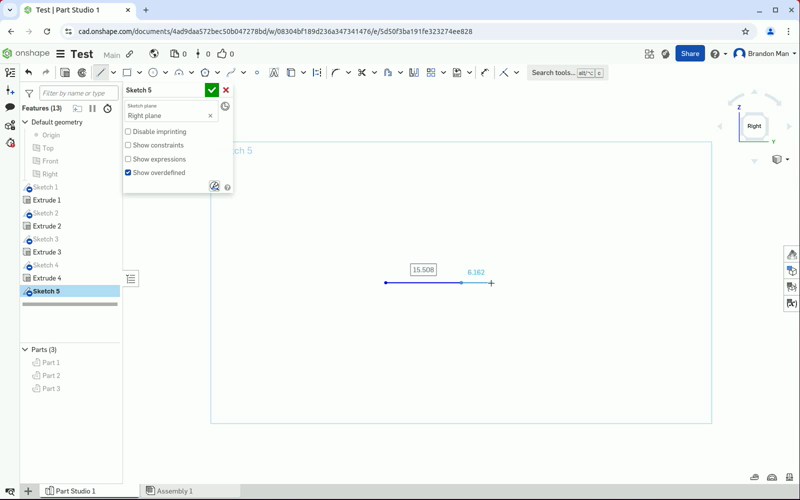
mouse_move(461, 264)
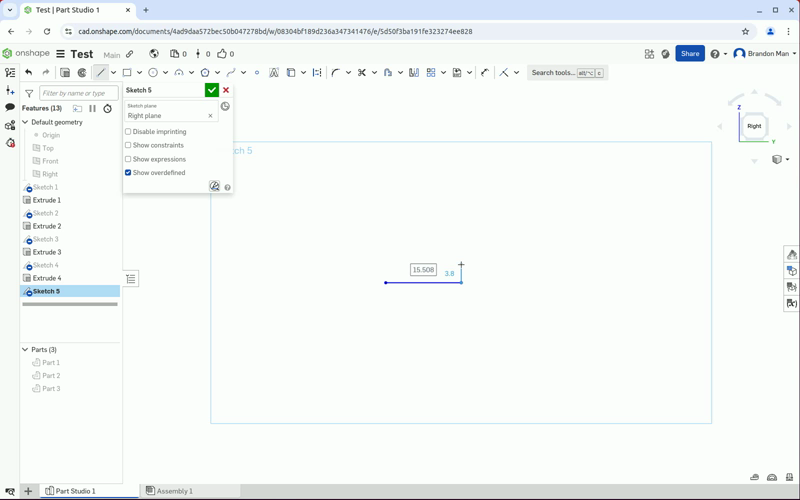
click(461, 264)
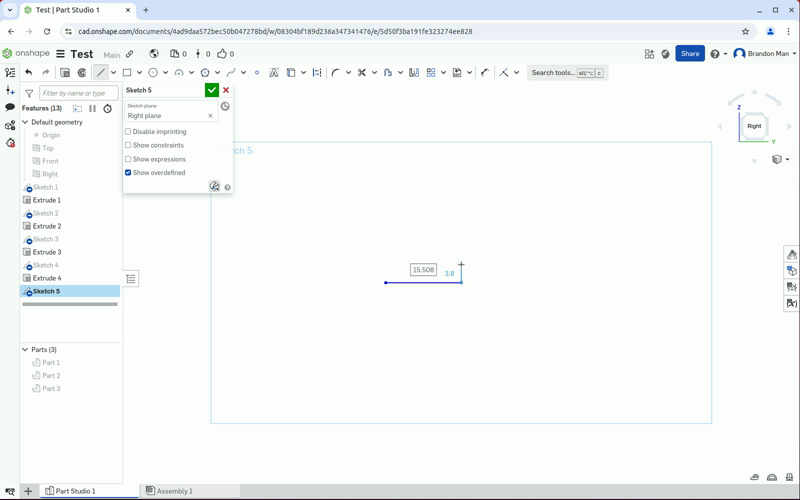
key_up(shift)
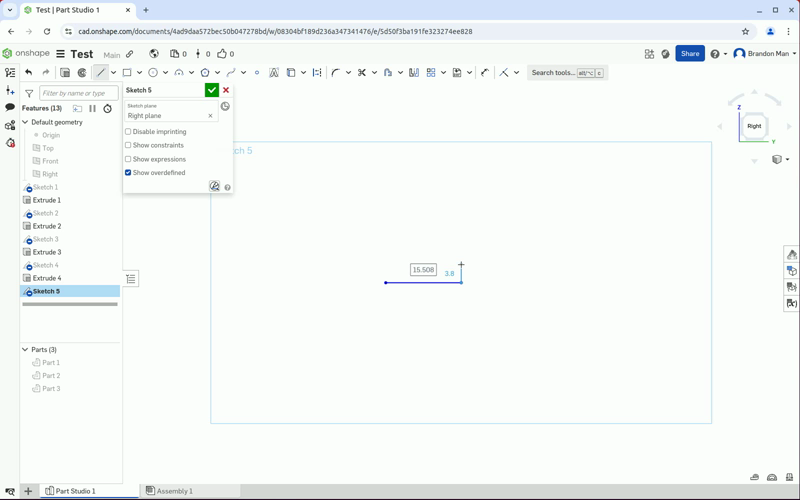
key_down(shift)
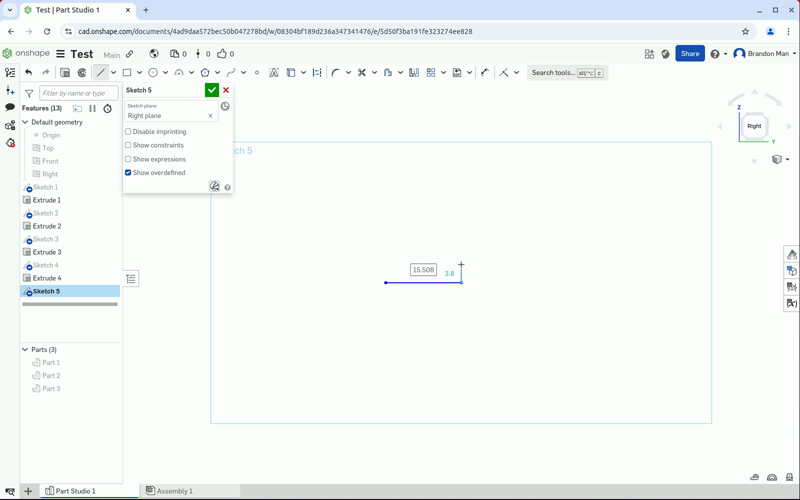
mouse_move(385, 264)
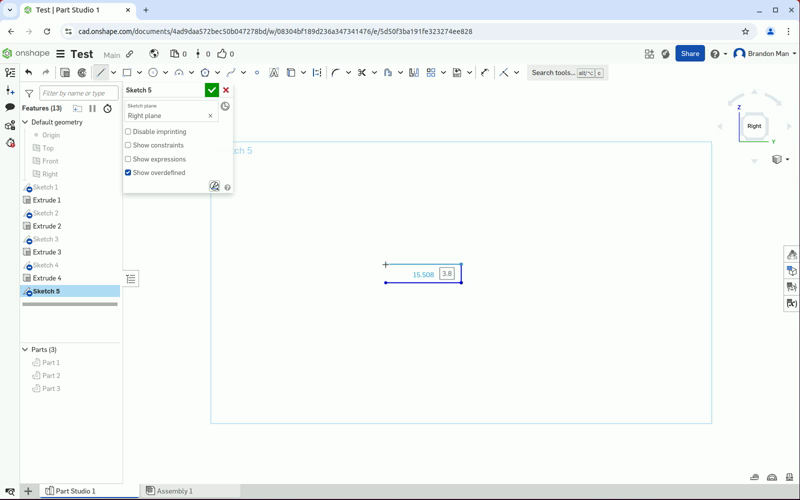
click(385, 264)
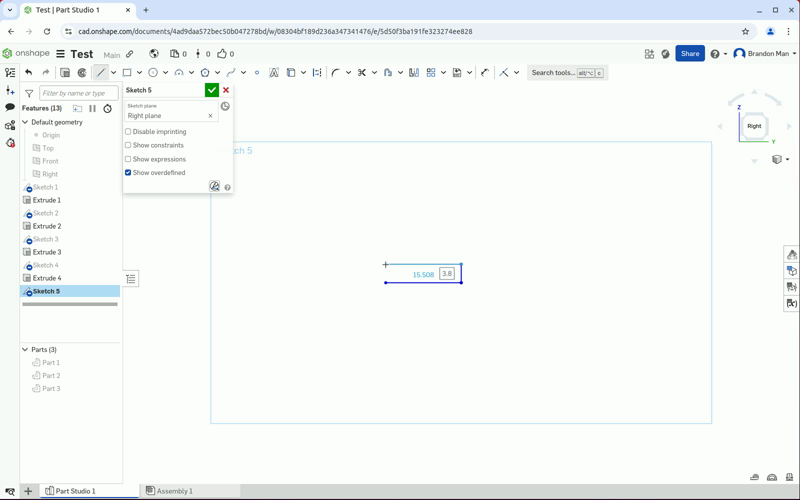
key_up(shift)
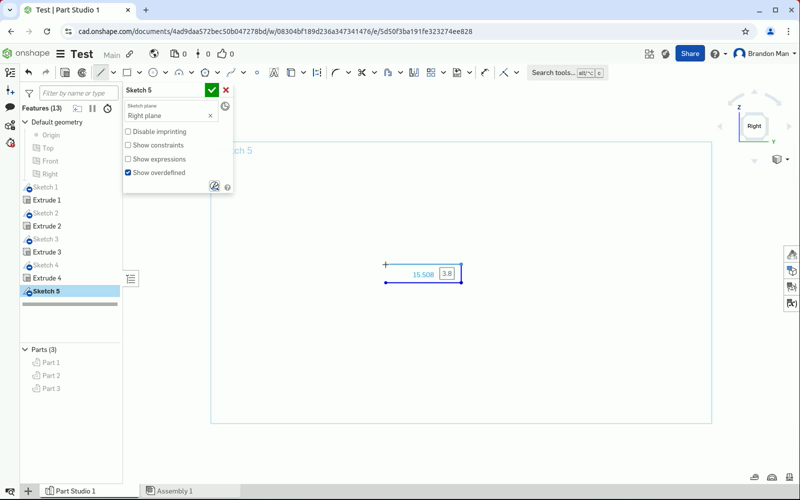
mouse_move(415, 264)
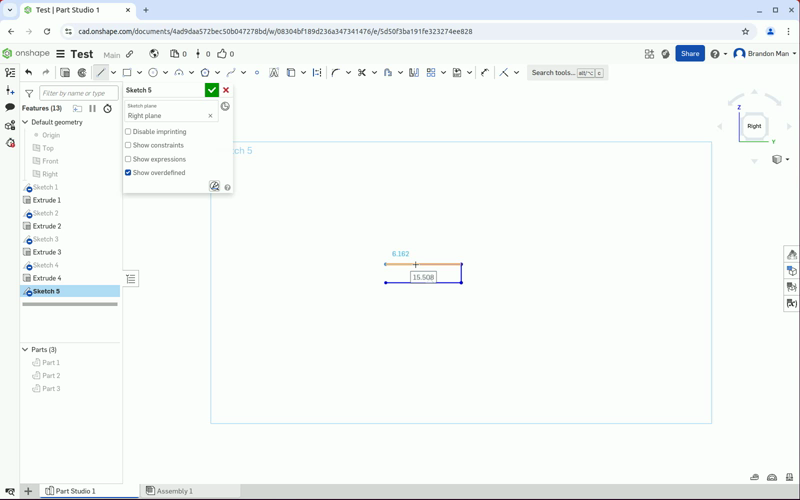
key_down(shift)
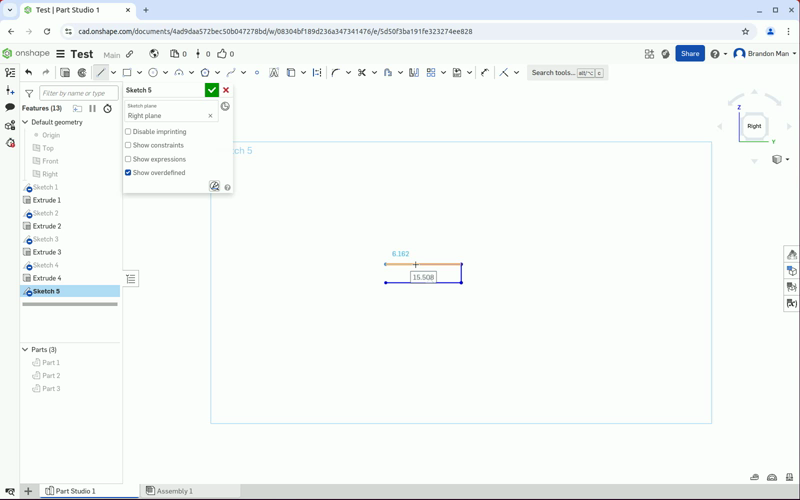
mouse_move(385, 282)
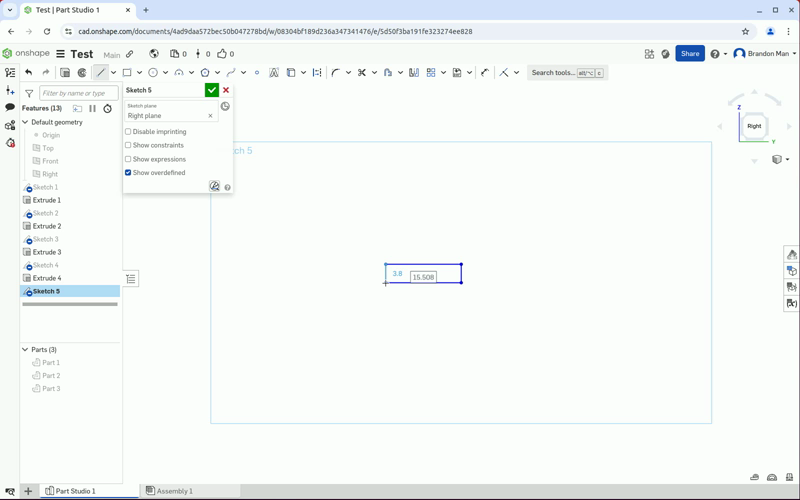
key_up(shift)
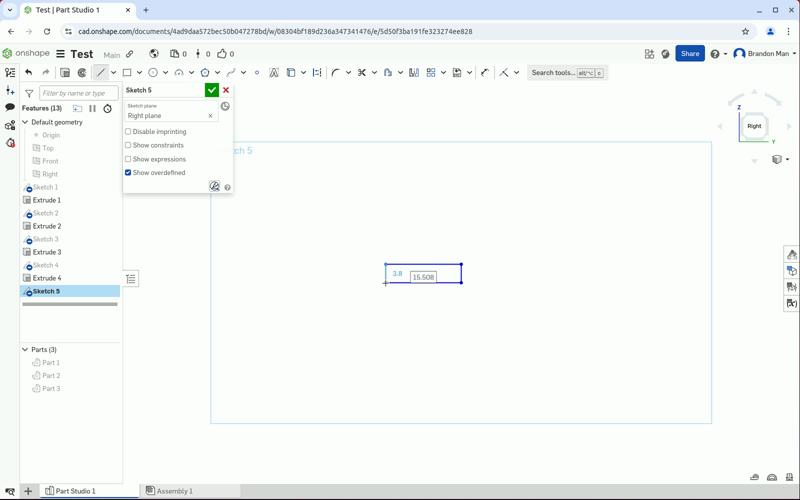
click(385, 282)
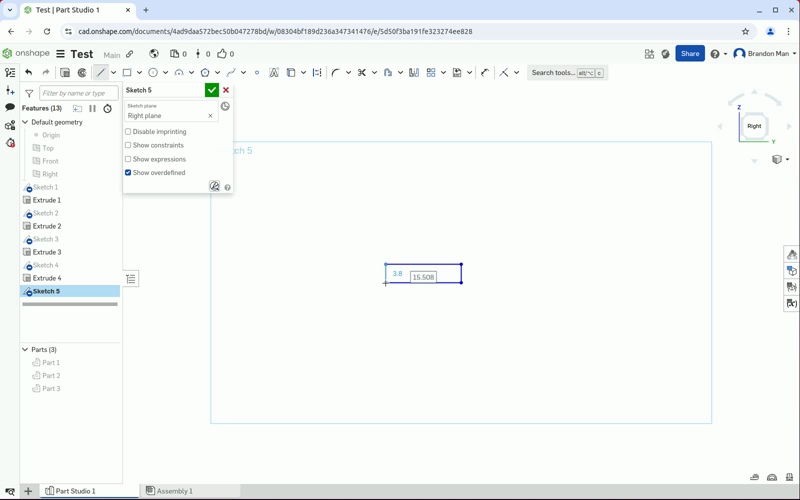
key(esc)
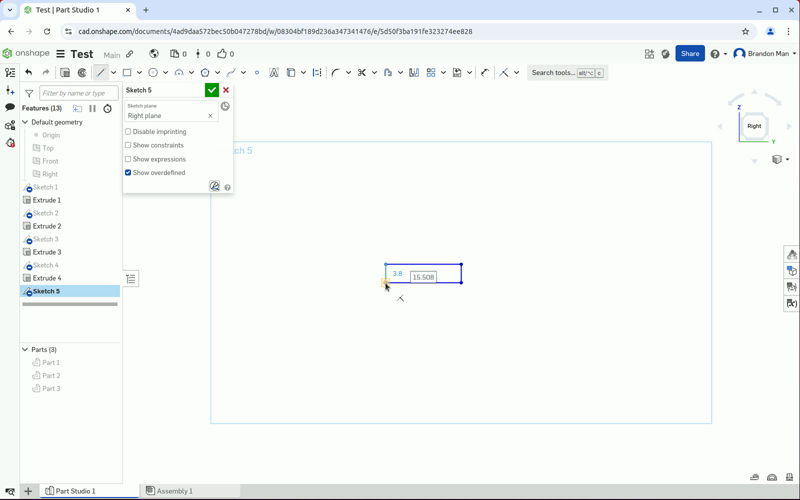
mouse_move(428, 266)
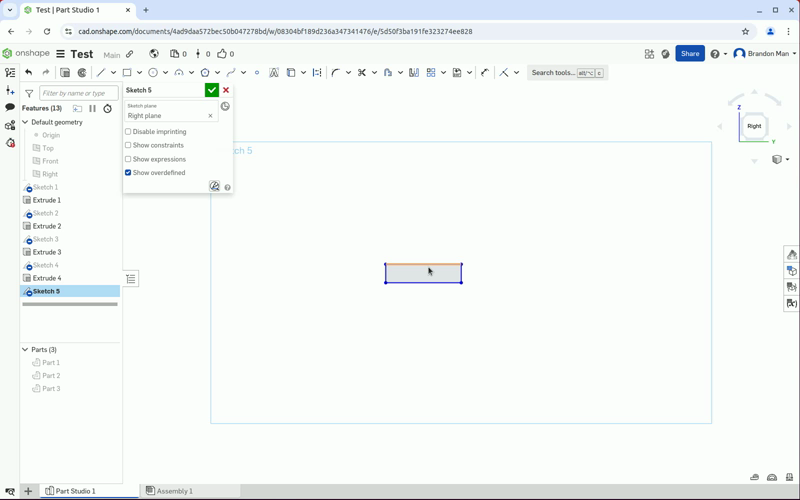
scroll(6)
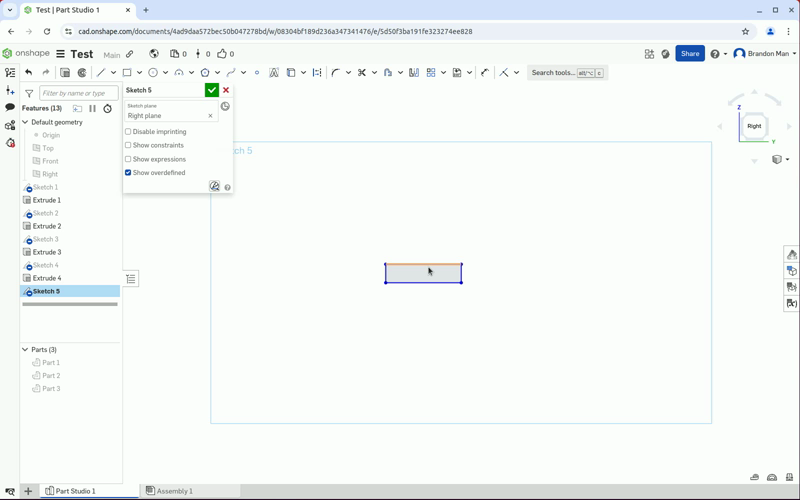
scroll(6)
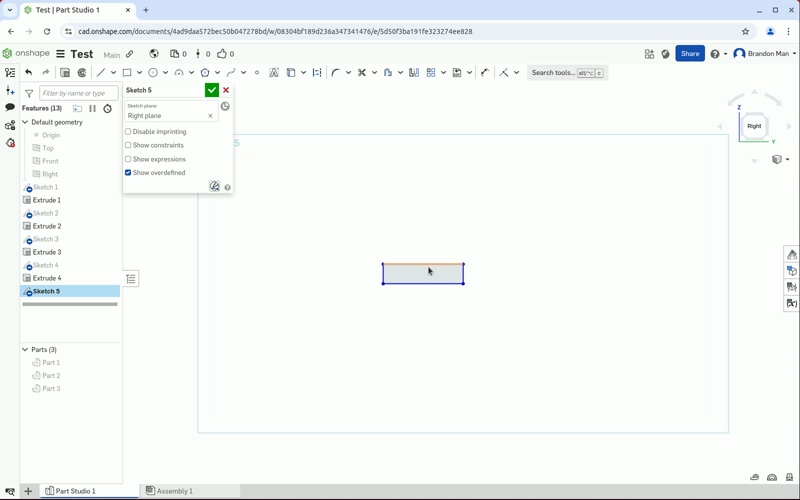
scroll(6)
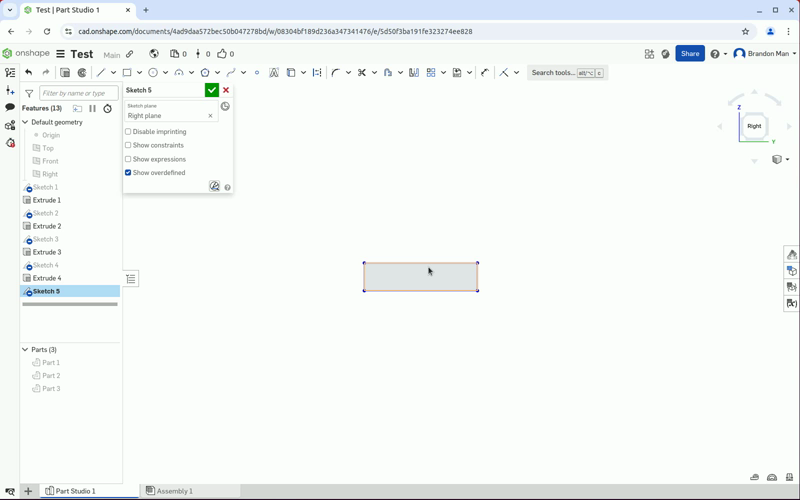
scroll(6)
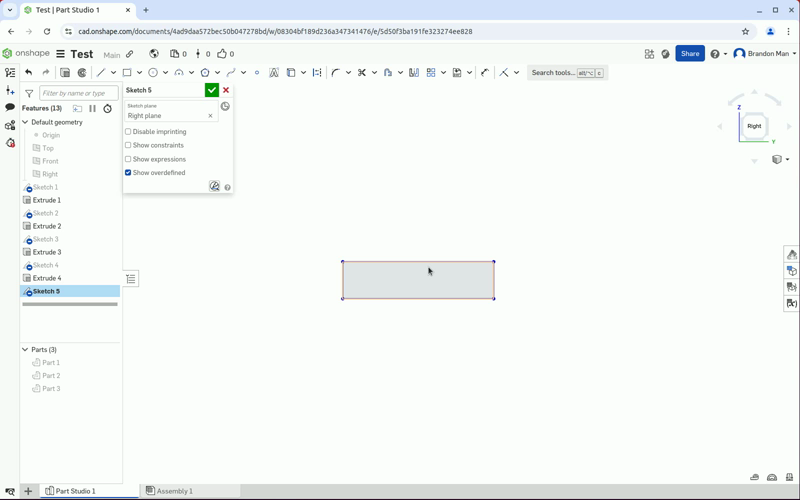
scroll(6)
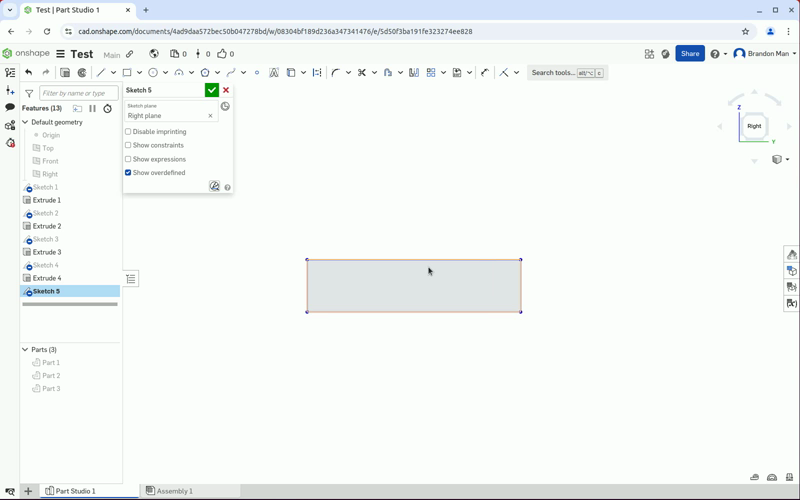
scroll(6)
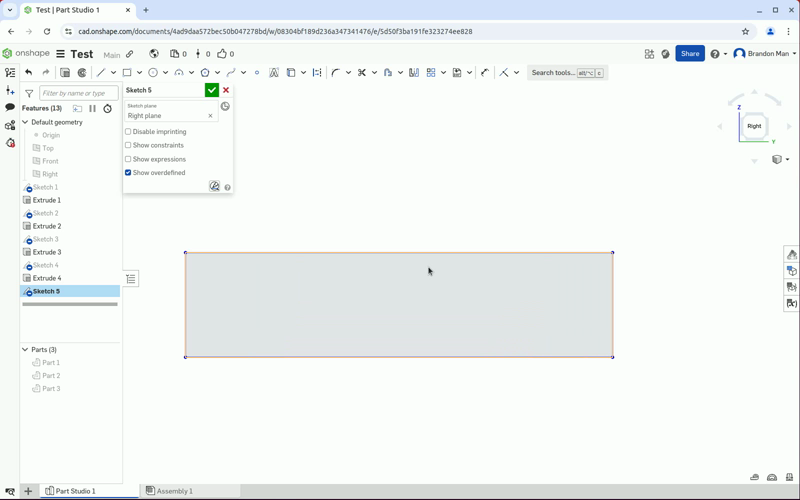
scroll(6)
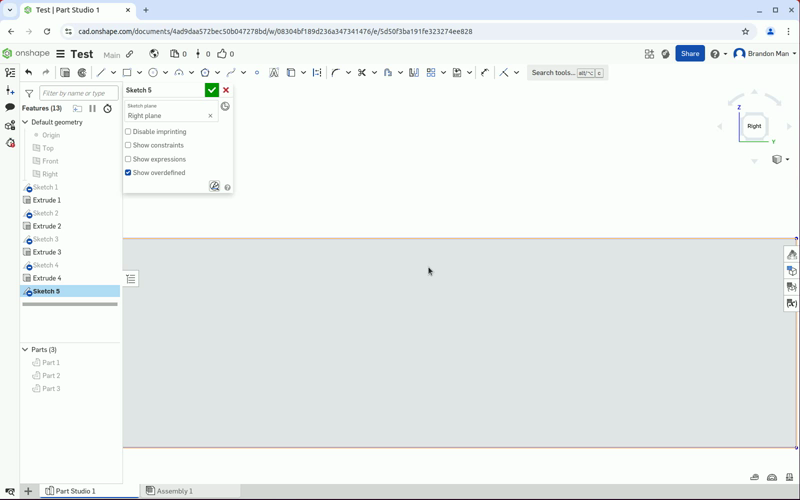
click(428, 266)
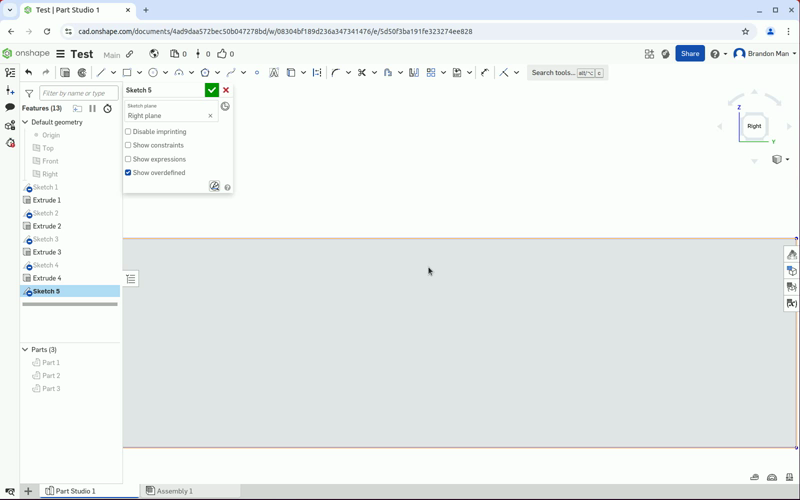
scroll(-6)
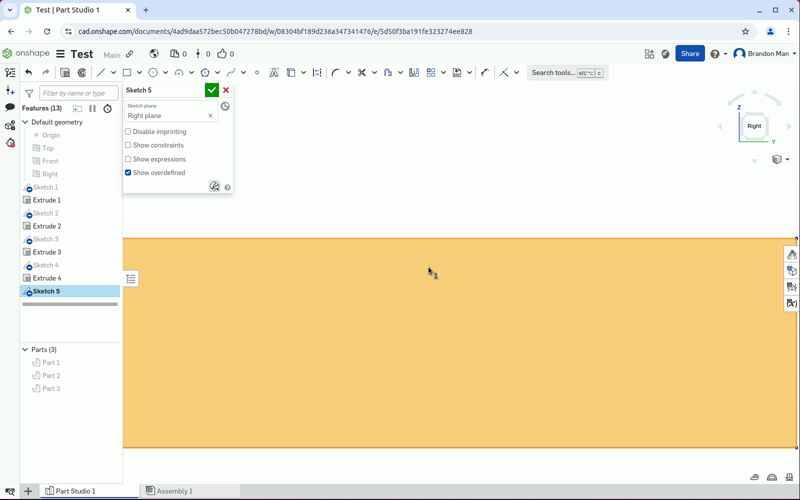
scroll(-6)
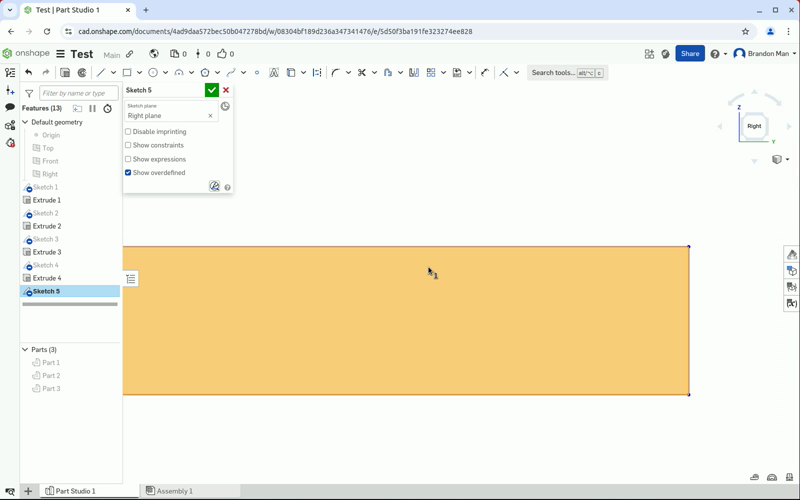
scroll(-6)
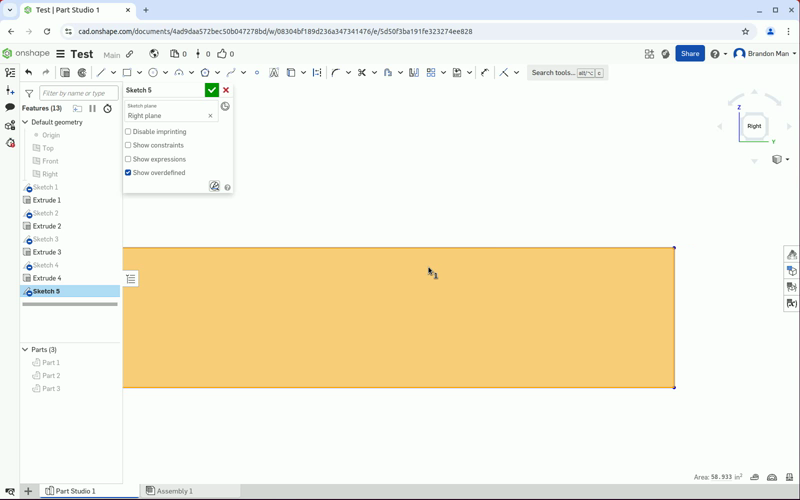
scroll(-6)
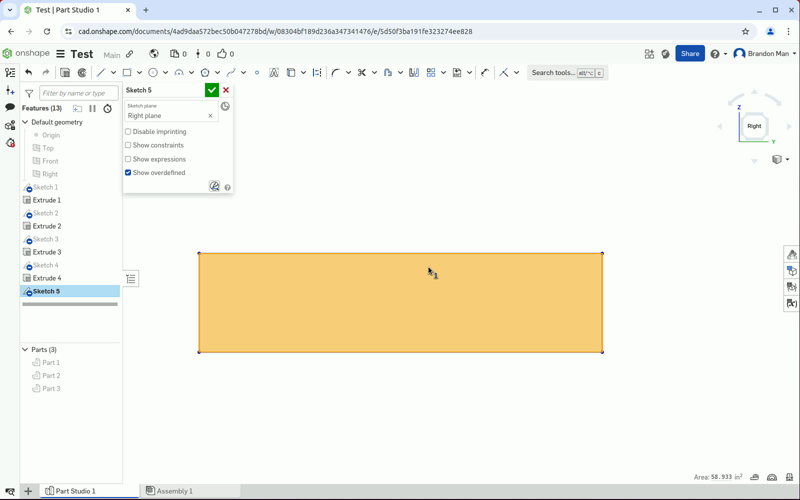
scroll(-6)
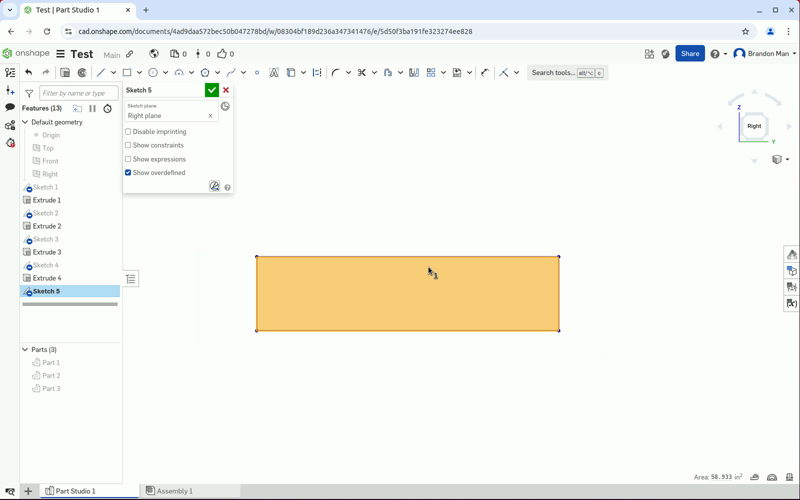
scroll(-6)
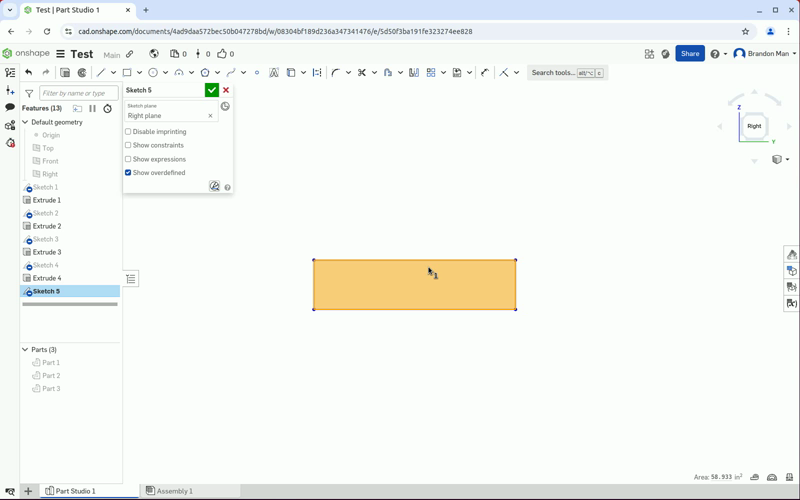
scroll(-6)
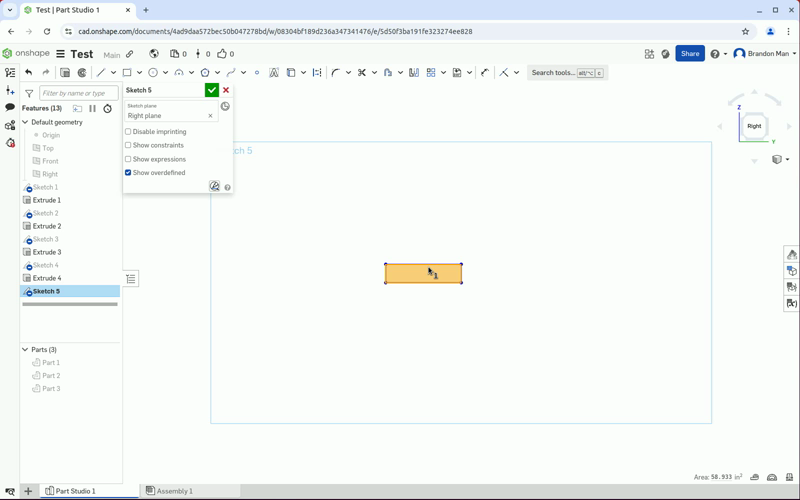
mouse_move(73, 352)
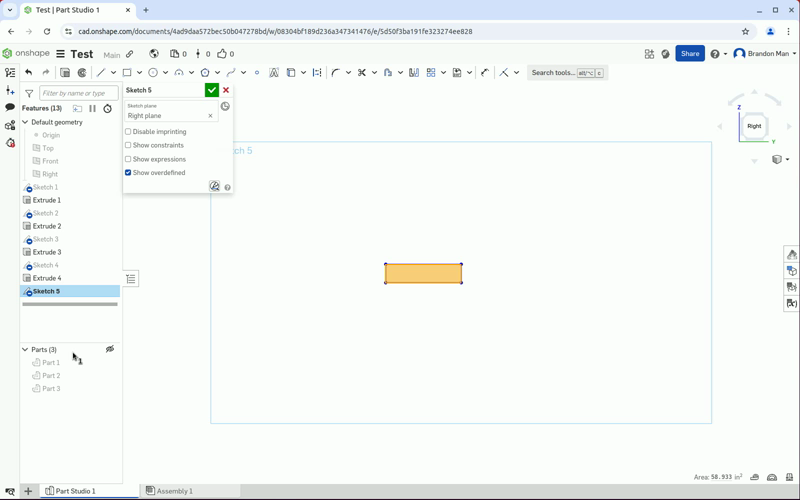
key(shift+y)
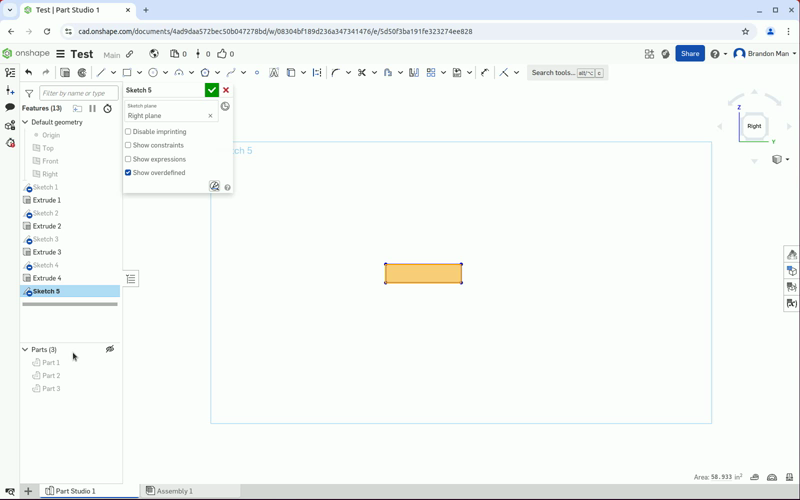
key(shift+e)
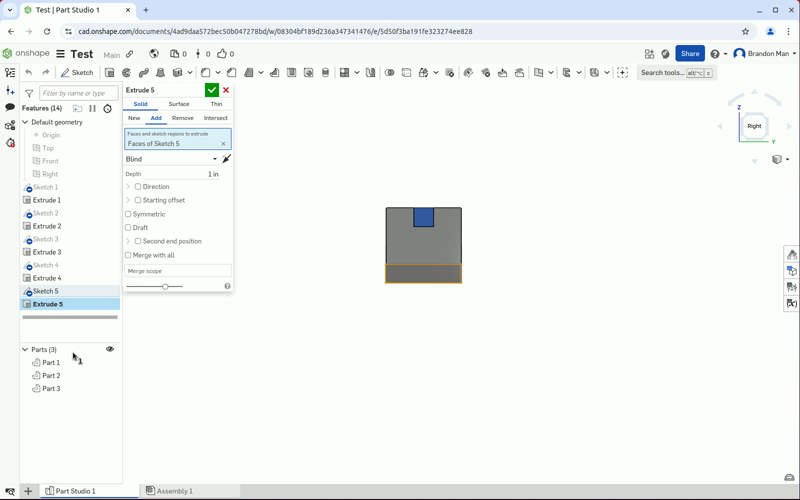
mouse_move(143, 106)
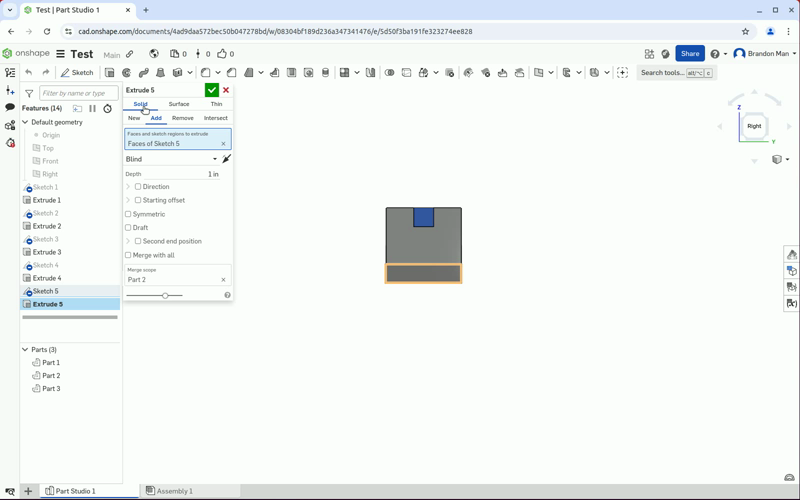
click(143, 106)
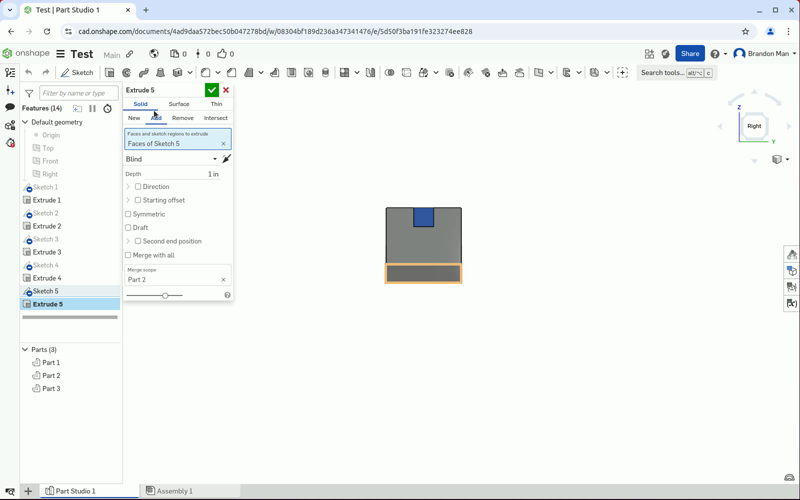
mouse_move(186, 120)
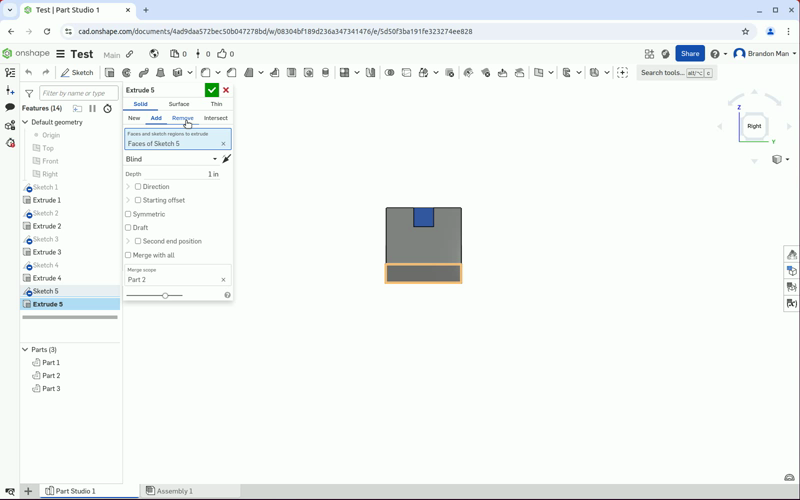
click(186, 120)
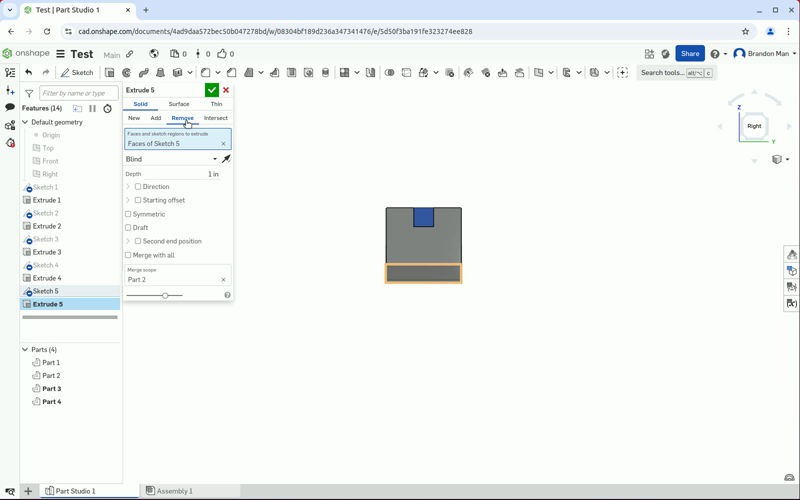
key(tab, 4)
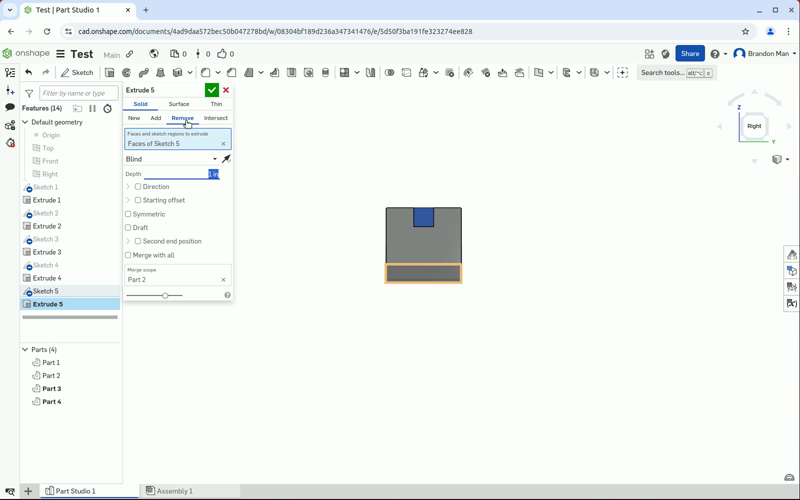
text(7.703)
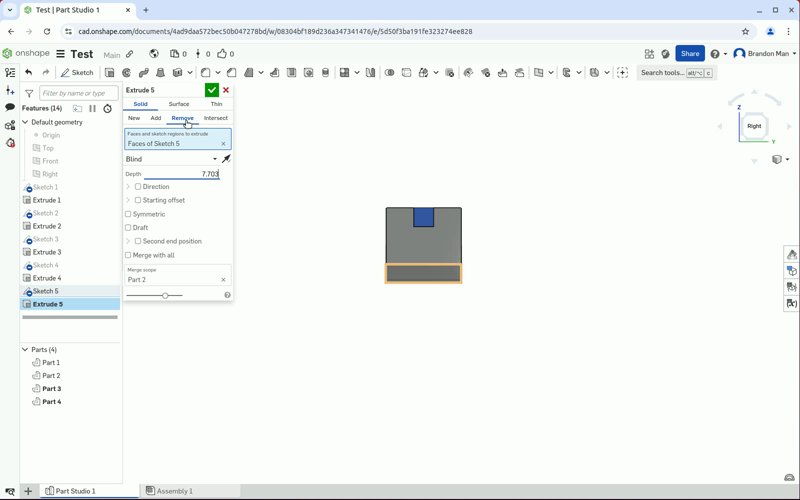
key(tab, 6)
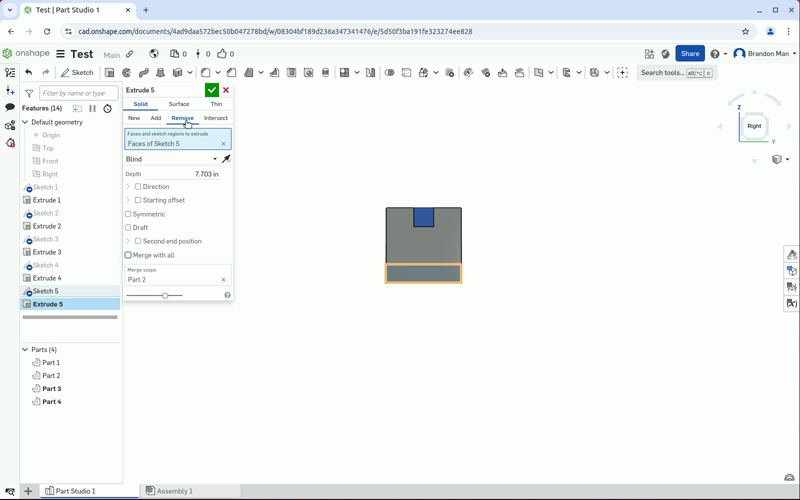
key(space)
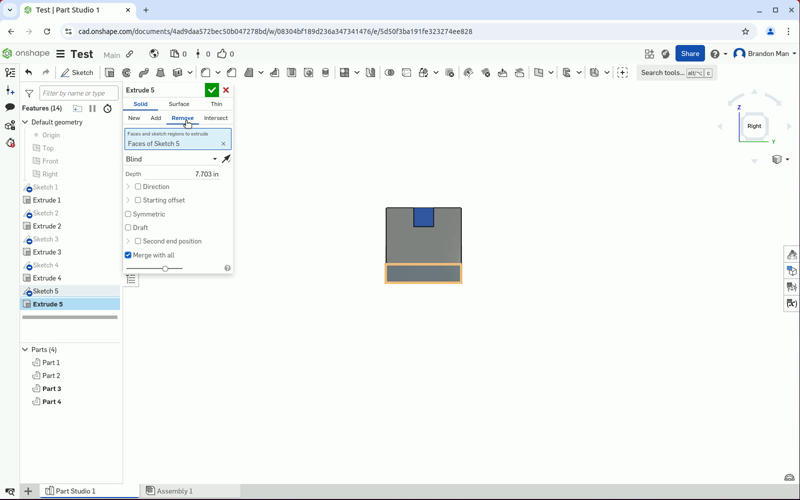
key(enter)
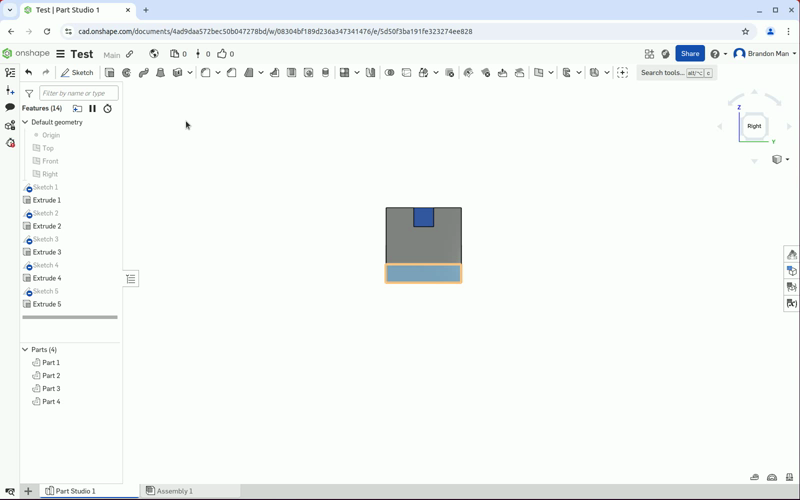
key(shift+h)
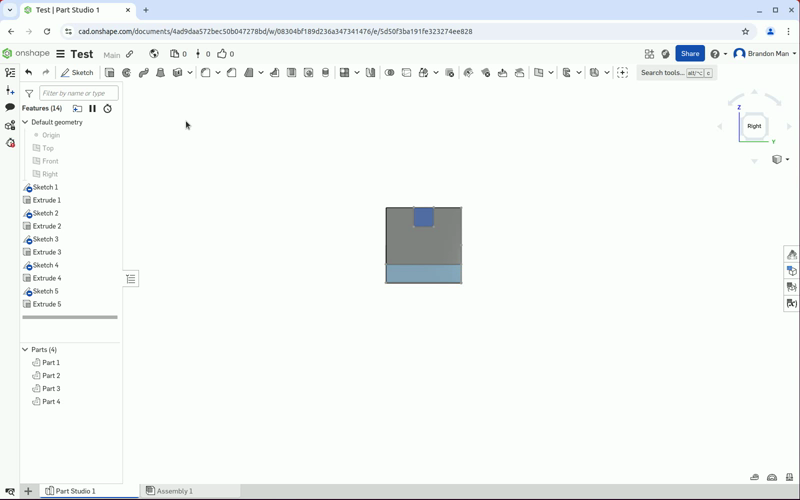
key(shift+h)
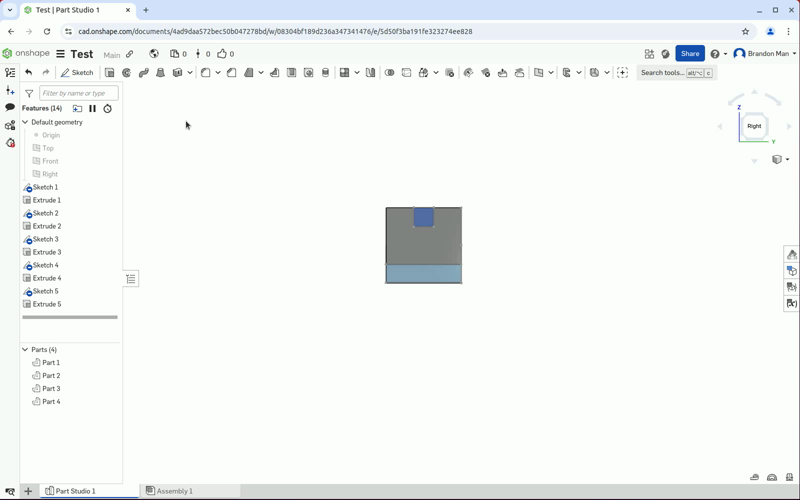
key(shift+7)
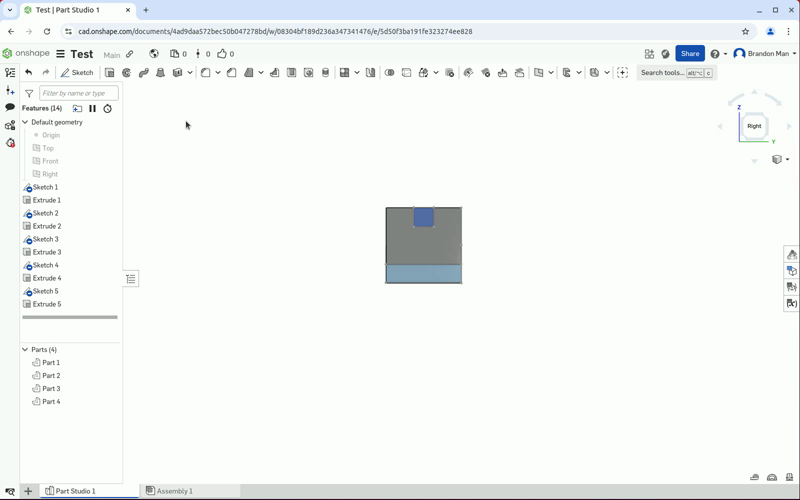
key(right, 2)
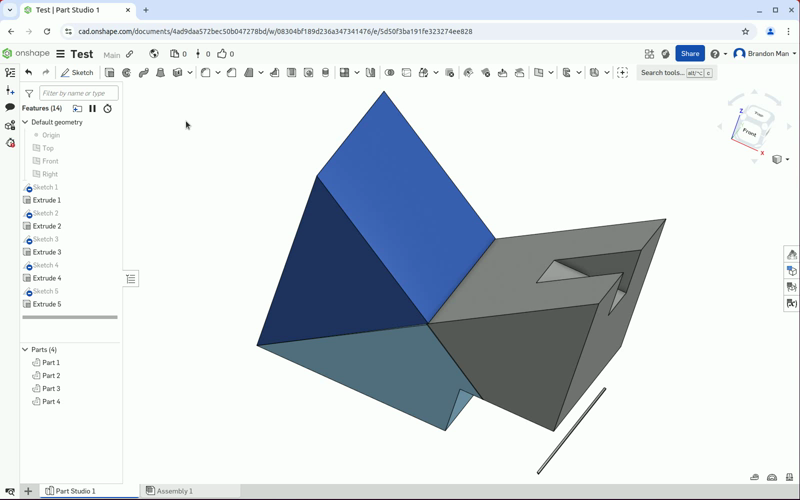
key(down, 2)
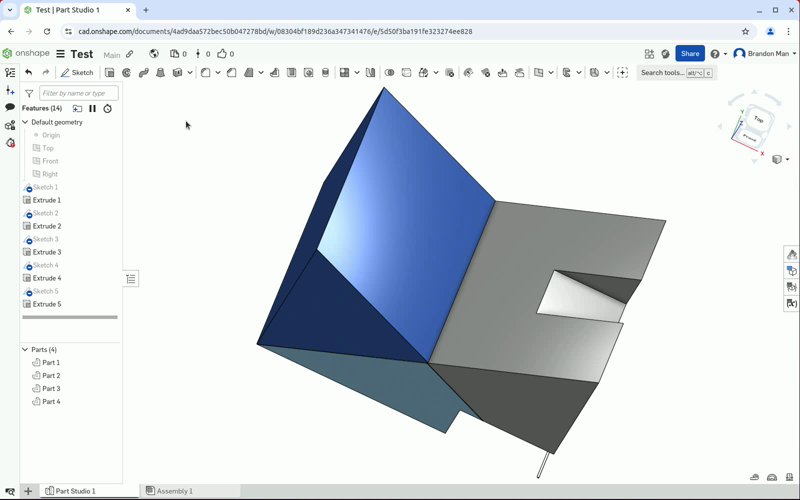
key(up, 2)
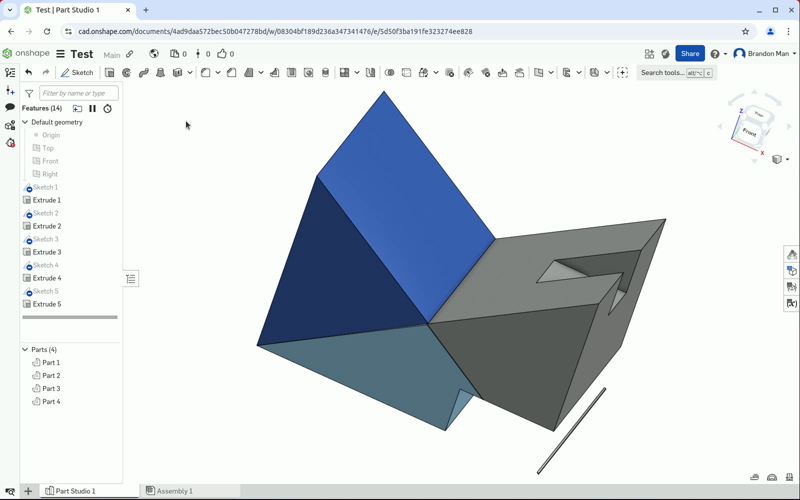
key(left, 2)
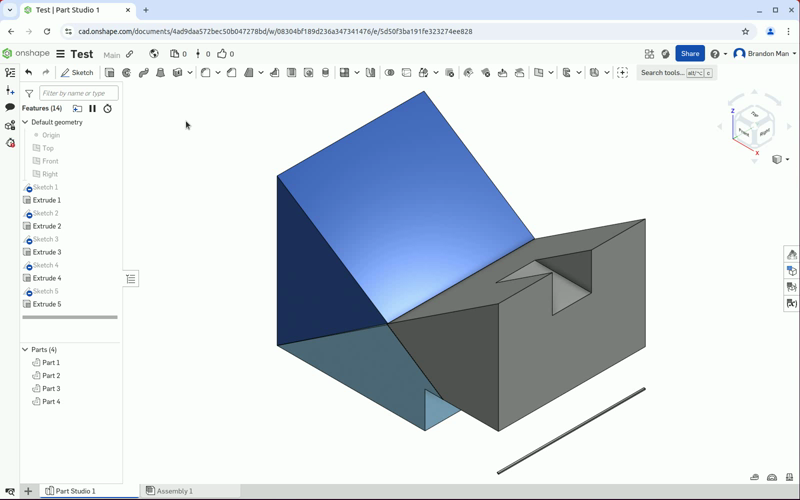
mouse_move(73, 189)
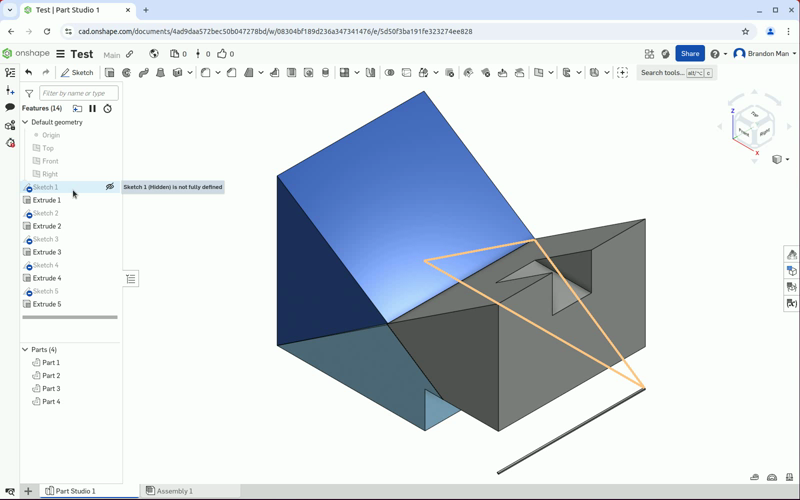
click(73, 189)